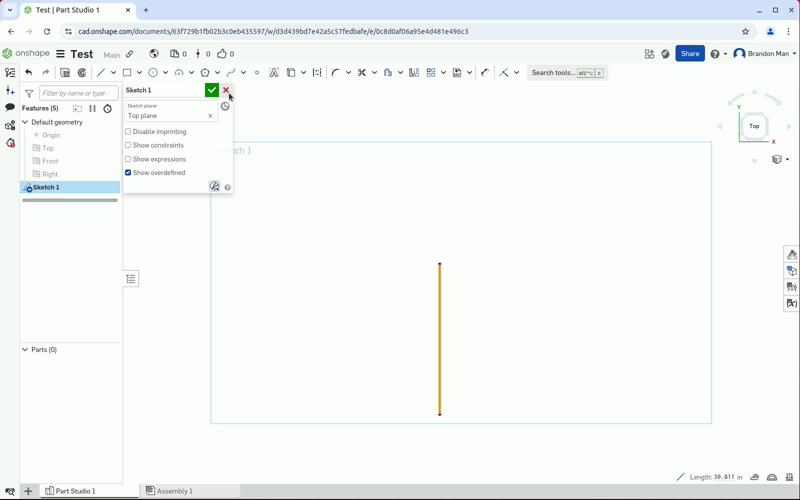
key(shift+h)
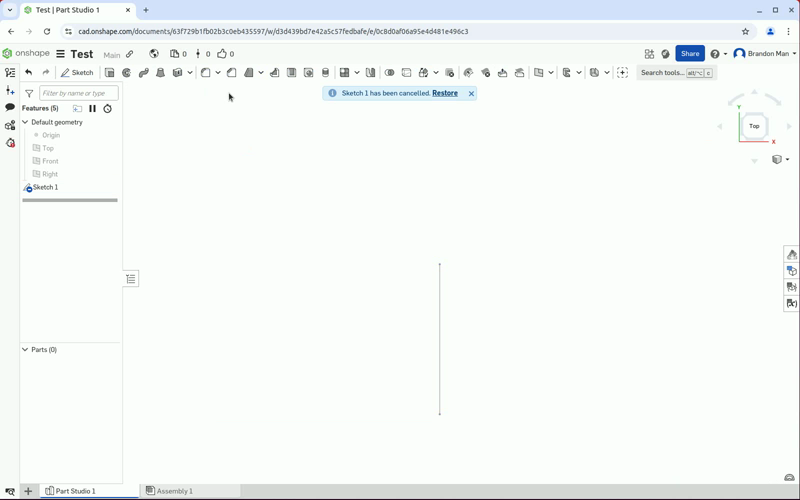
key(shift+s)
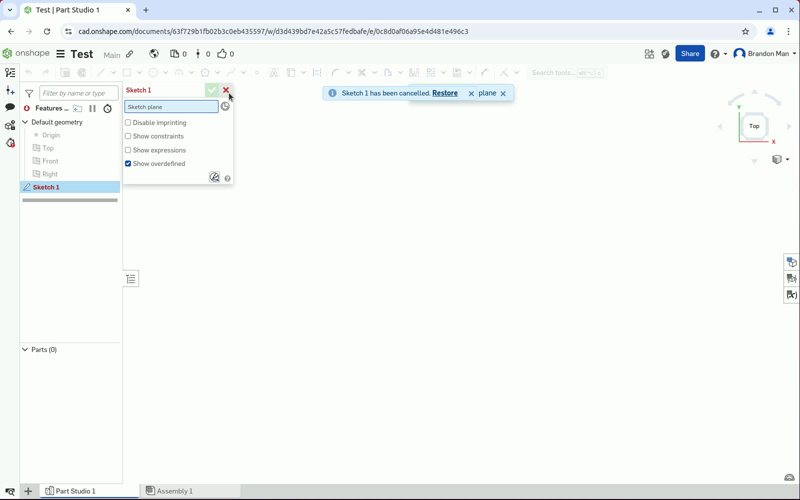
mouse_move(73, 150)
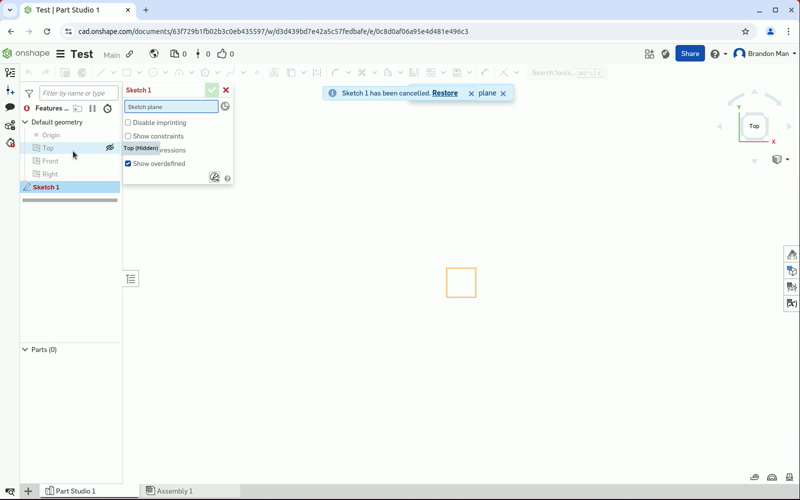
click(73, 150)
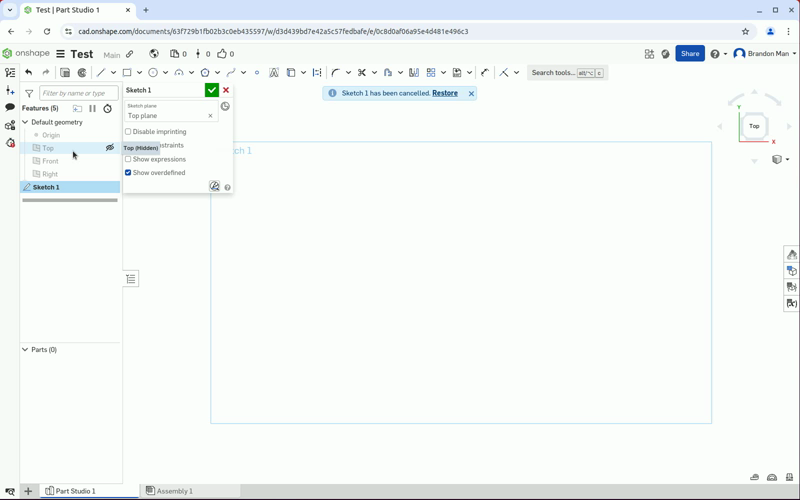
mouse_move(73, 352)
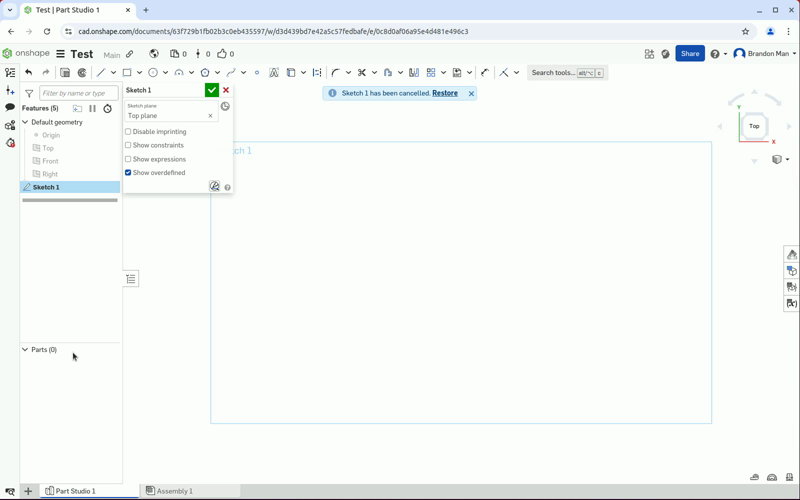
key(y)
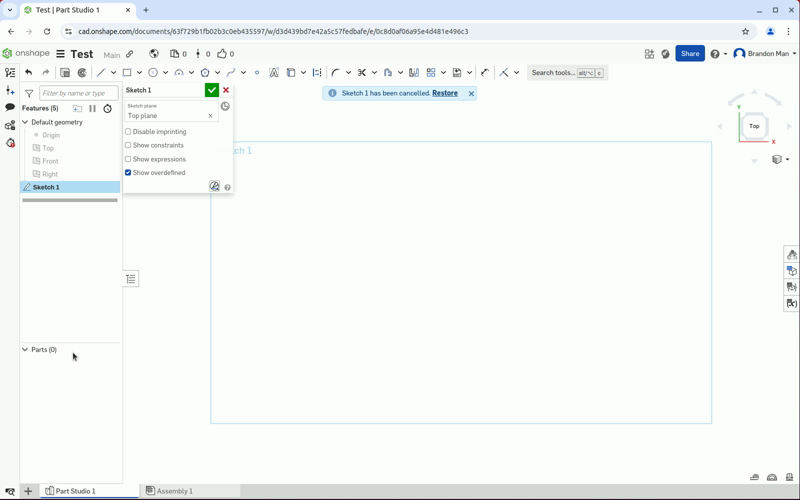
key(l)
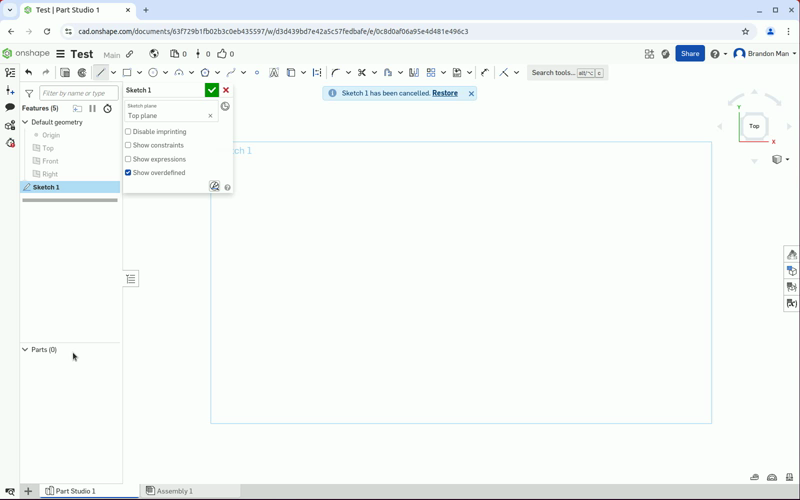
key_down(shift)
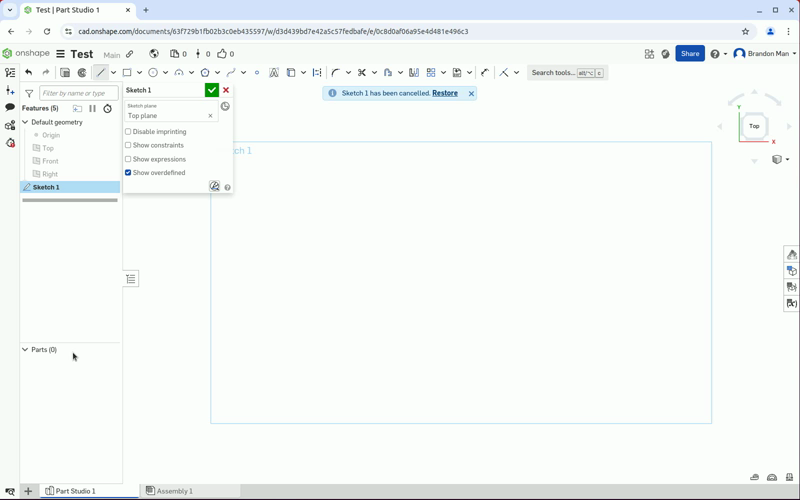
mouse_move(392, 390)
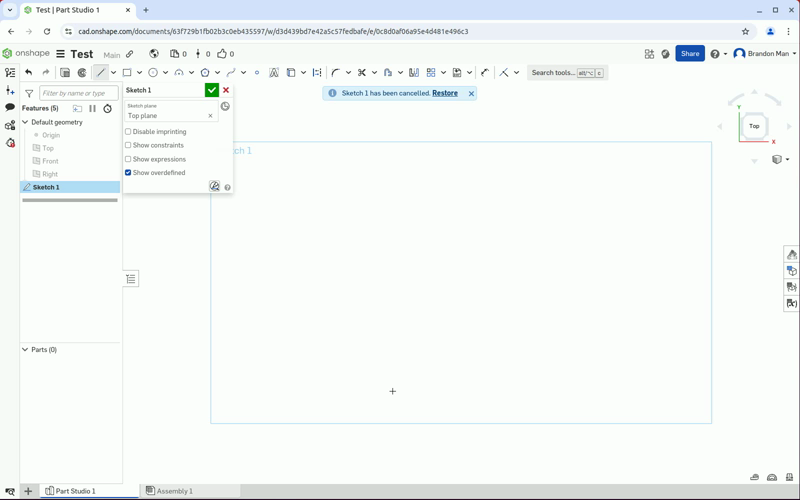
click(392, 390)
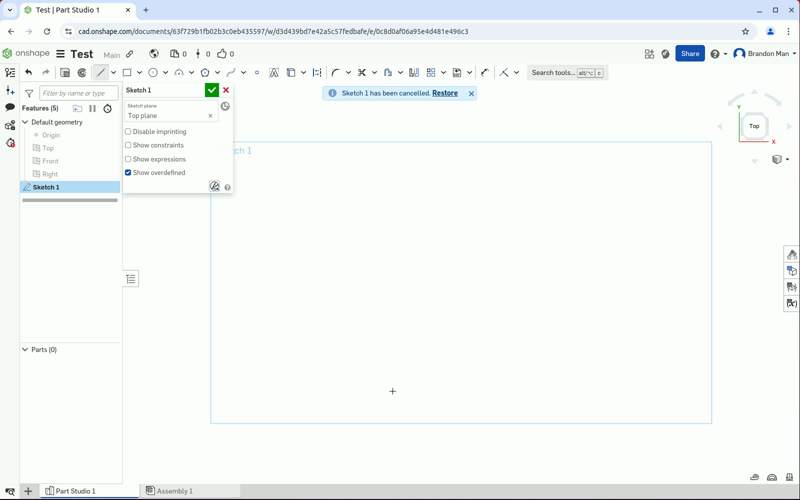
key_up(shift)
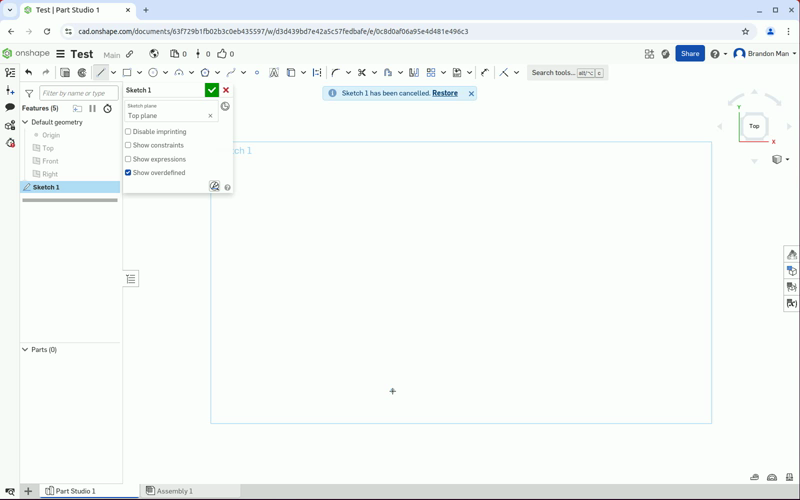
key_down(shift)
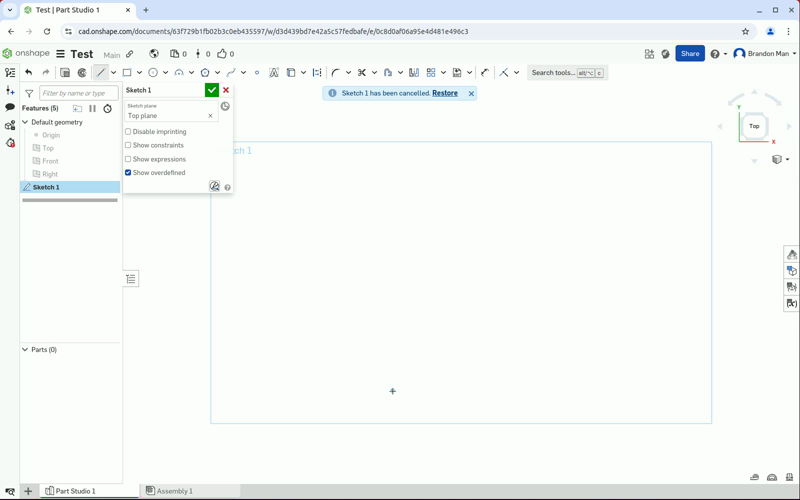
mouse_move(455, 390)
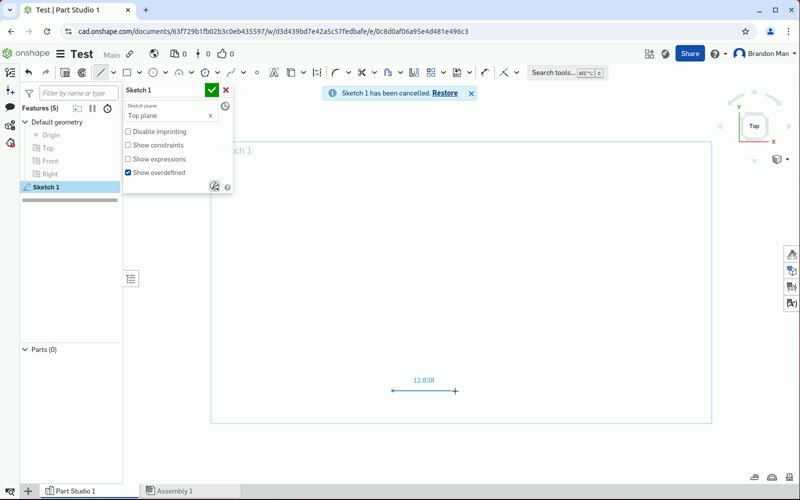
click(455, 390)
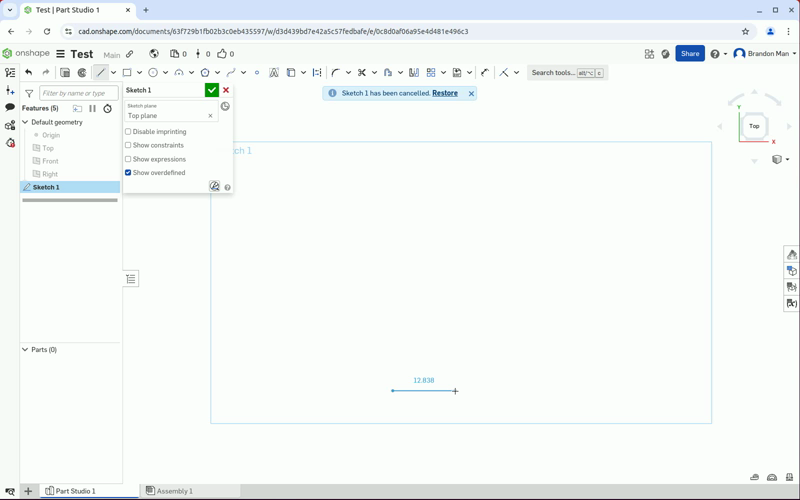
key_up(shift)
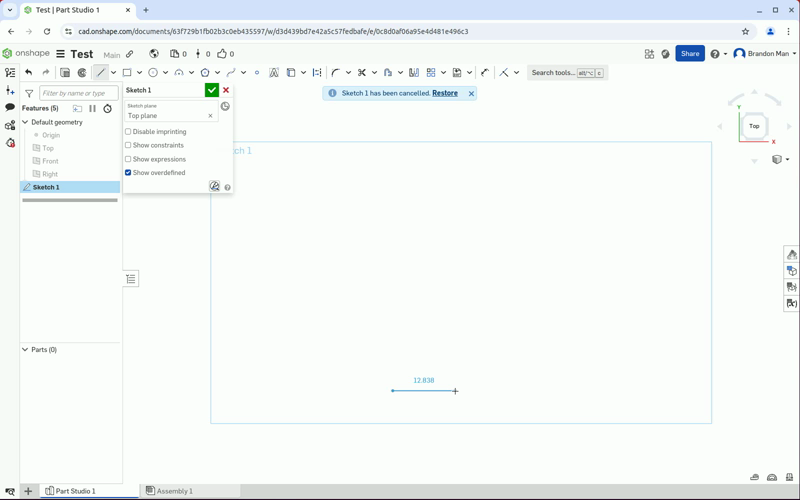
key_down(shift)
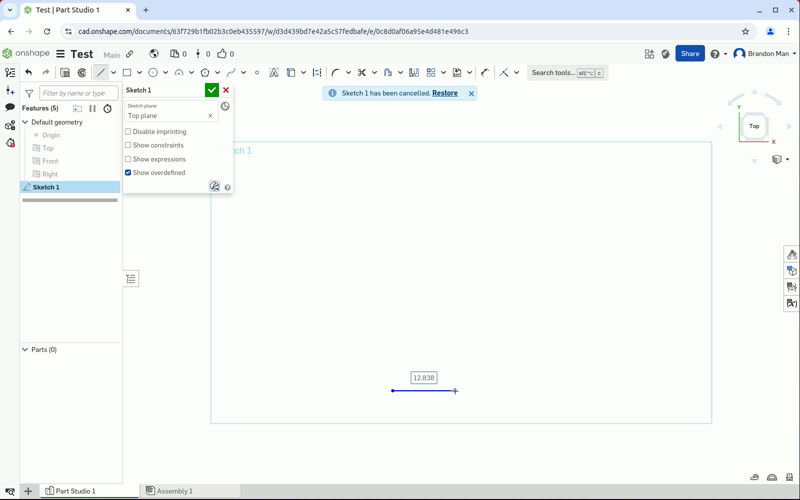
mouse_move(485, 390)
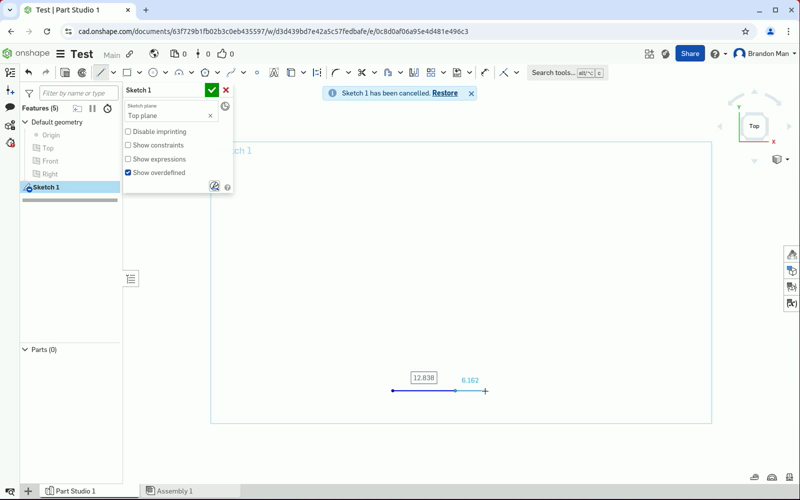
mouse_move(455, 357)
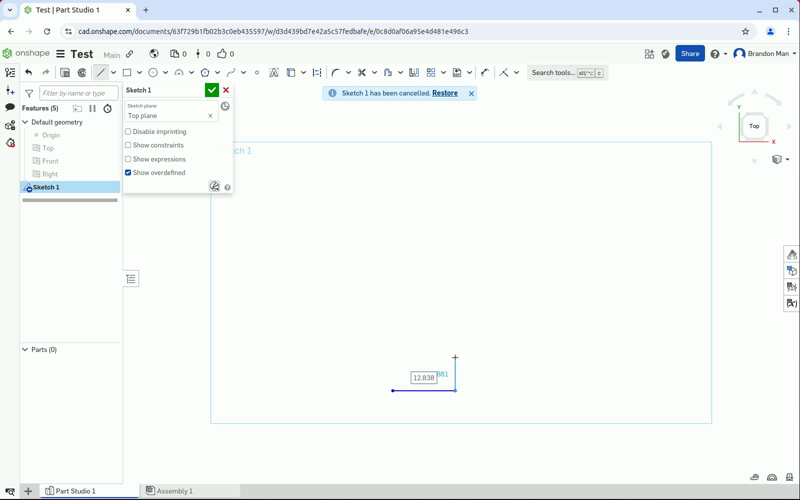
click(455, 357)
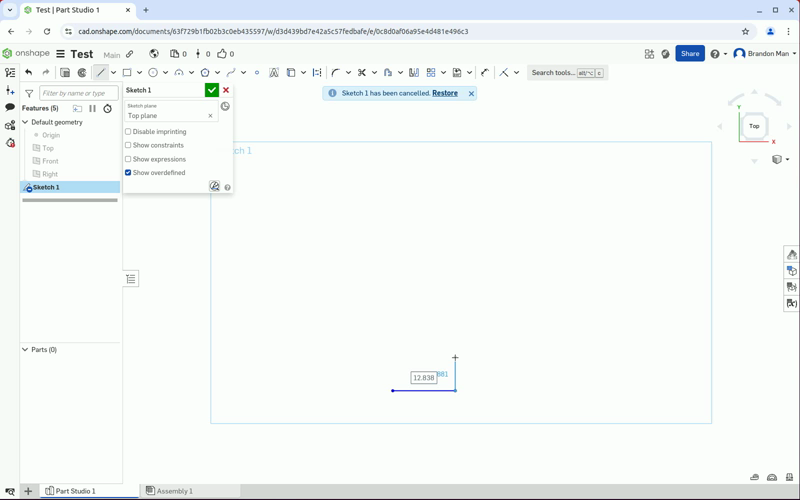
key_up(shift)
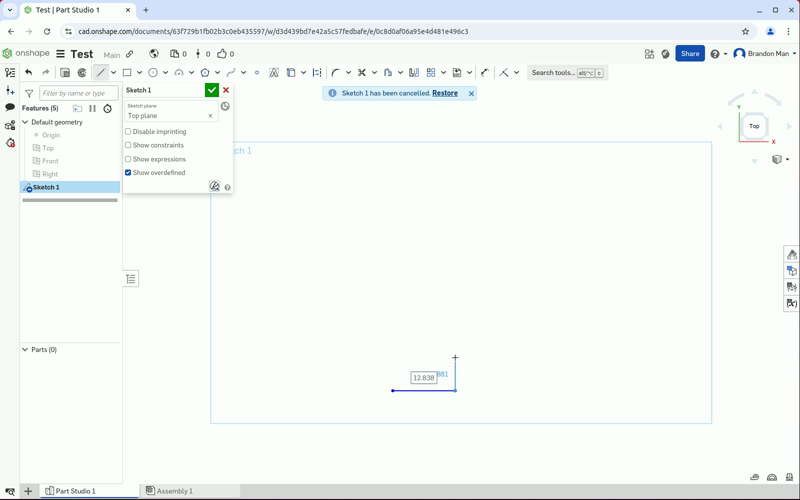
key_down(shift)
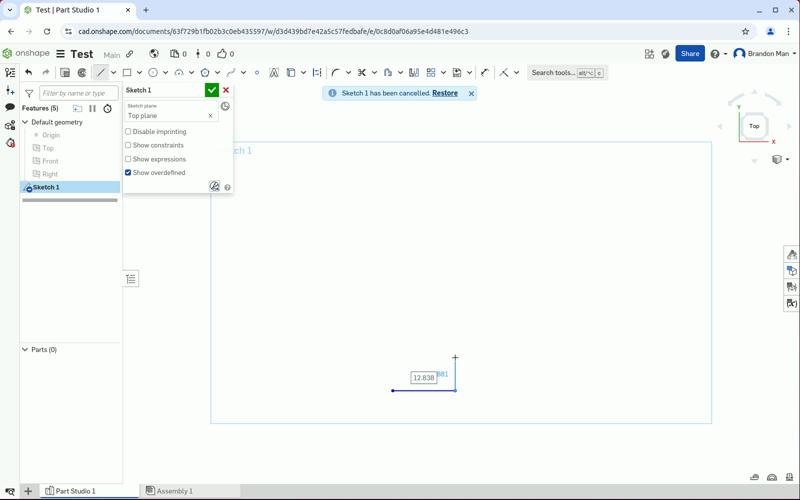
mouse_move(392, 357)
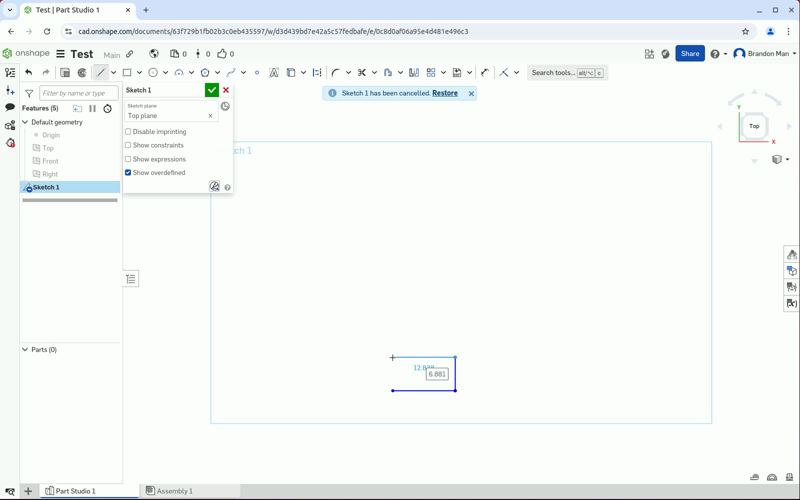
click(392, 357)
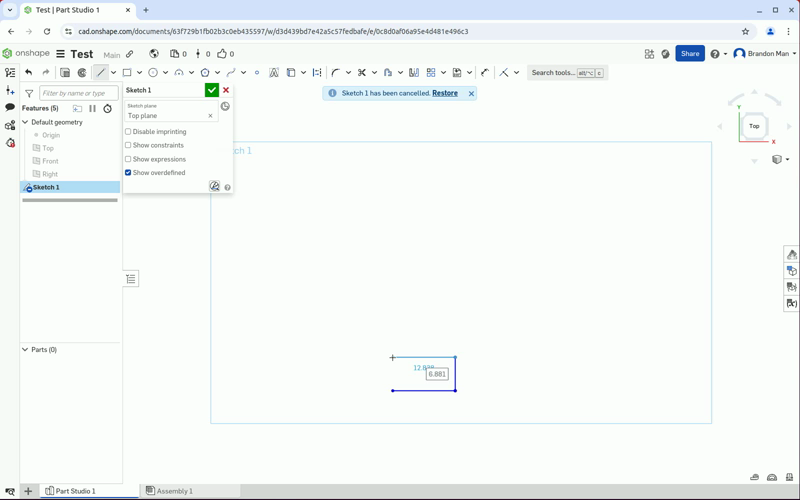
key_up(shift)
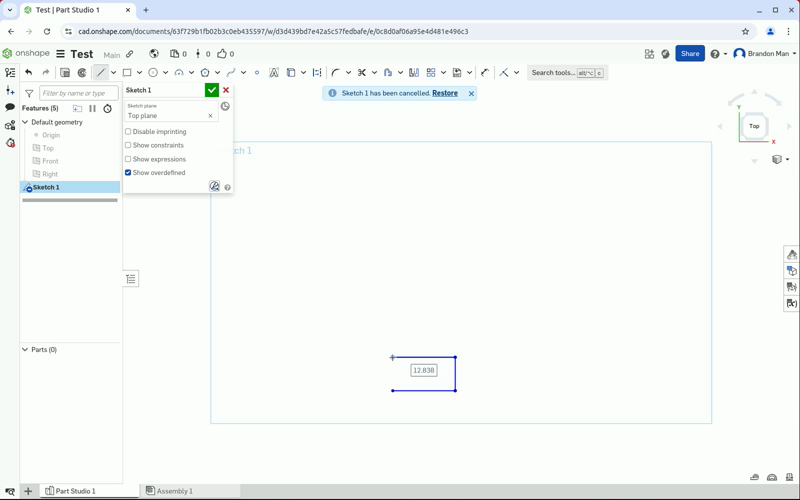
mouse_move(422, 357)
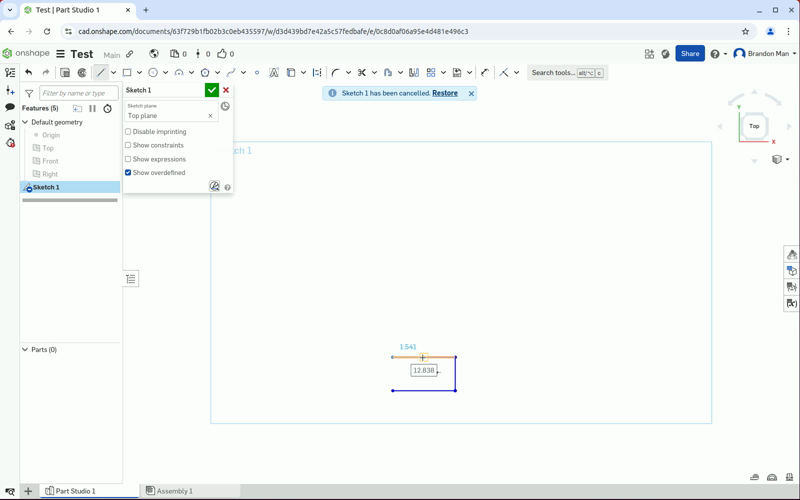
key_down(shift)
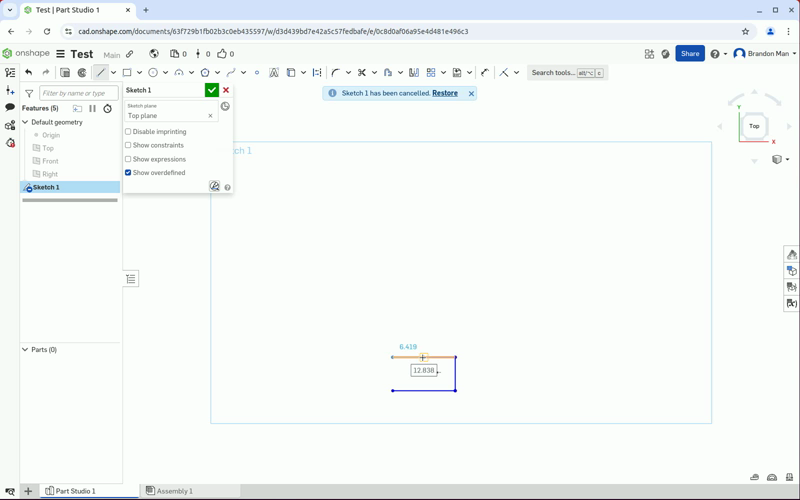
mouse_move(392, 390)
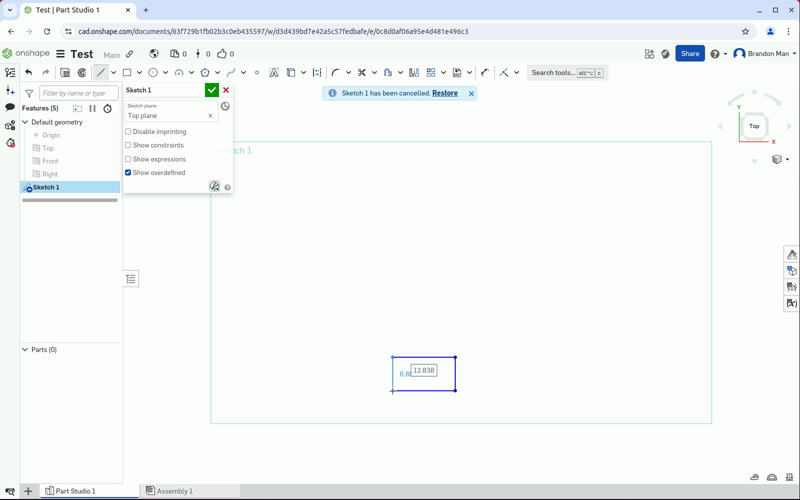
key_up(shift)
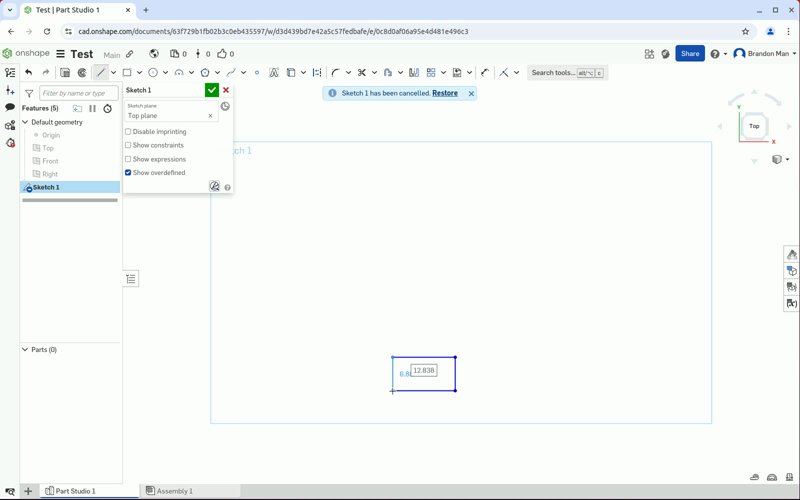
click(392, 390)
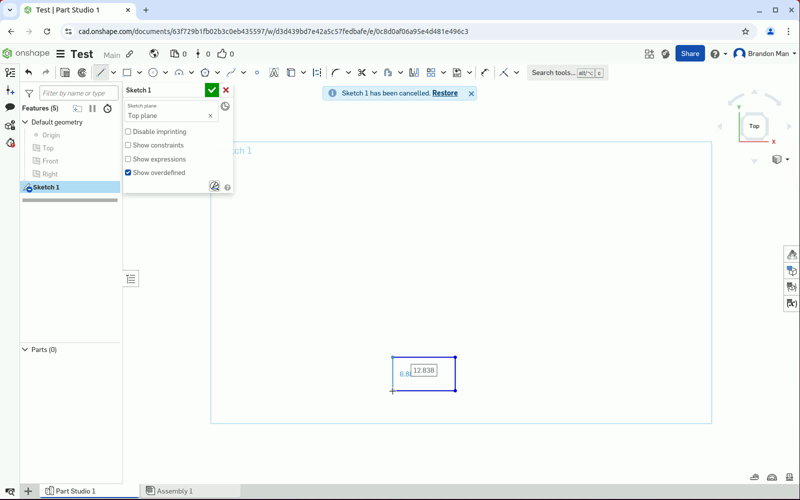
key(esc)
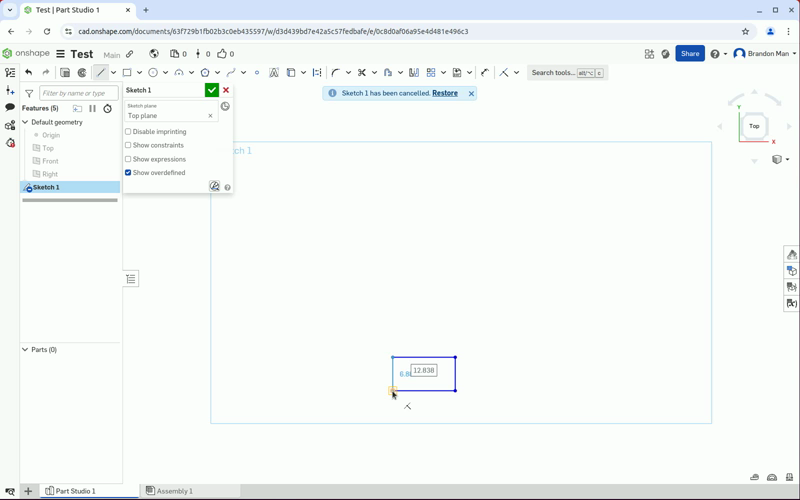
mouse_move(413, 380)
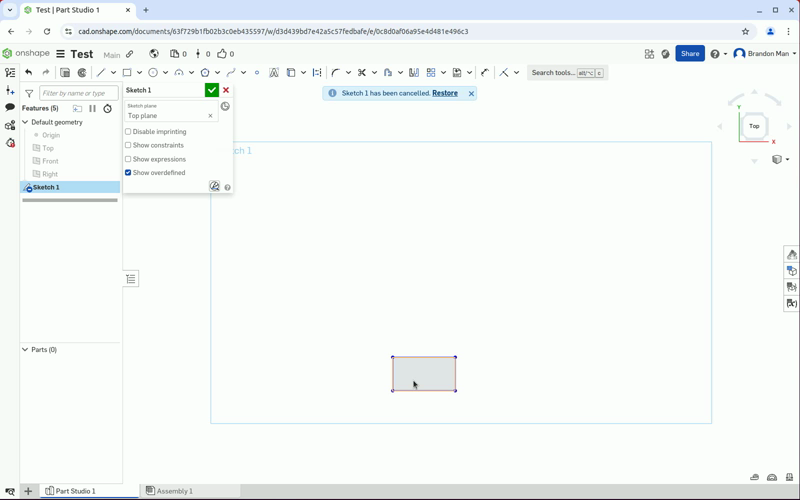
click(413, 380)
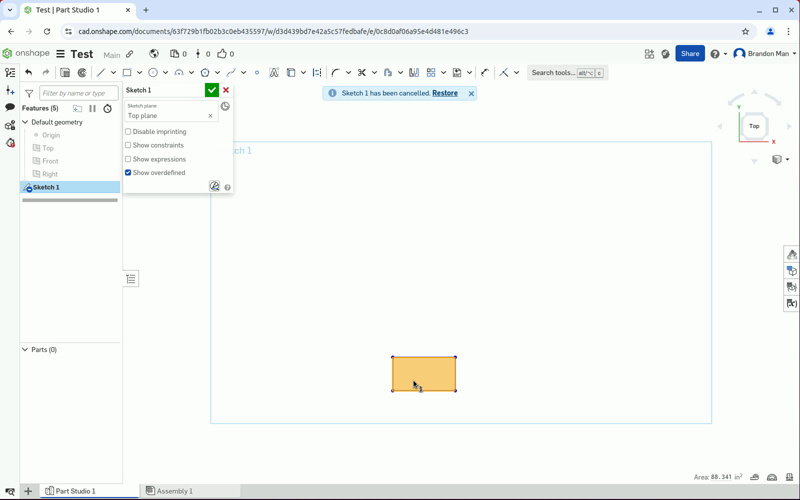
mouse_move(73, 352)
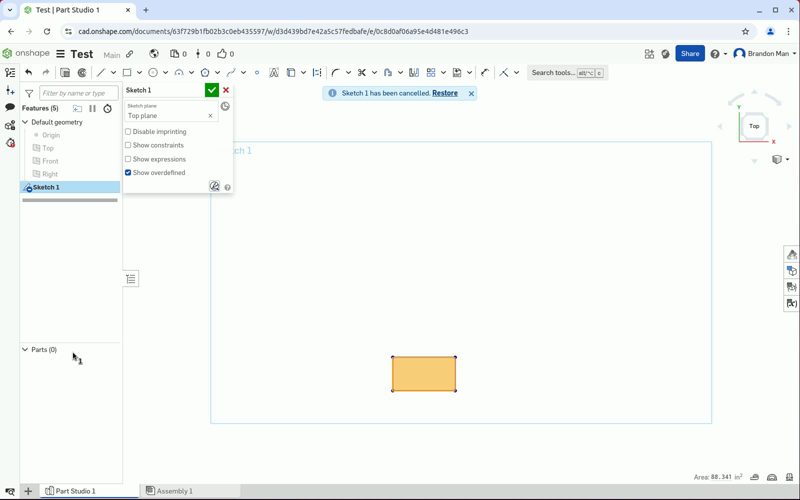
key(shift+y)
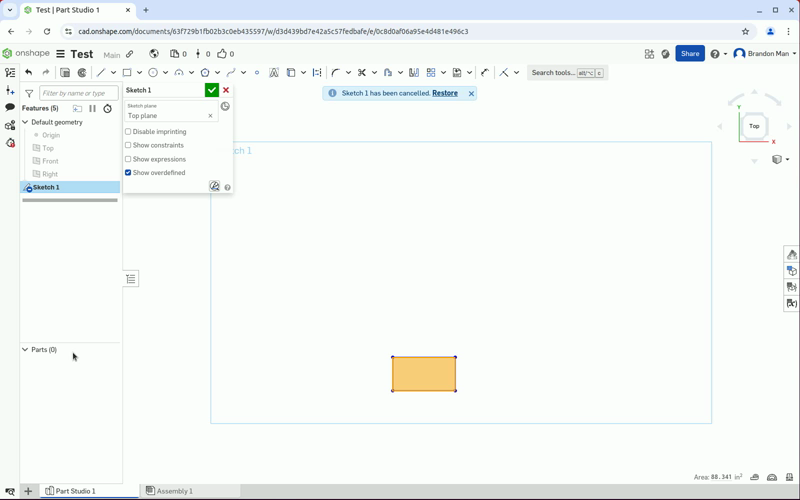
key(shift+e)
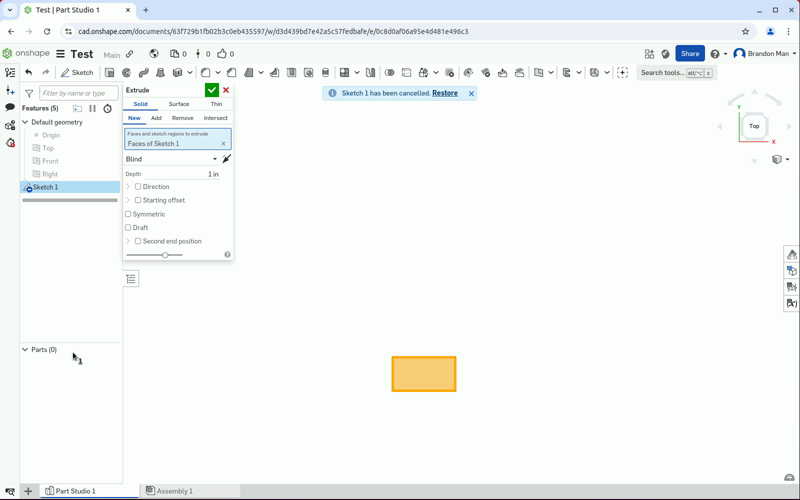
mouse_move(143, 106)
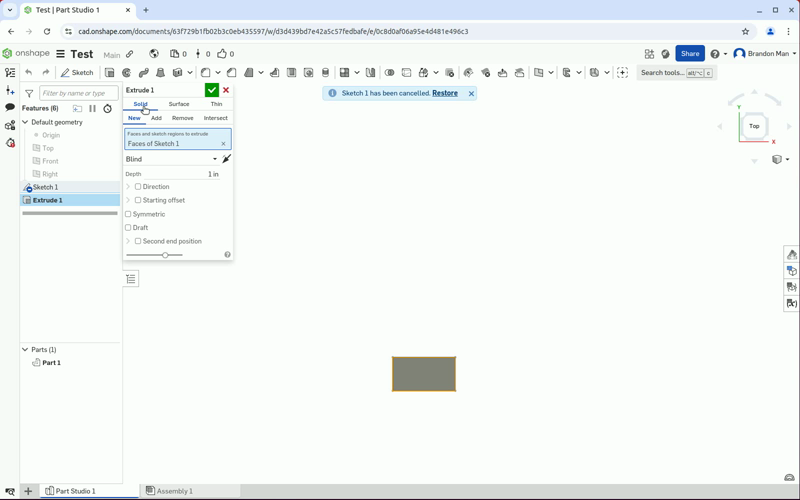
click(143, 106)
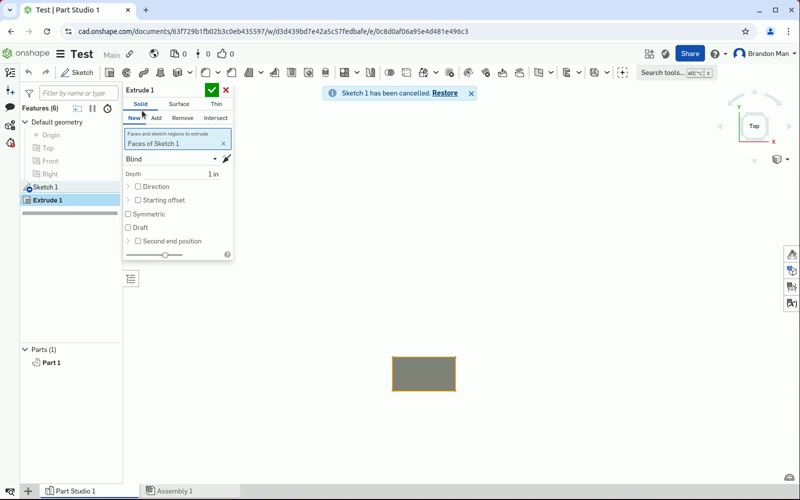
mouse_move(137, 120)
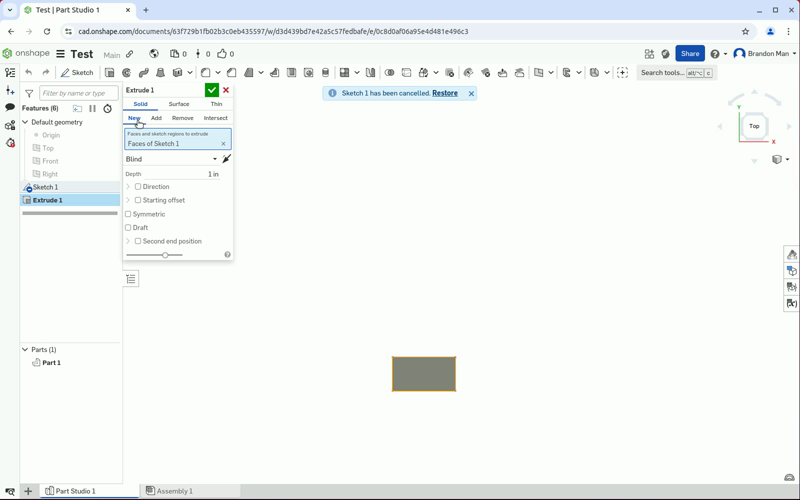
click(137, 120)
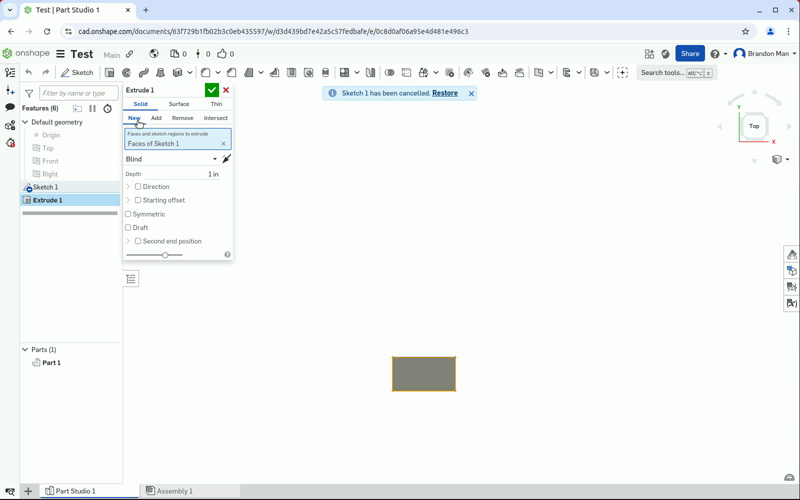
key(tab, 4)
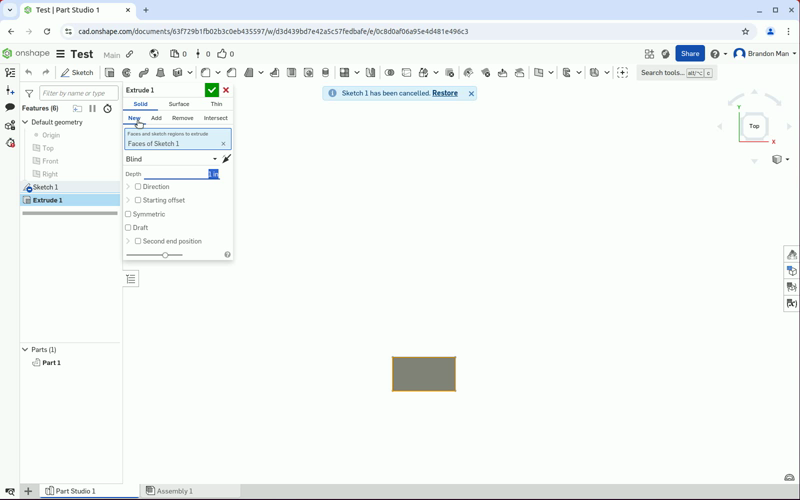
text(0.241)
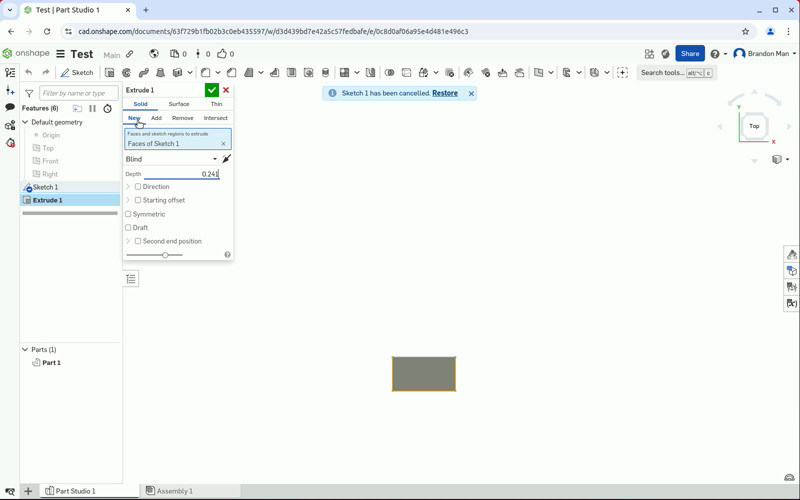
key(enter)
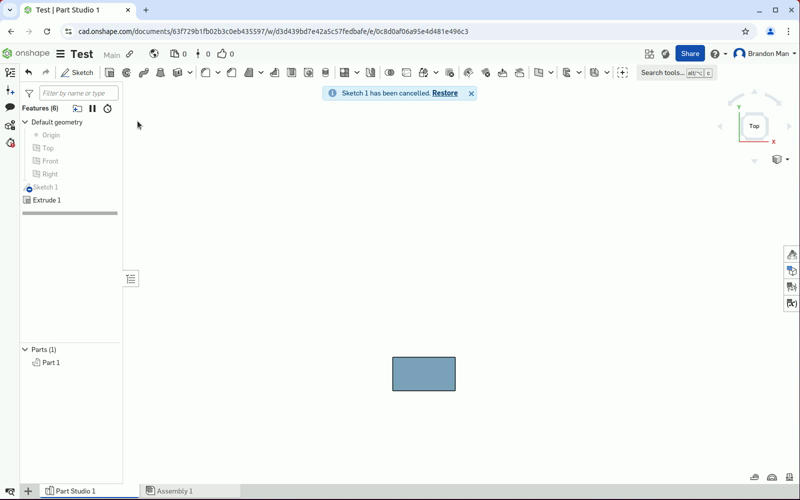
key(shift+h)
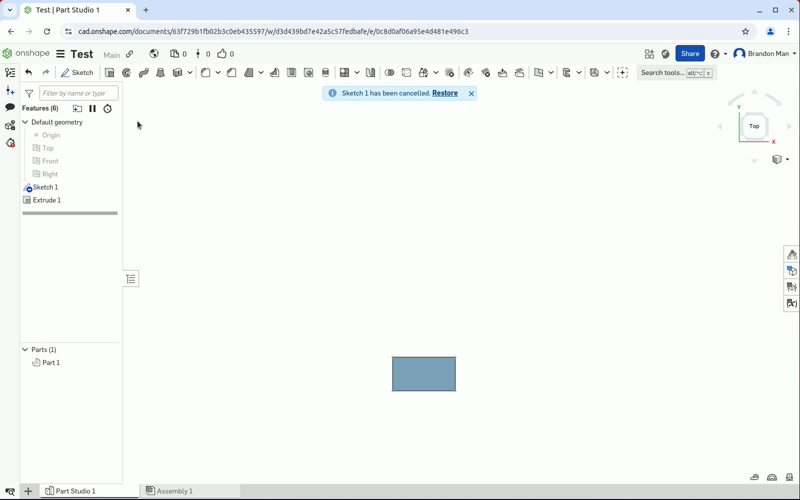
key(shift+h)
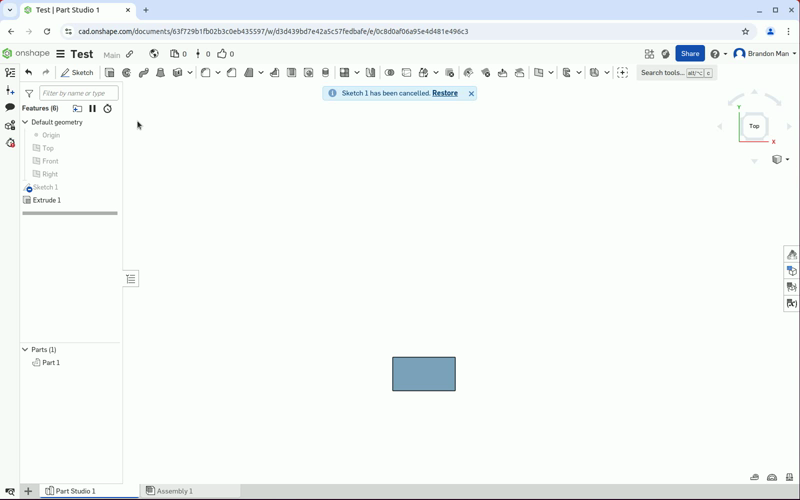
mouse_move(73, 189)
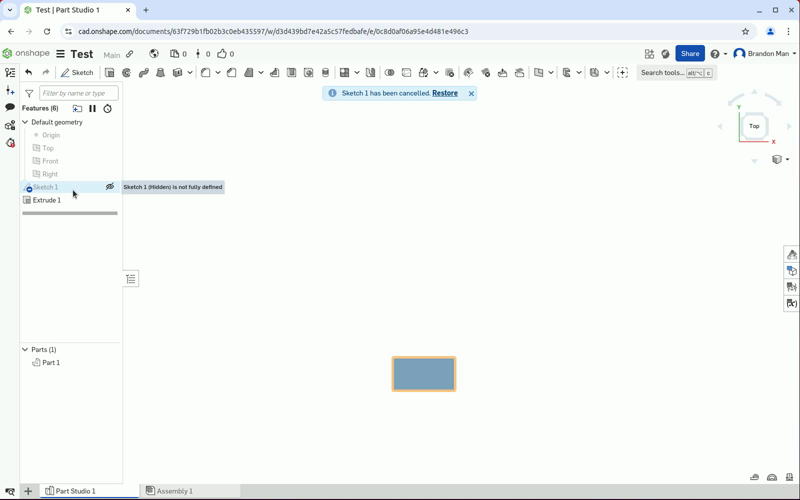
click(73, 189)
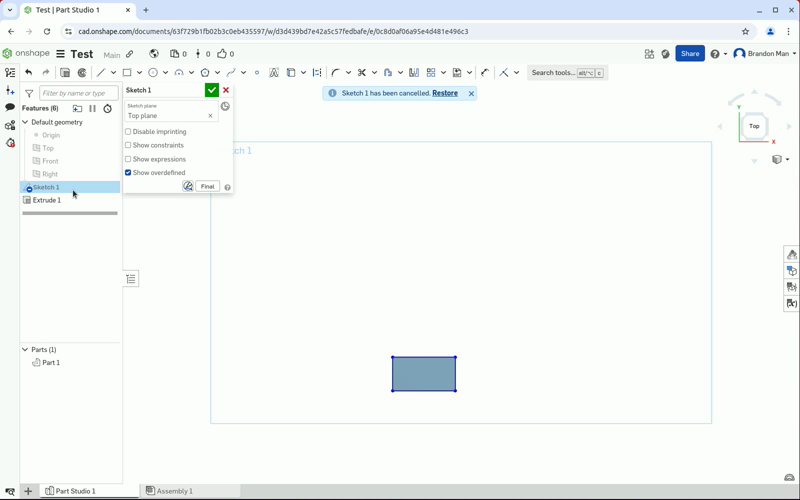
mouse_move(229, 92)
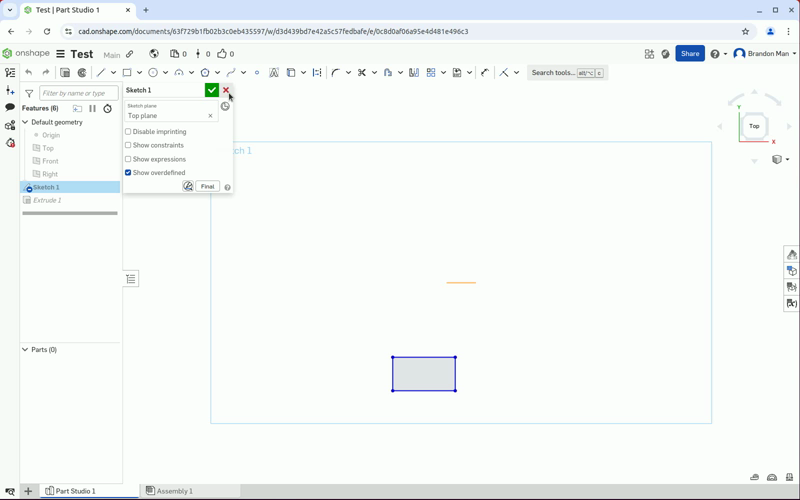
click(229, 92)
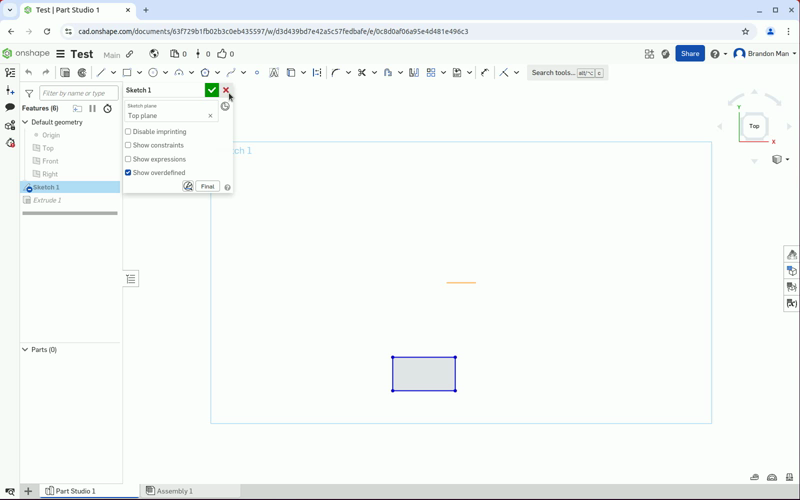
key(shift+s)
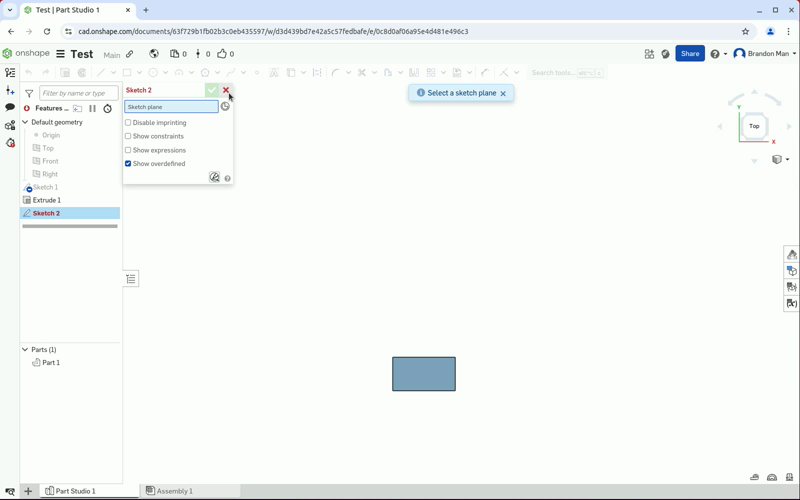
mouse_move(73, 150)
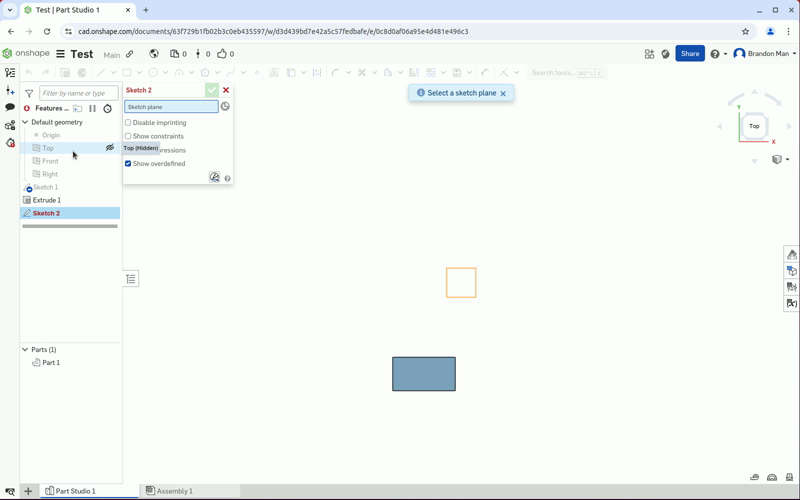
click(73, 150)
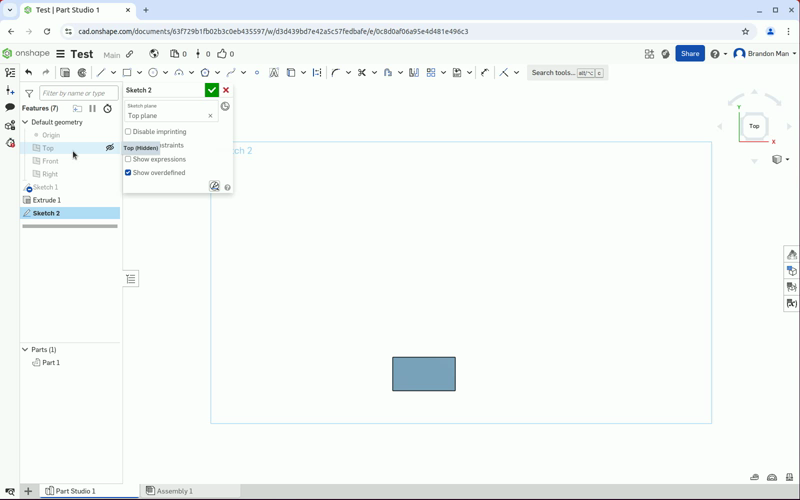
mouse_move(73, 352)
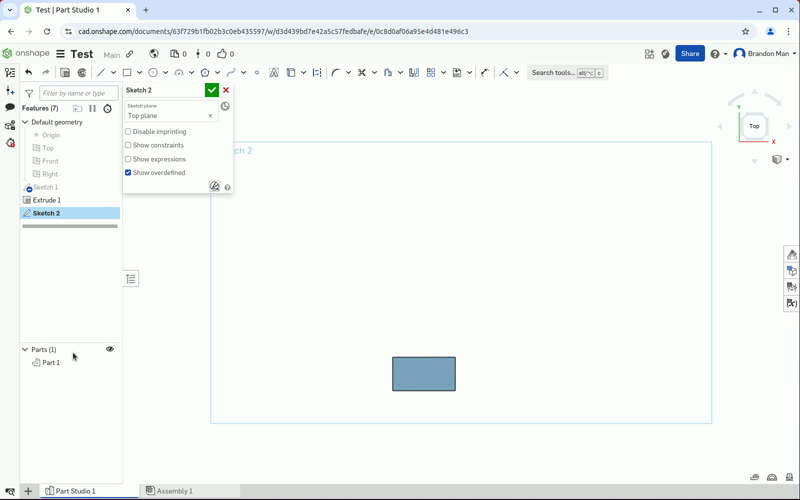
key(y)
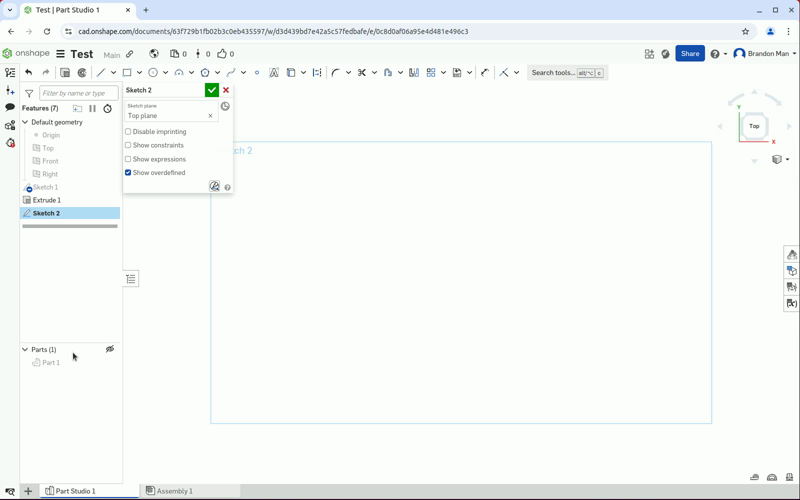
key(l)
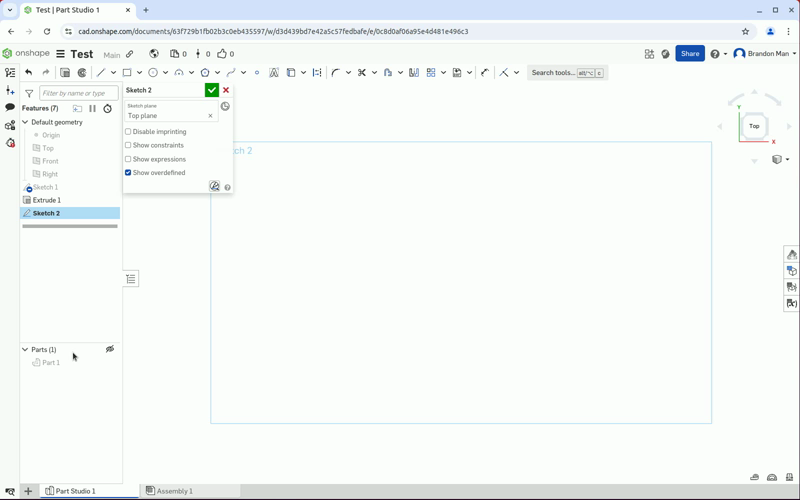
key_down(shift)
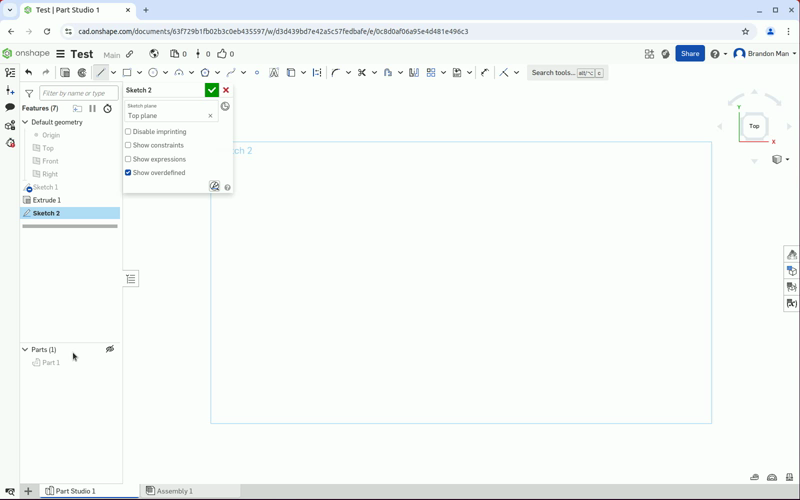
mouse_move(392, 357)
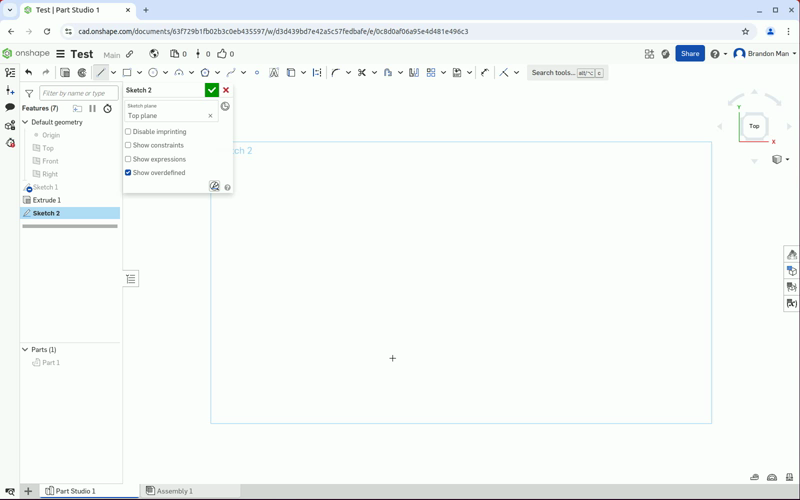
click(392, 357)
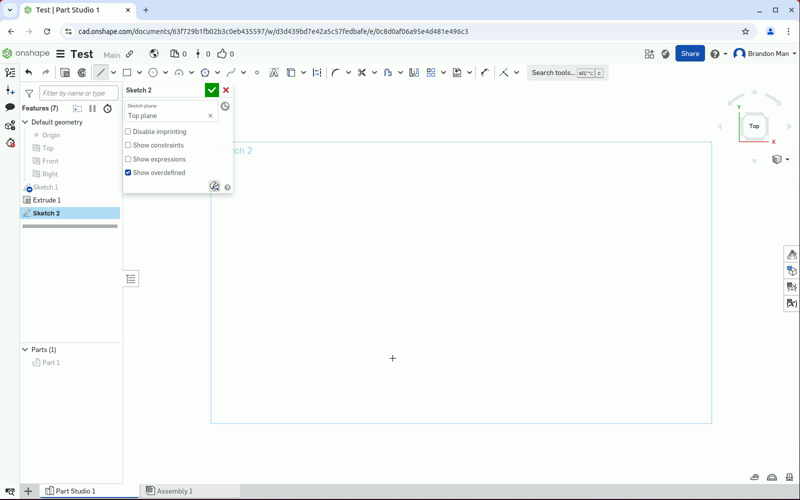
key_up(shift)
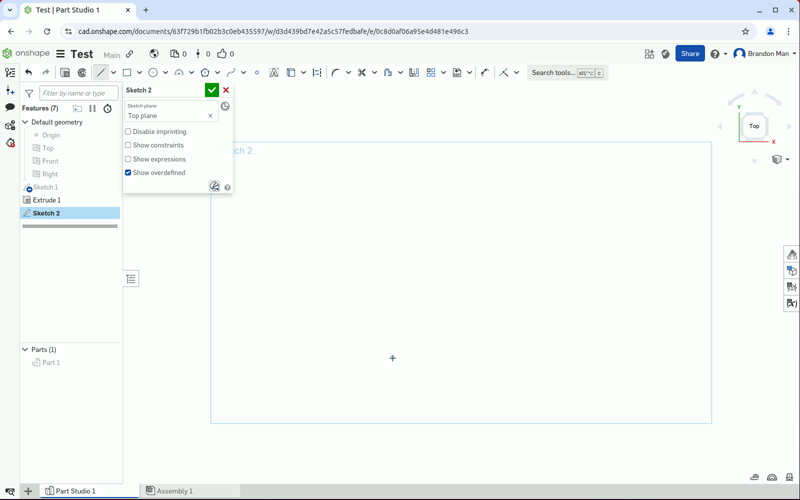
key_down(shift)
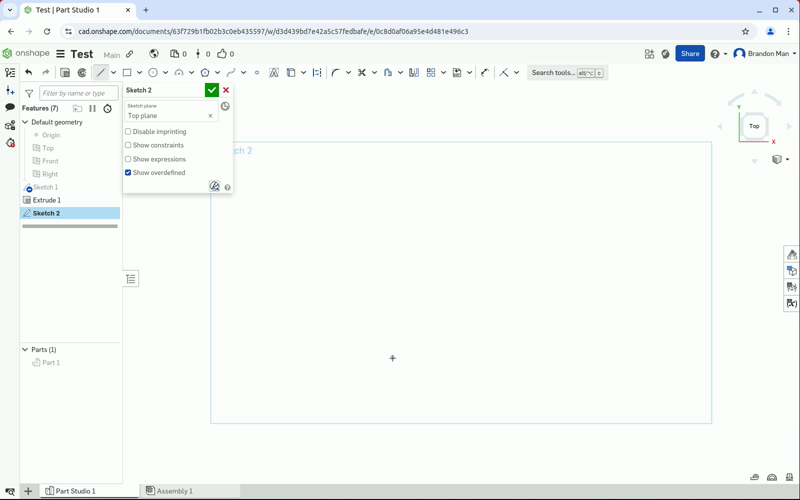
mouse_move(455, 357)
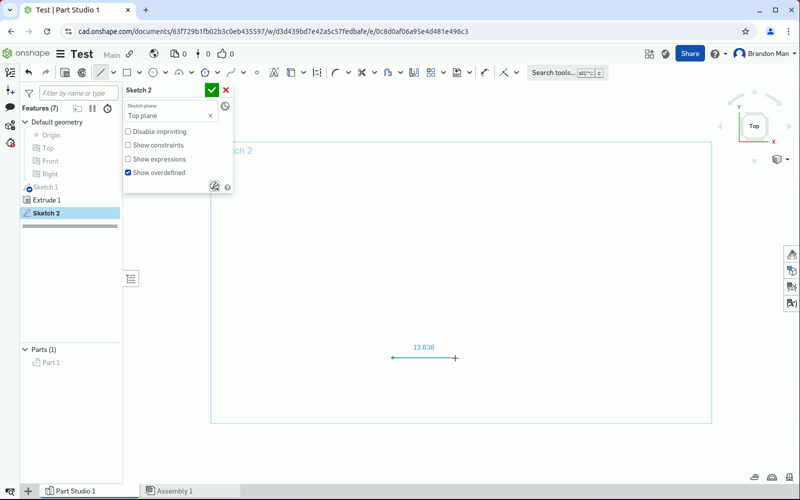
click(455, 357)
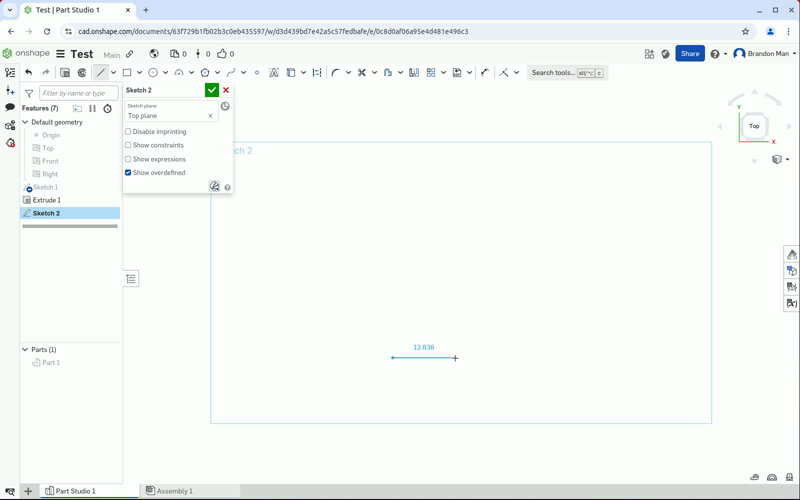
key_up(shift)
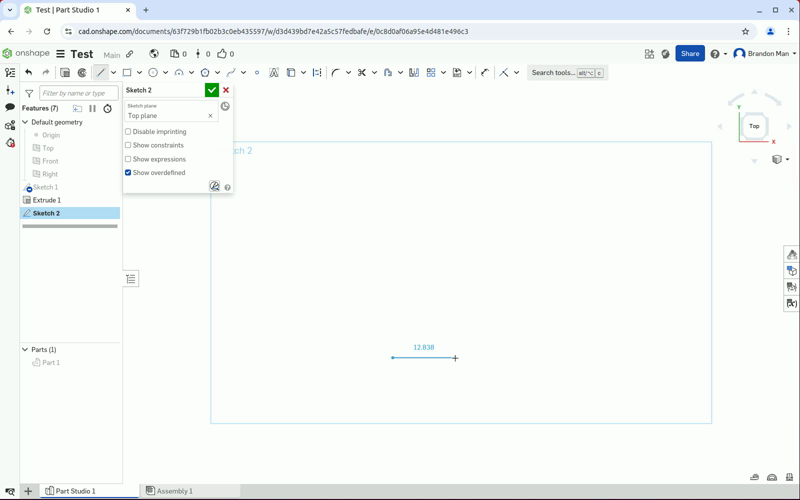
key_down(shift)
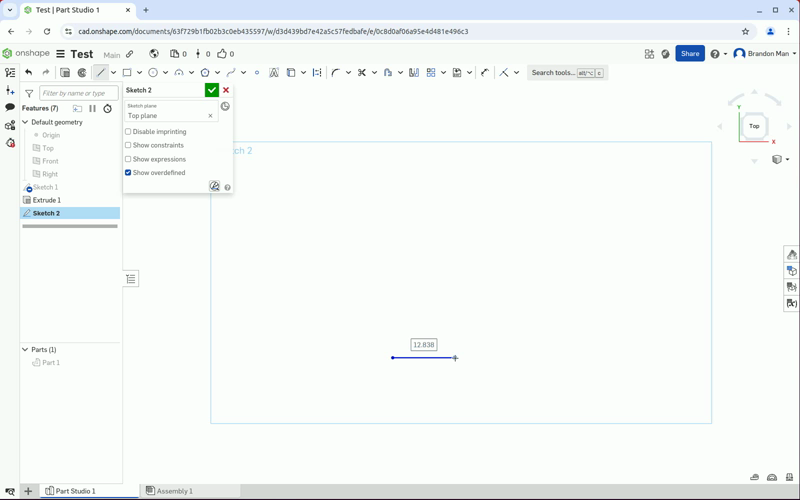
mouse_move(527, 357)
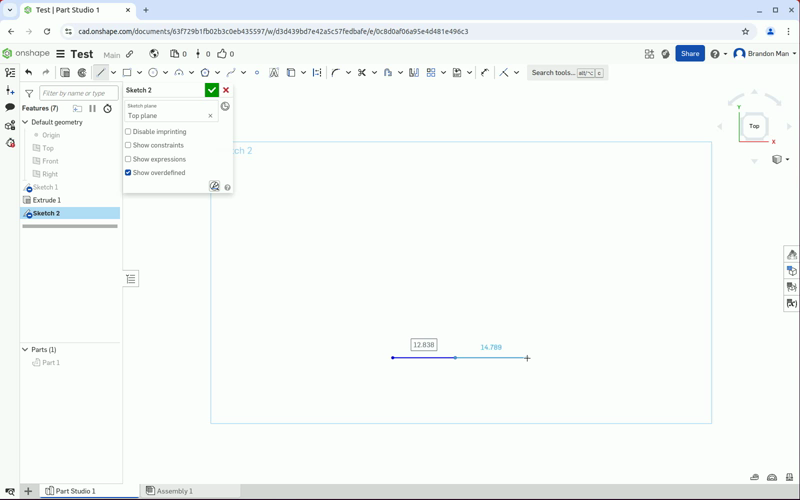
click(527, 357)
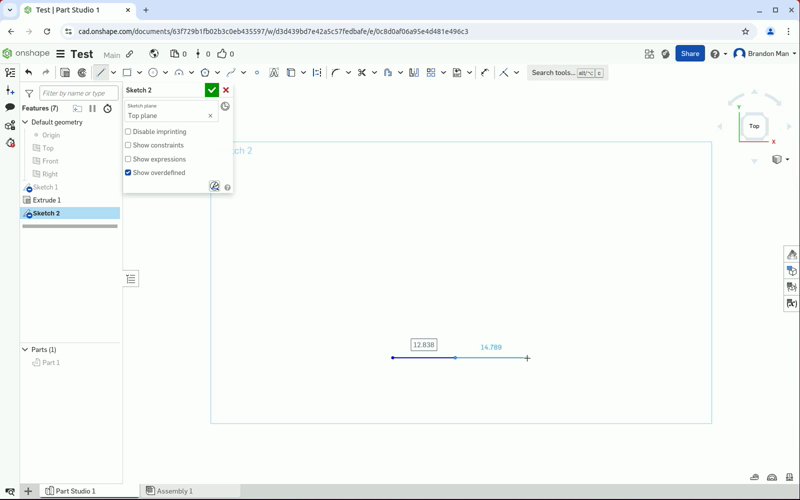
key_up(shift)
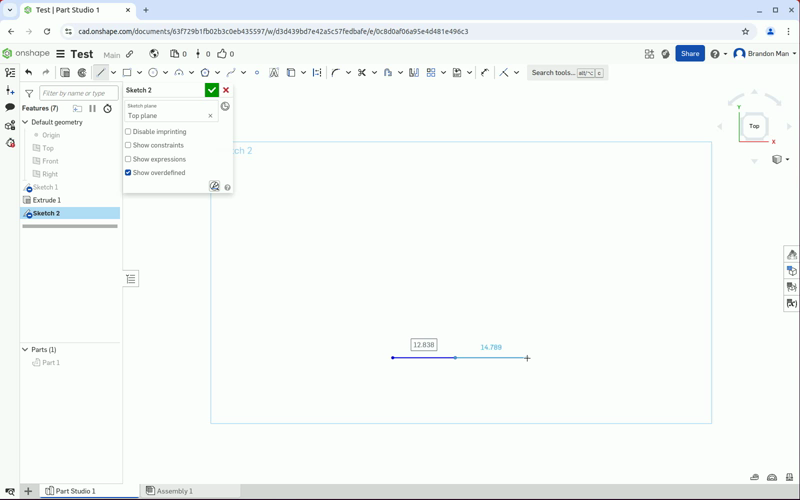
key_down(shift)
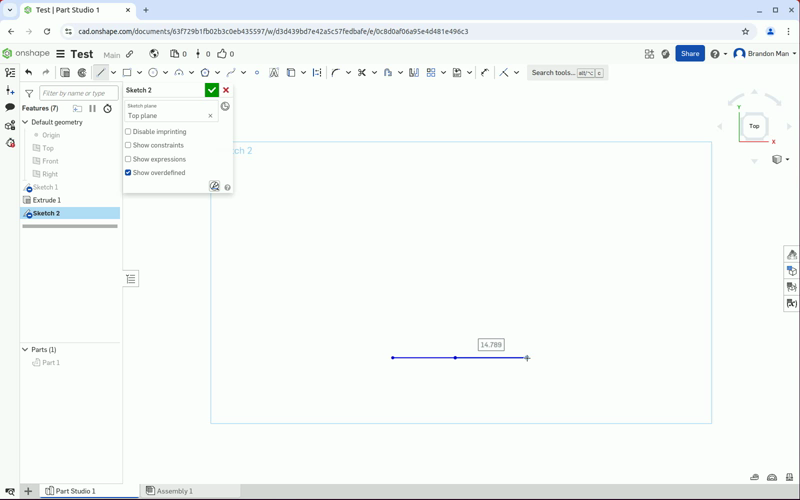
mouse_move(527, 223)
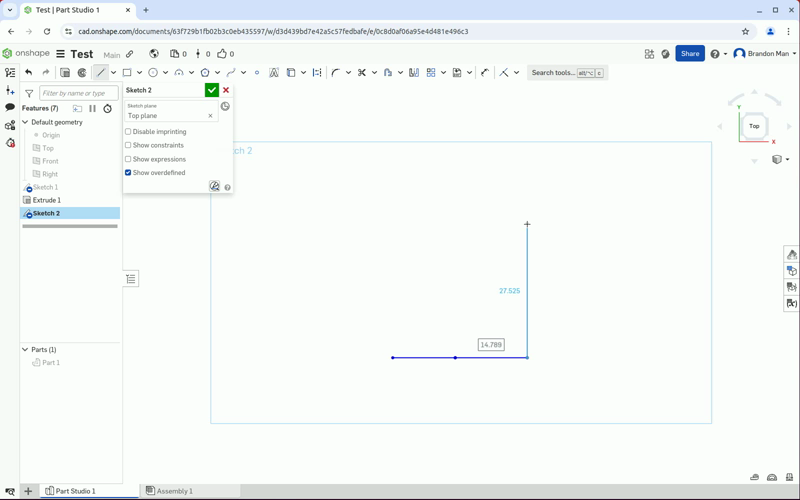
click(527, 223)
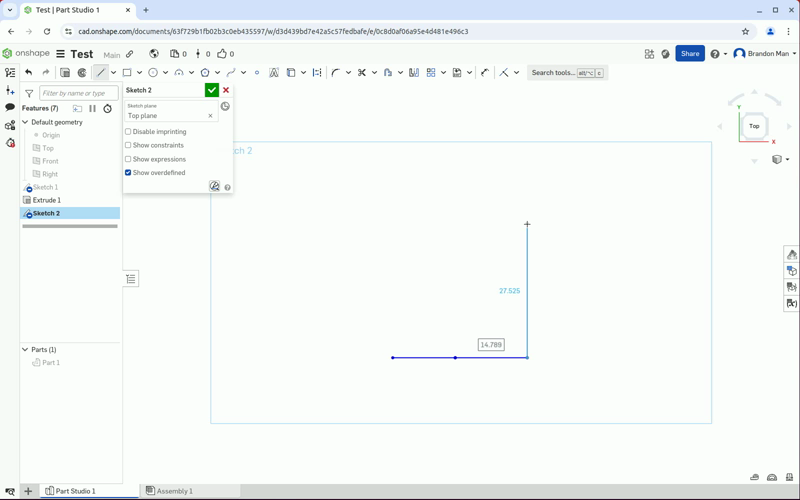
key_up(shift)
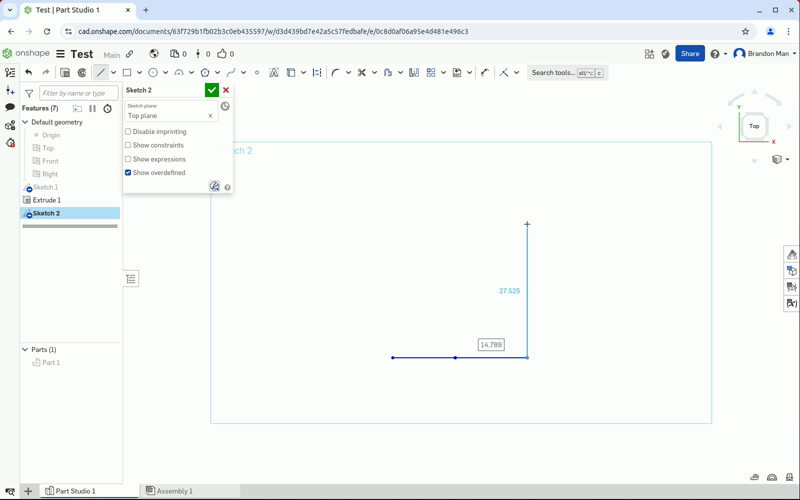
key_down(shift)
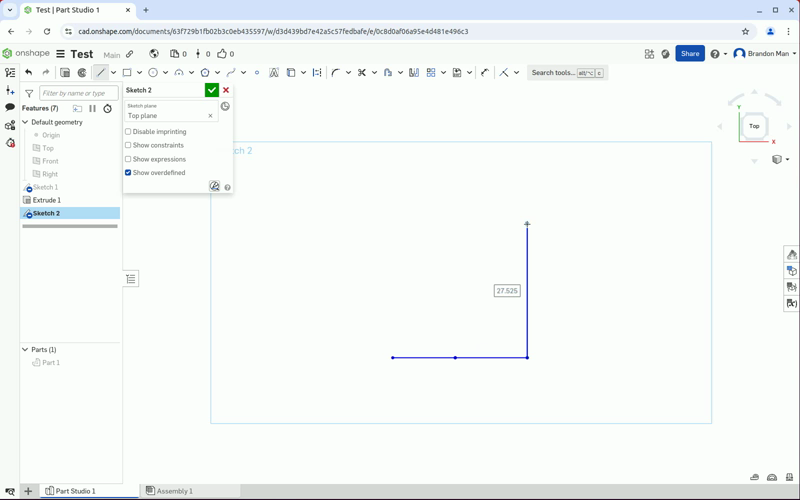
mouse_move(557, 223)
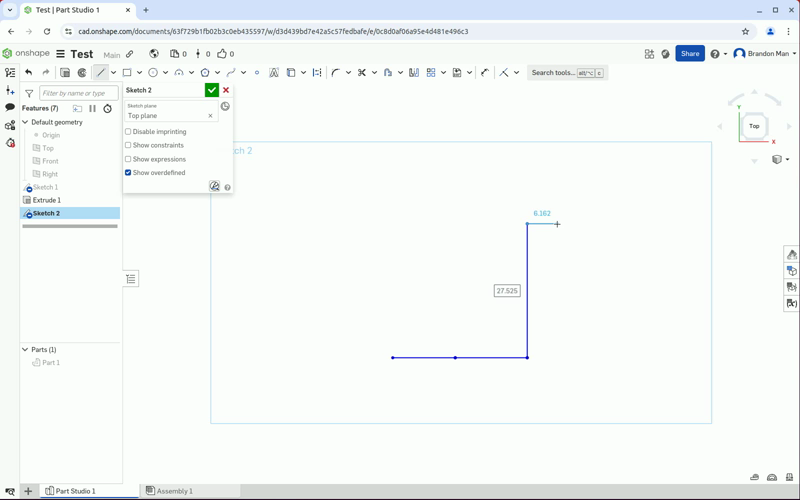
mouse_move(513, 223)
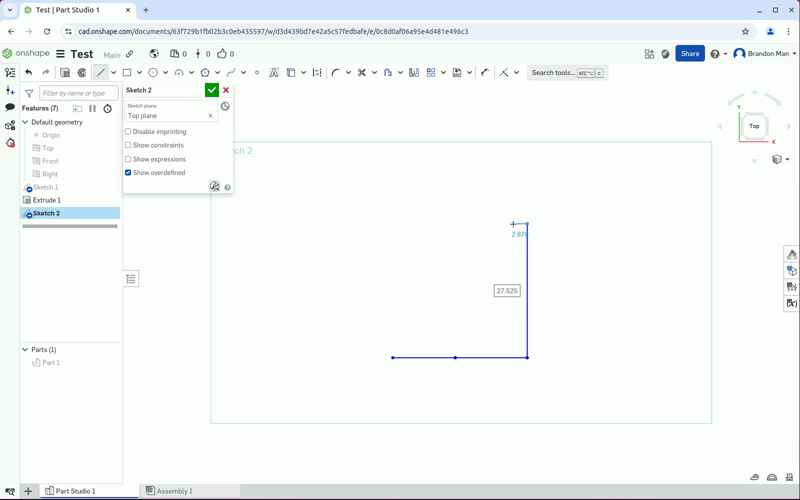
click(513, 223)
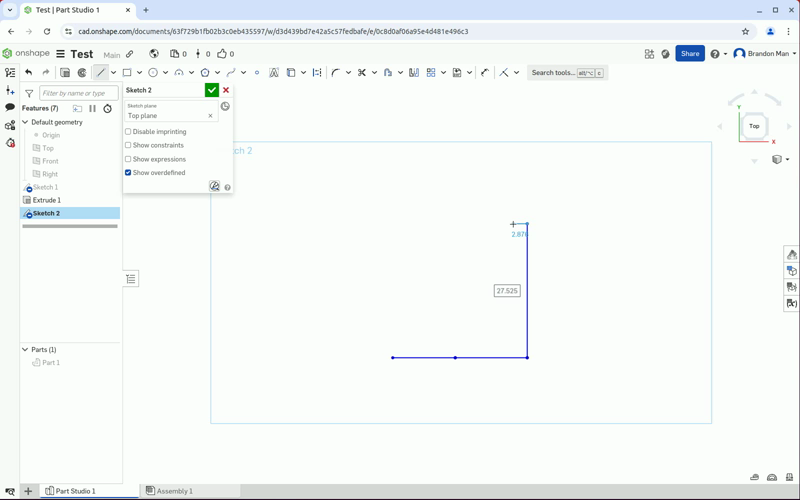
key_up(shift)
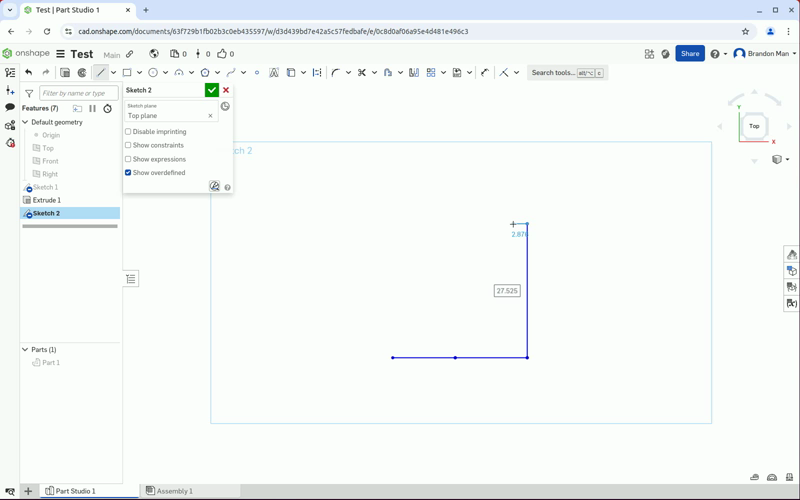
key_down(shift)
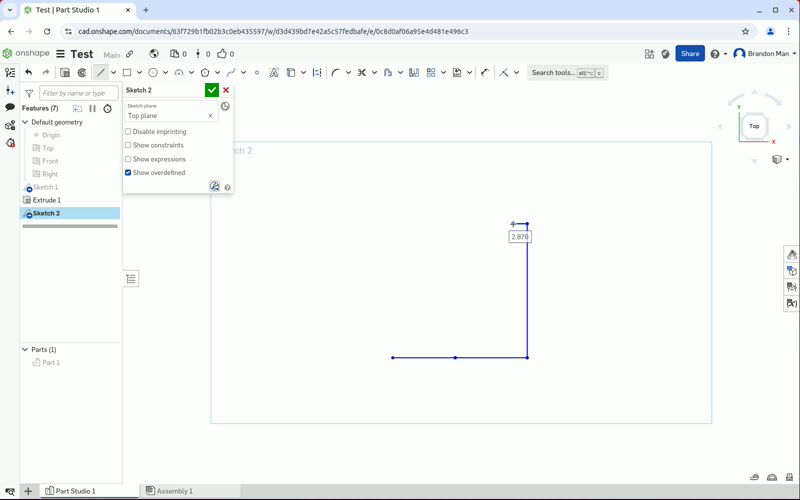
mouse_move(543, 223)
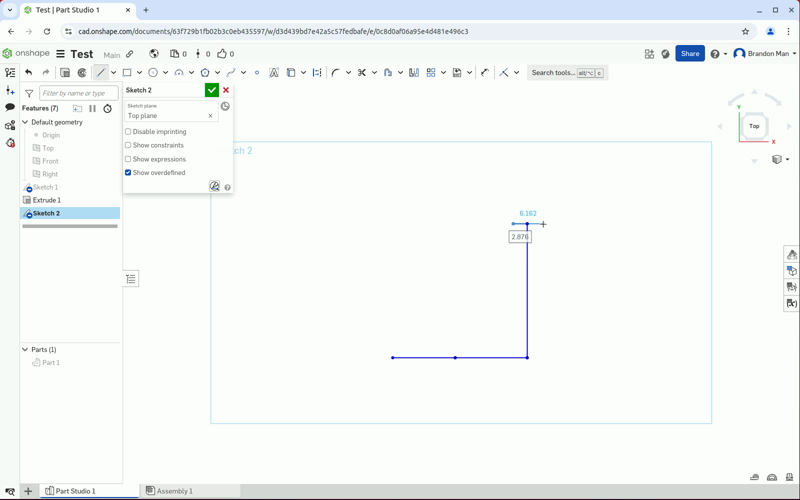
mouse_move(513, 209)
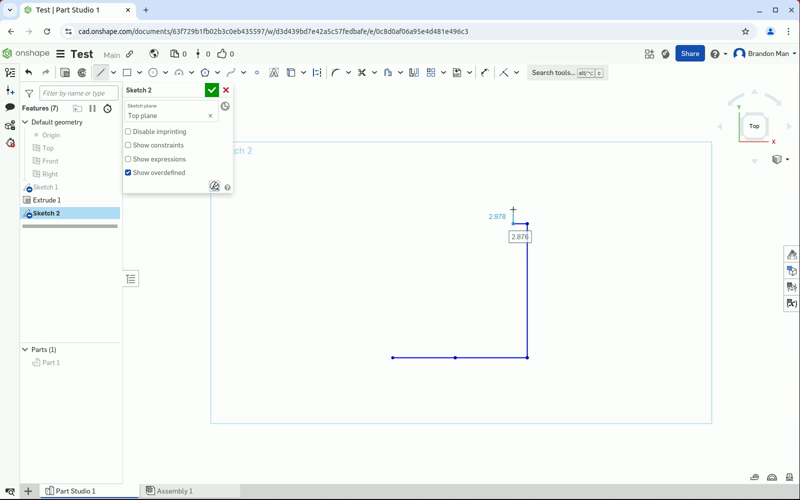
click(513, 209)
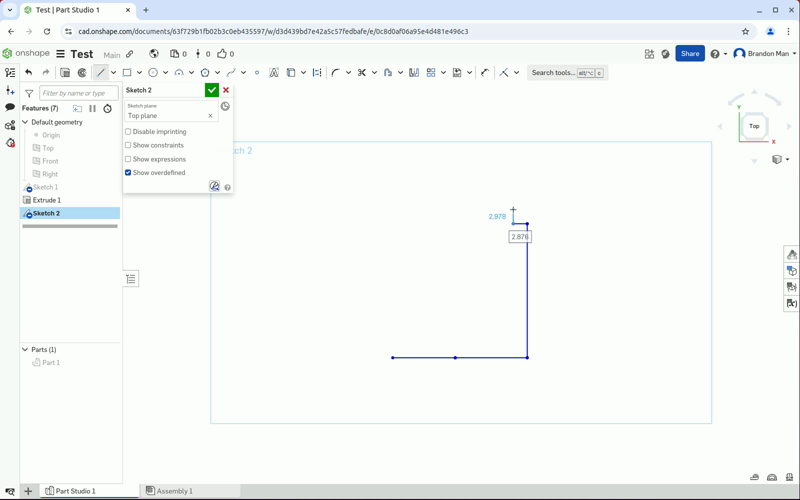
key_up(shift)
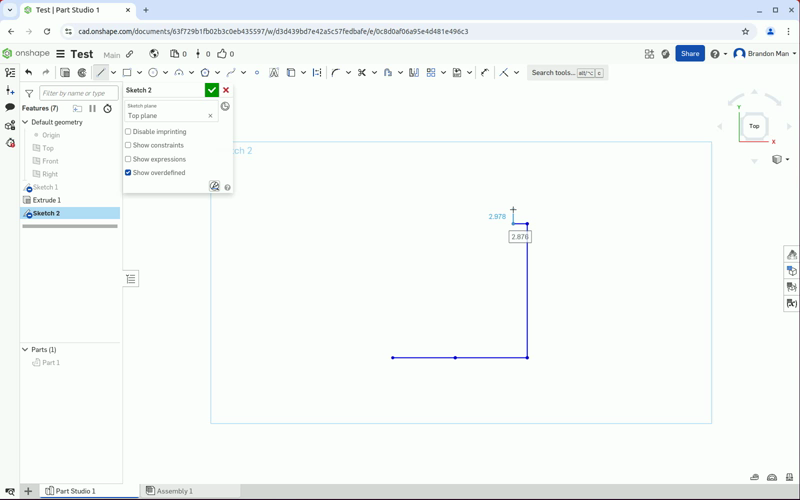
key_down(shift)
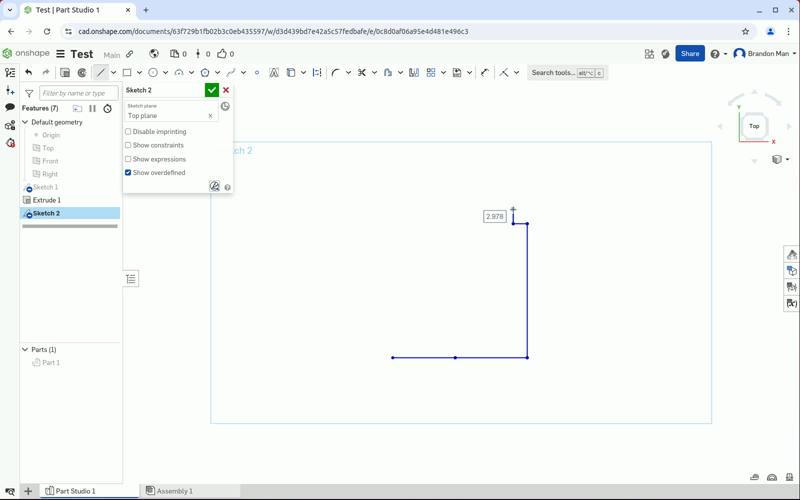
mouse_move(395, 209)
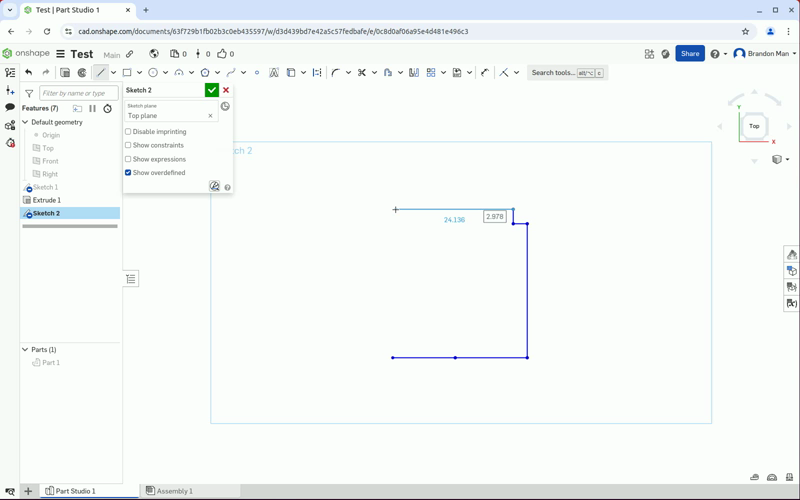
click(395, 209)
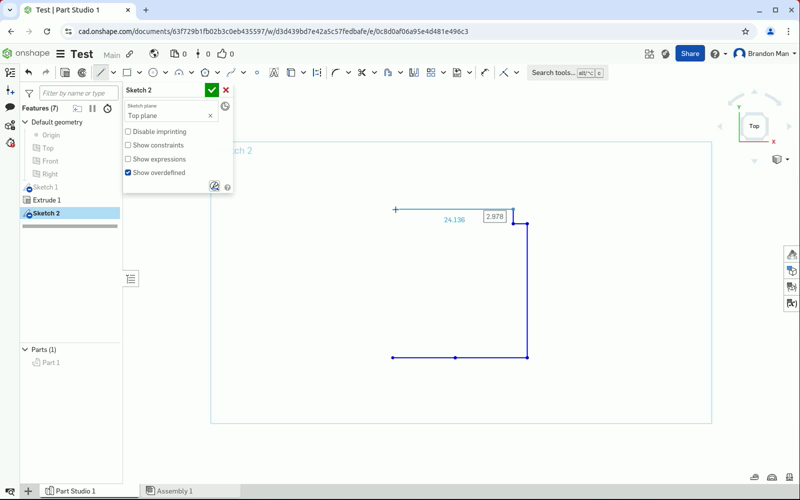
key_up(shift)
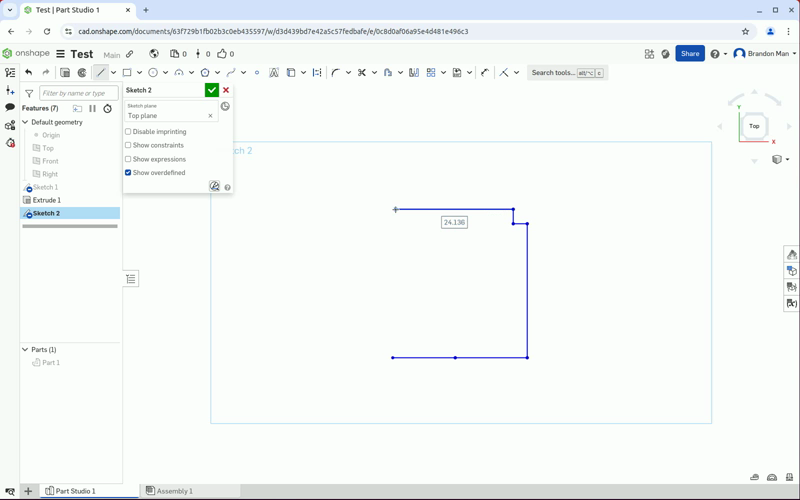
key_down(shift)
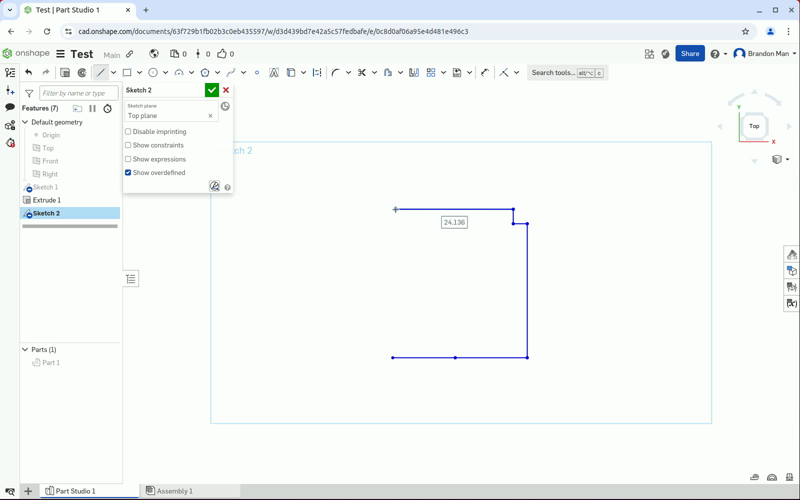
mouse_move(425, 209)
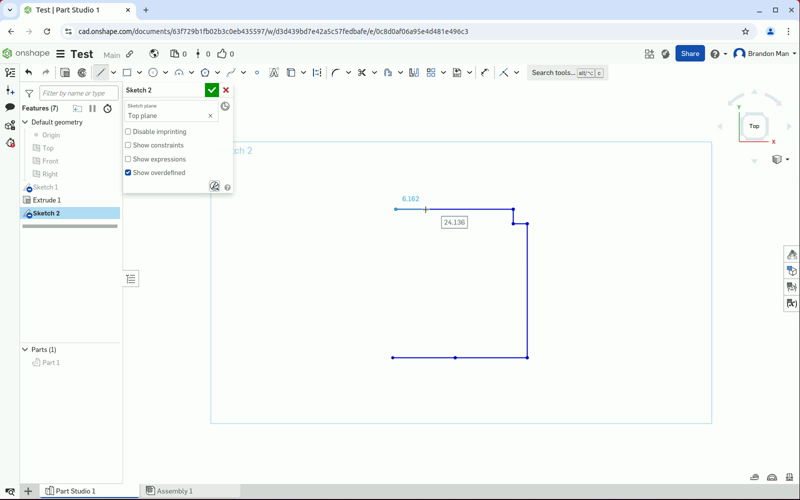
mouse_move(395, 215)
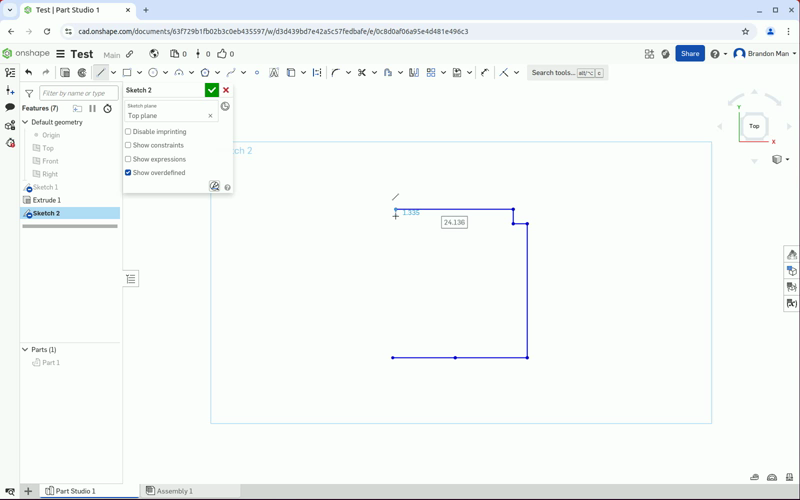
scroll(6)
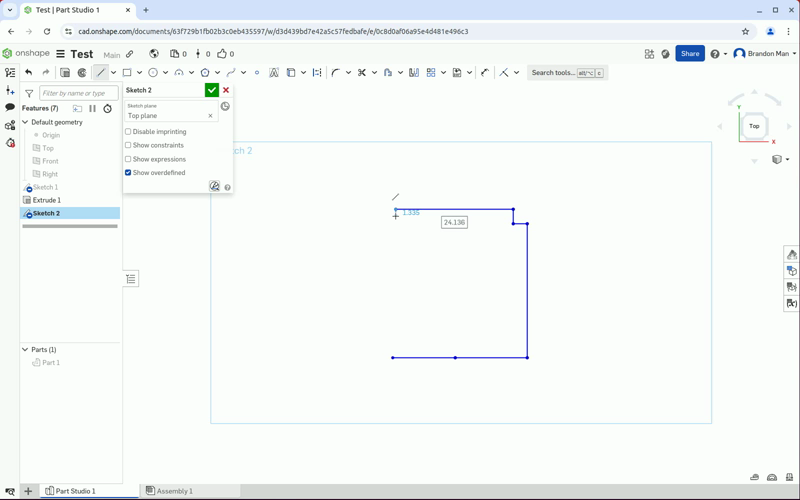
scroll(6)
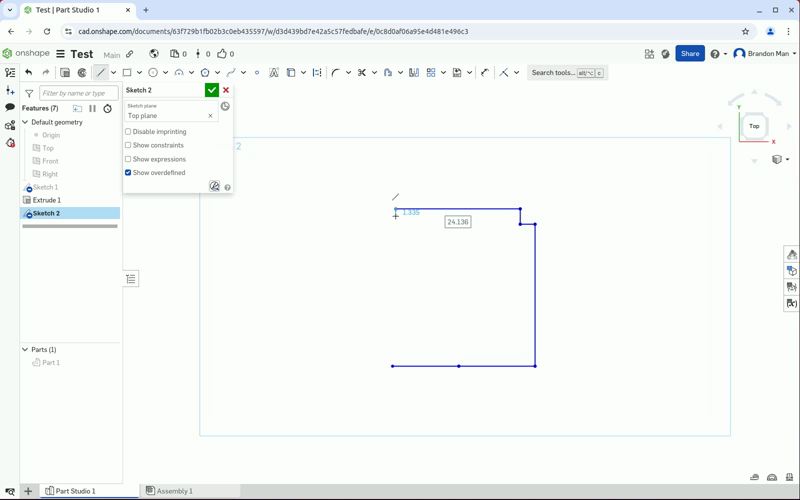
scroll(6)
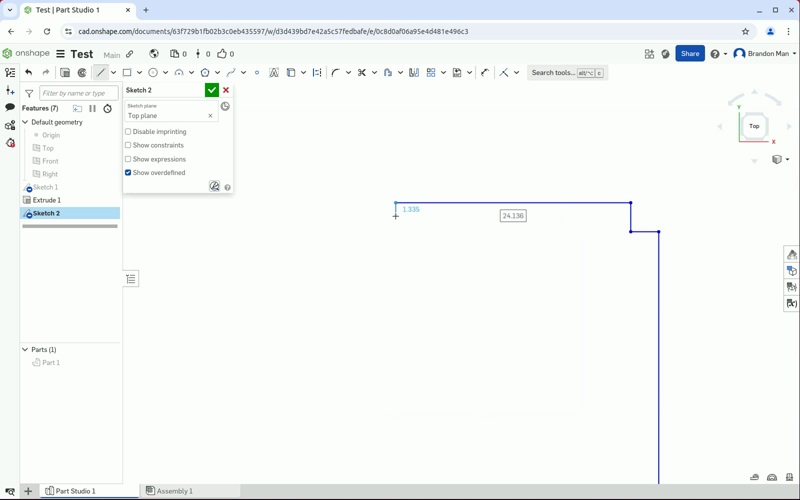
scroll(6)
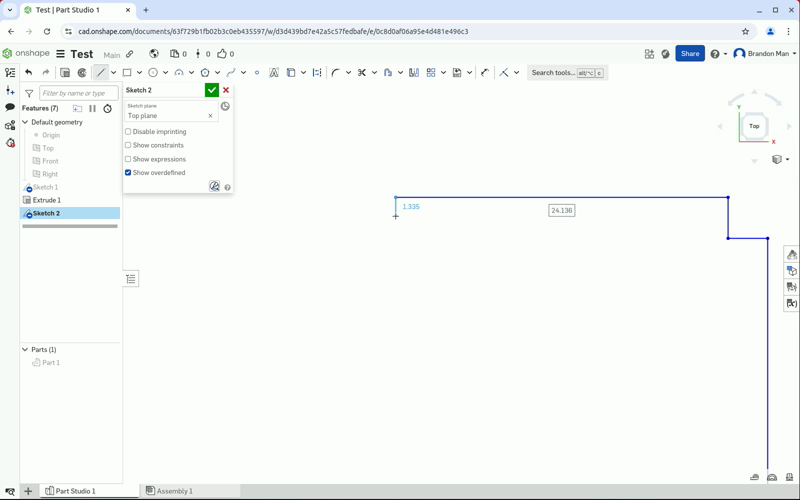
scroll(6)
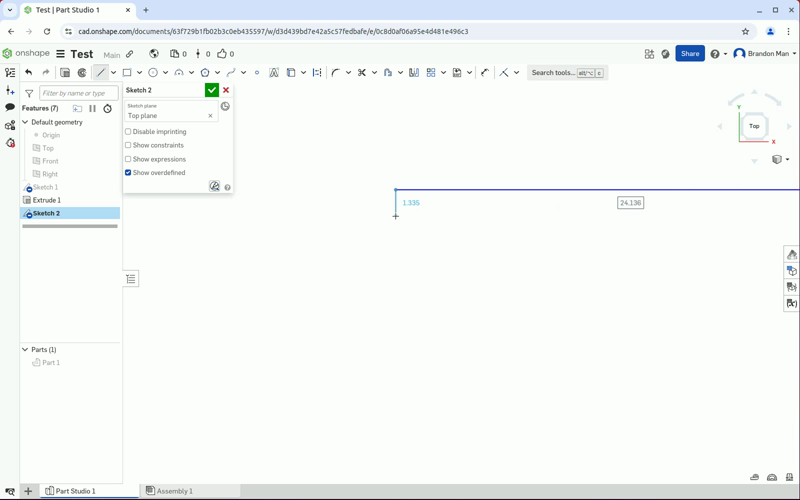
scroll(6)
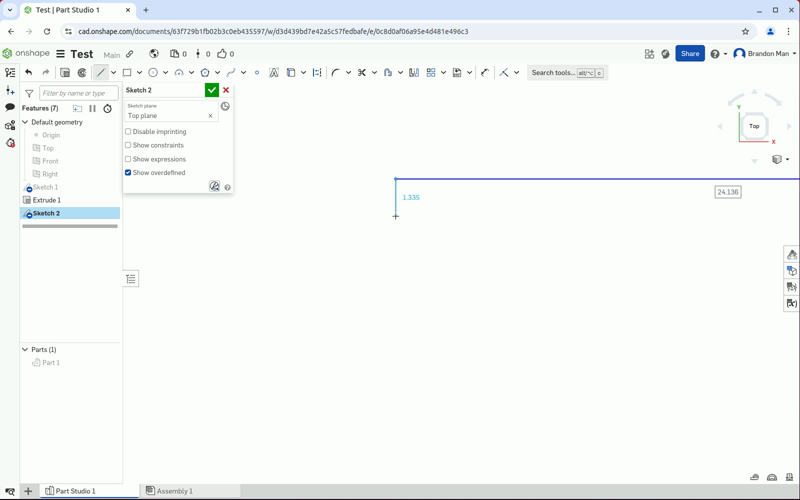
scroll(6)
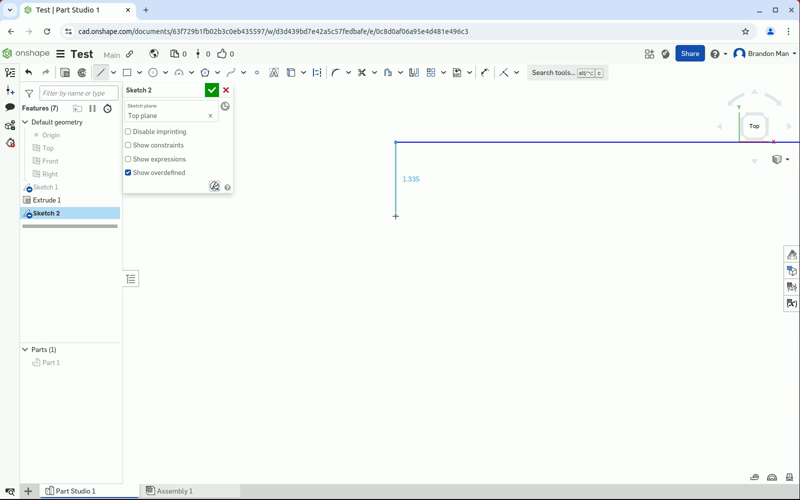
click(395, 215)
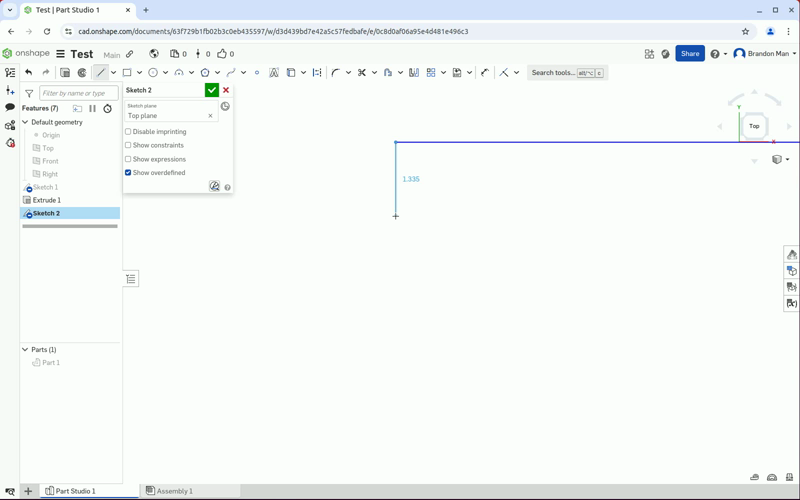
scroll(-6)
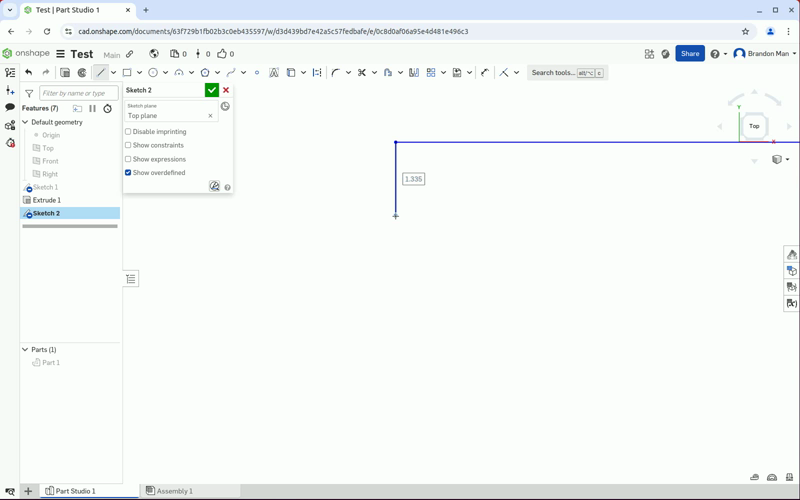
scroll(-6)
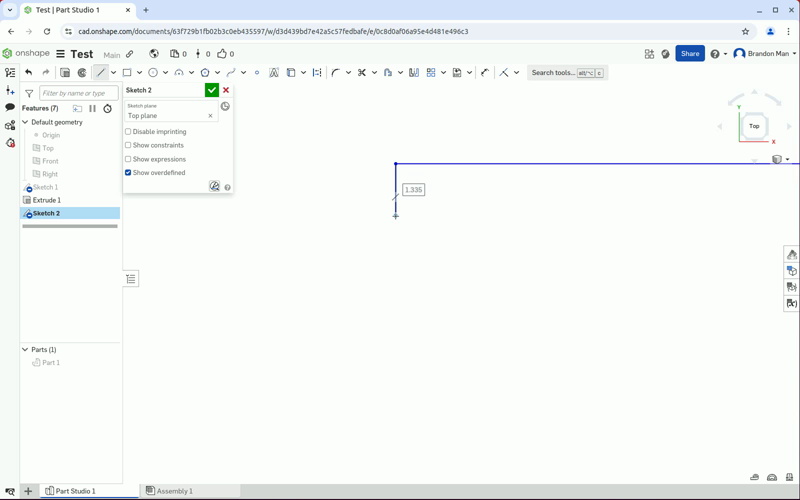
scroll(-6)
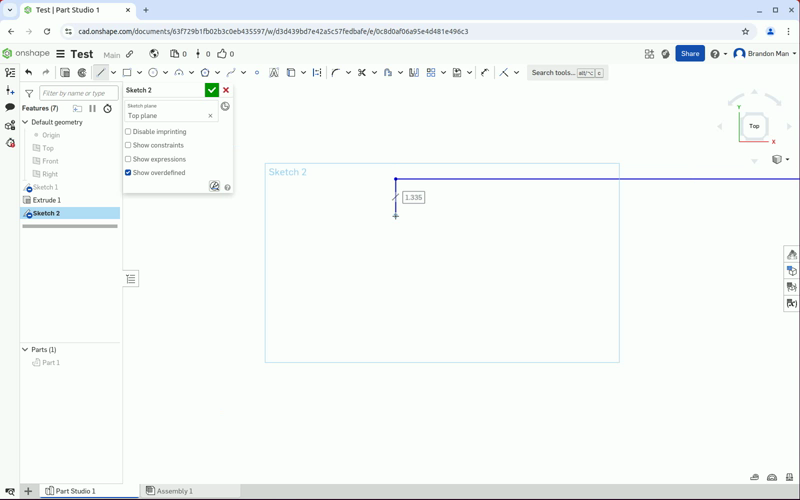
scroll(-6)
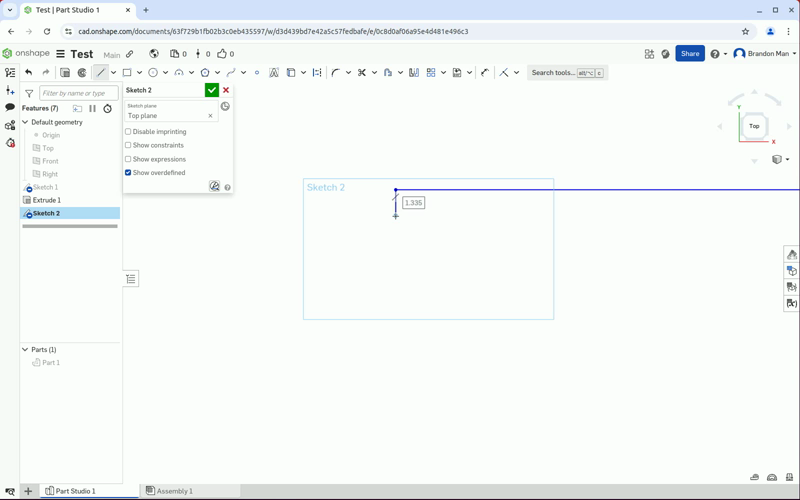
scroll(-6)
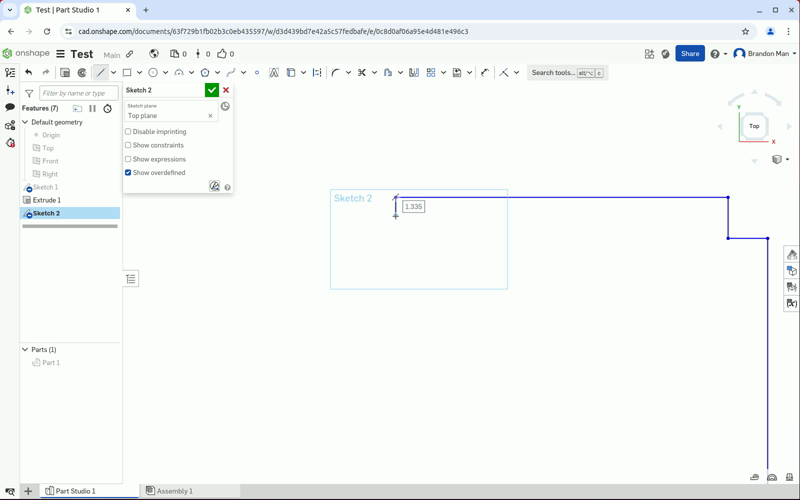
scroll(-6)
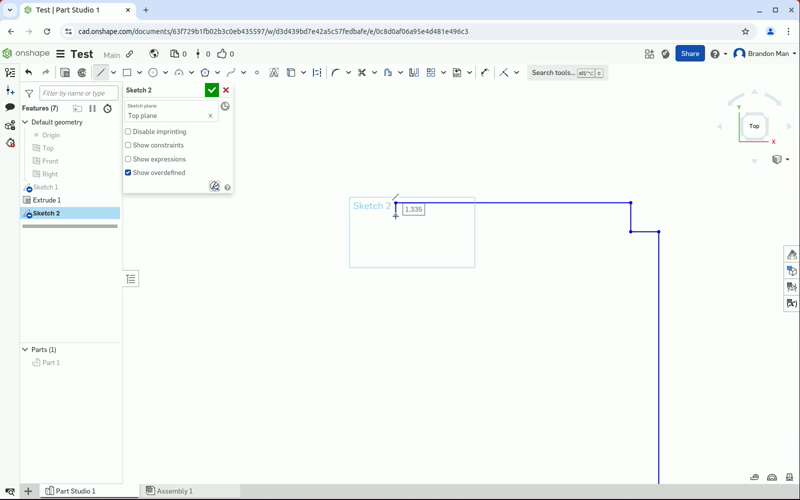
scroll(-6)
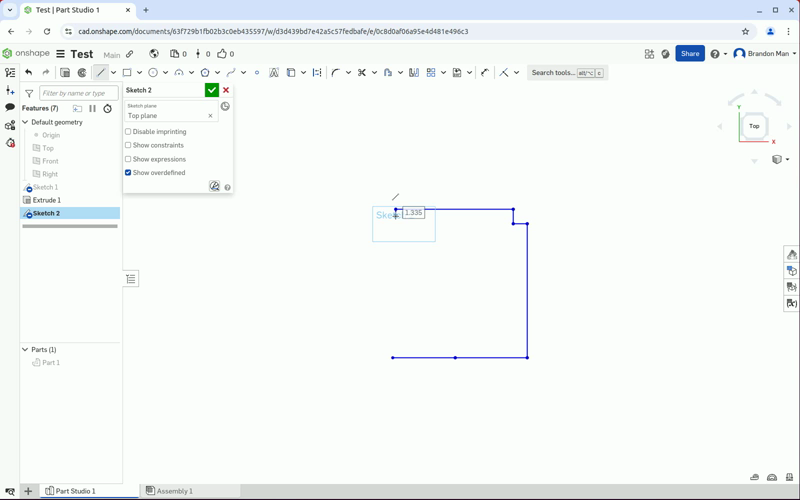
key_up(shift)
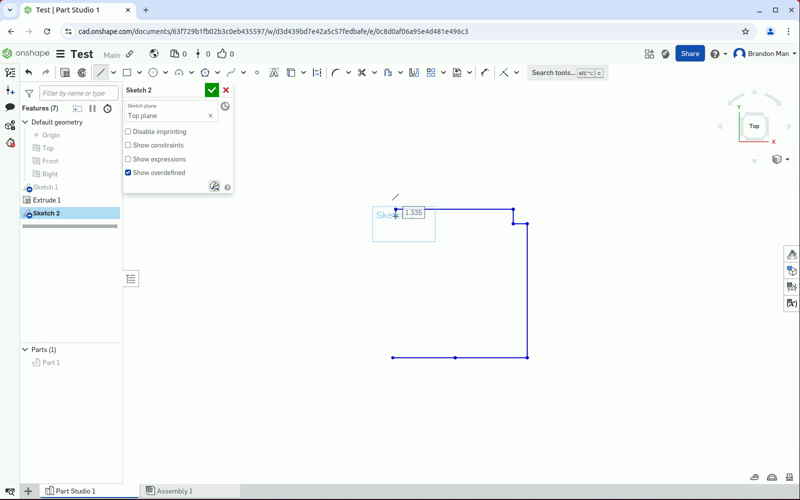
key_down(shift)
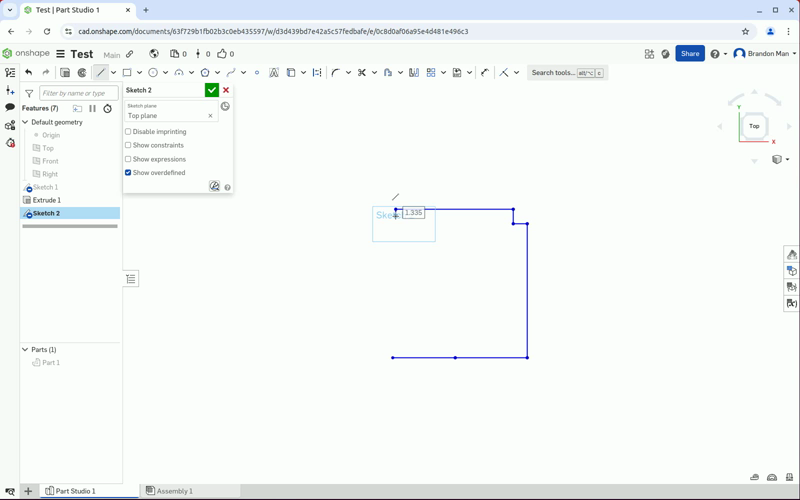
mouse_move(425, 215)
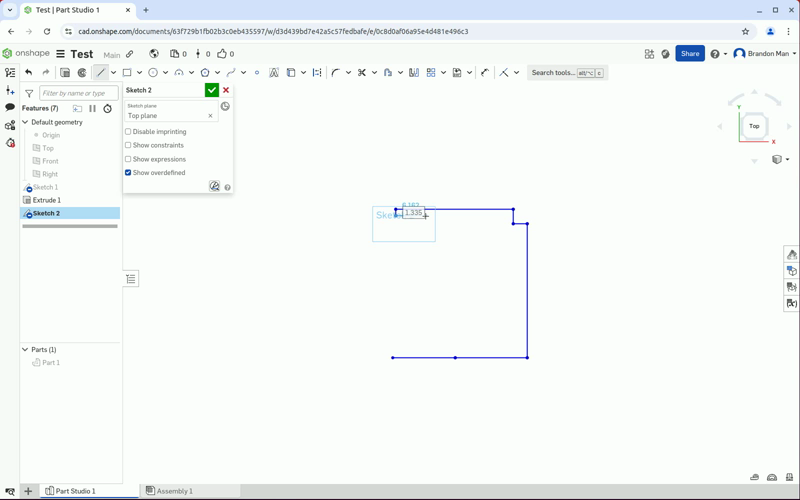
mouse_move(392, 215)
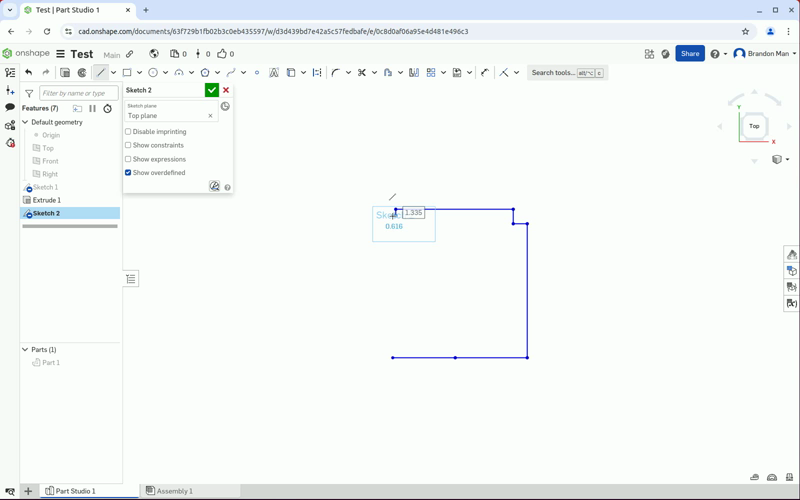
scroll(6)
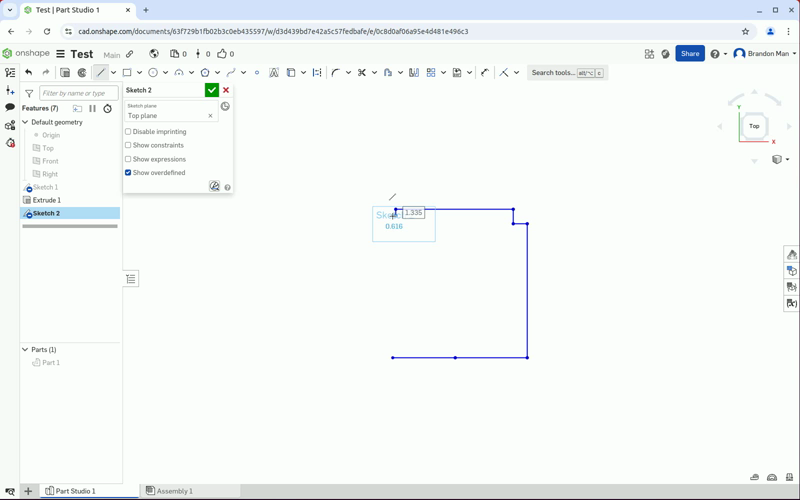
scroll(6)
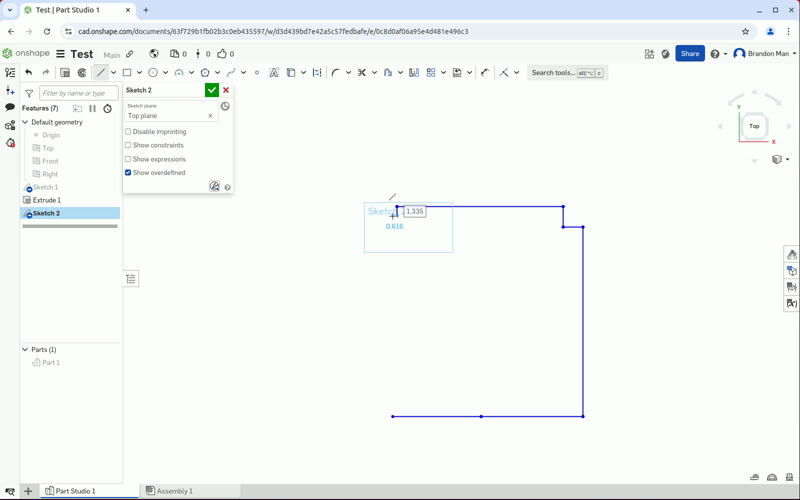
scroll(6)
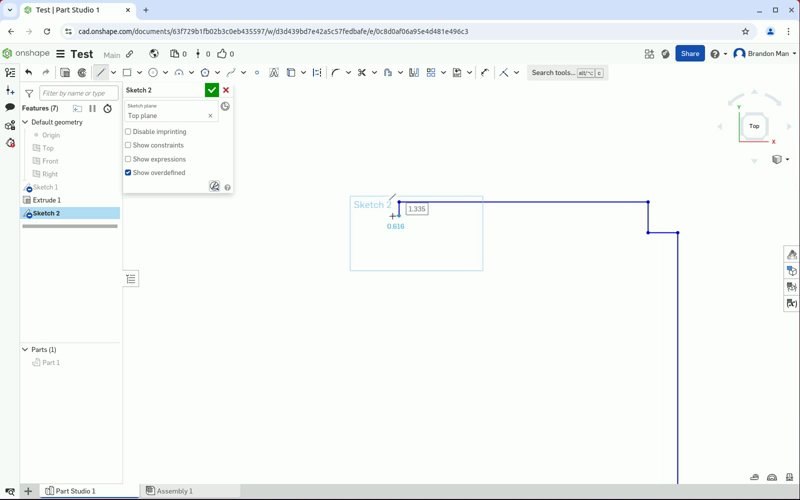
scroll(6)
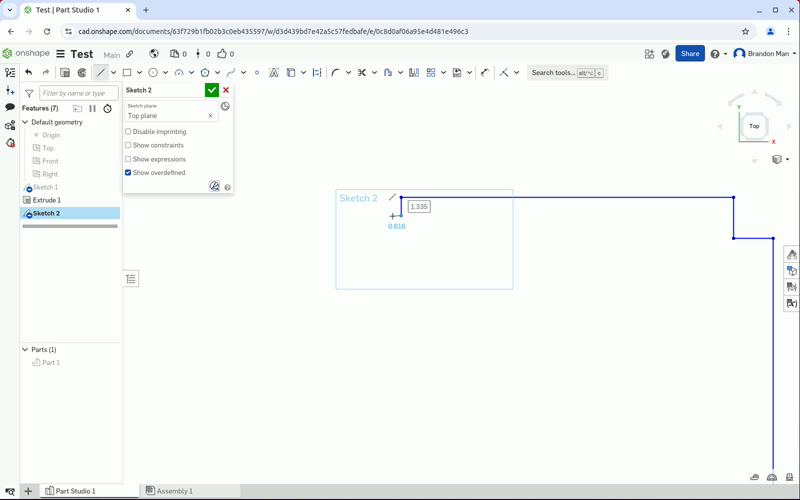
scroll(6)
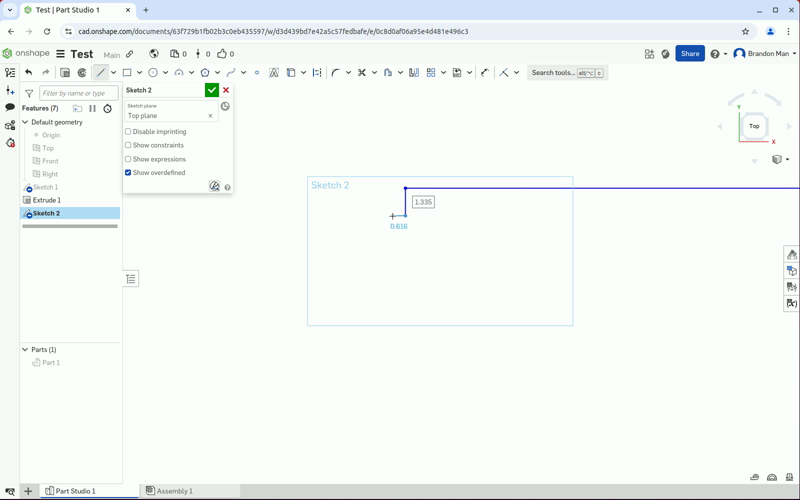
scroll(6)
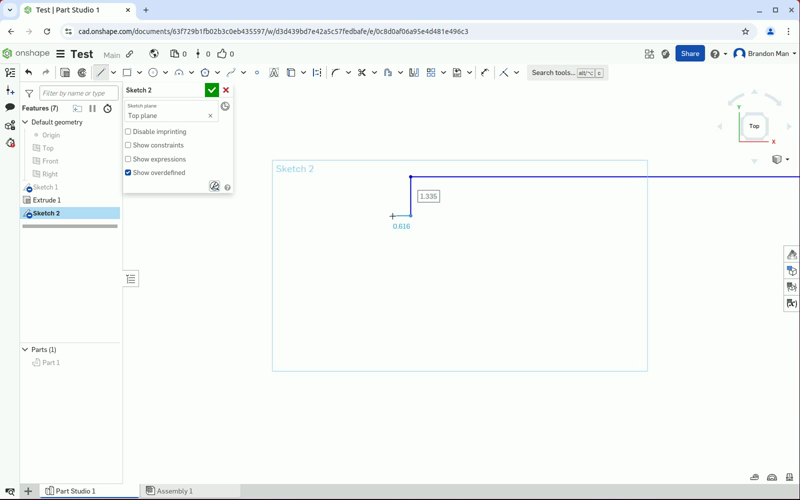
scroll(6)
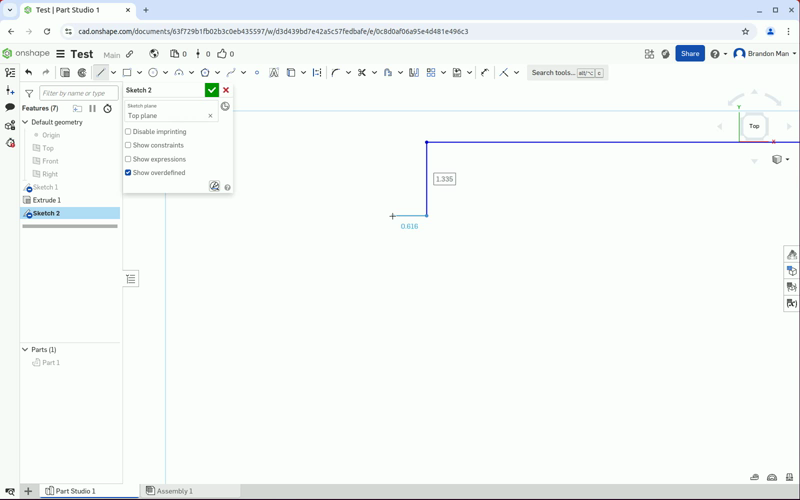
click(392, 215)
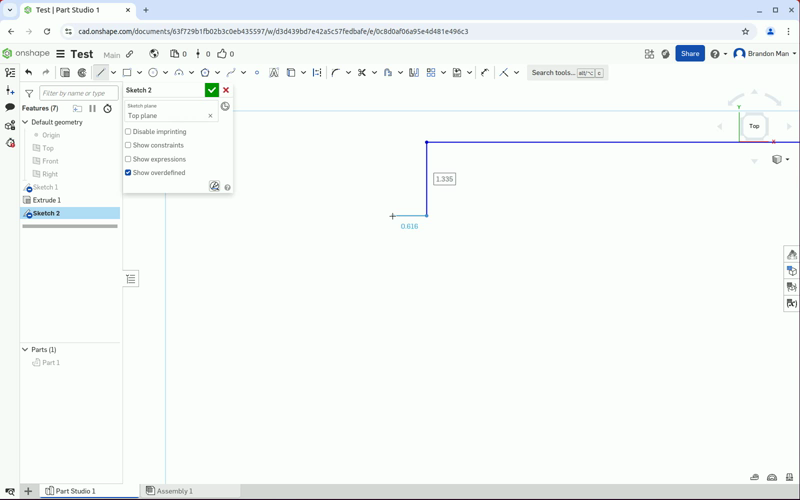
scroll(-6)
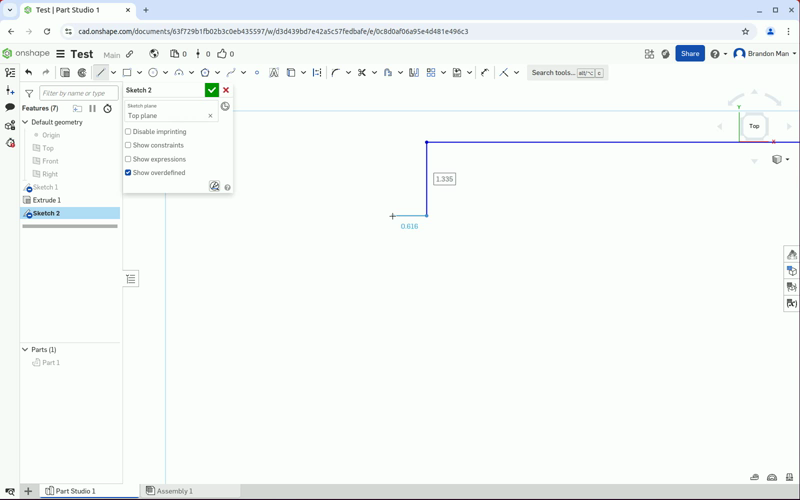
scroll(-6)
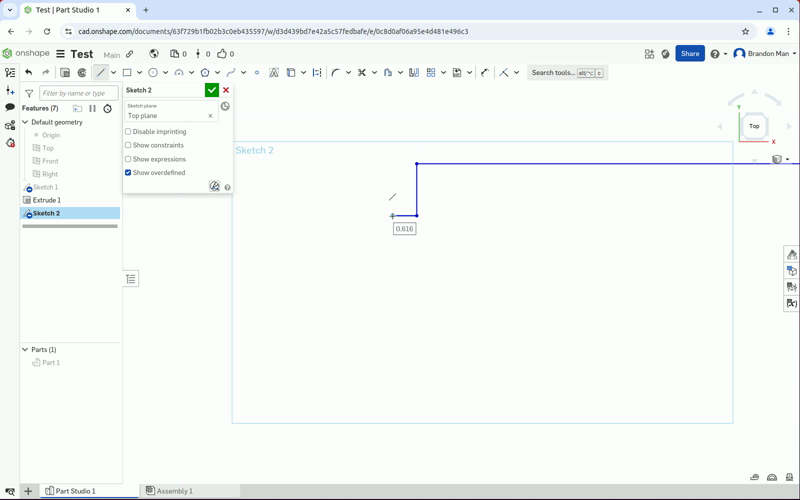
scroll(-6)
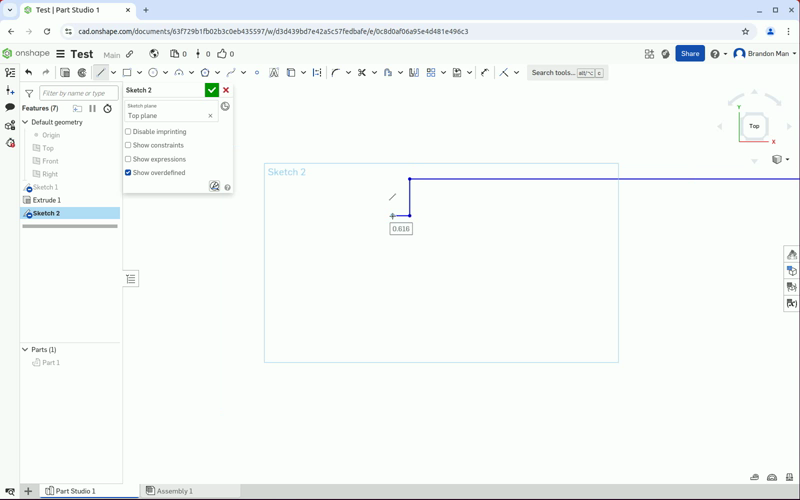
scroll(-6)
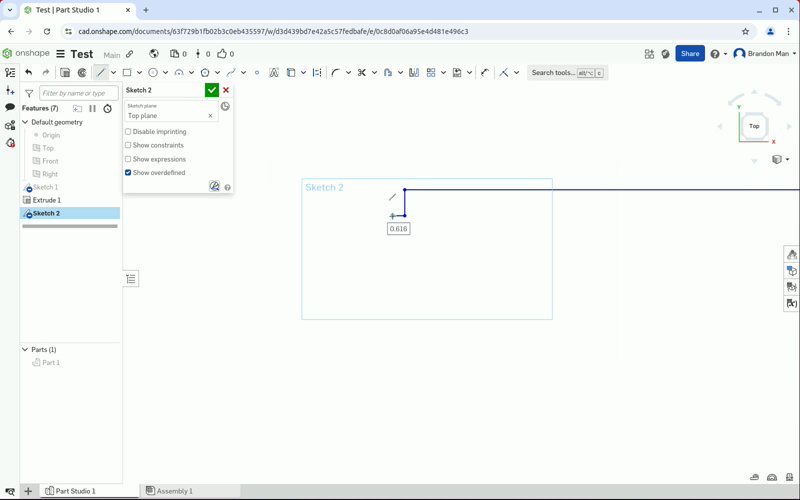
scroll(-6)
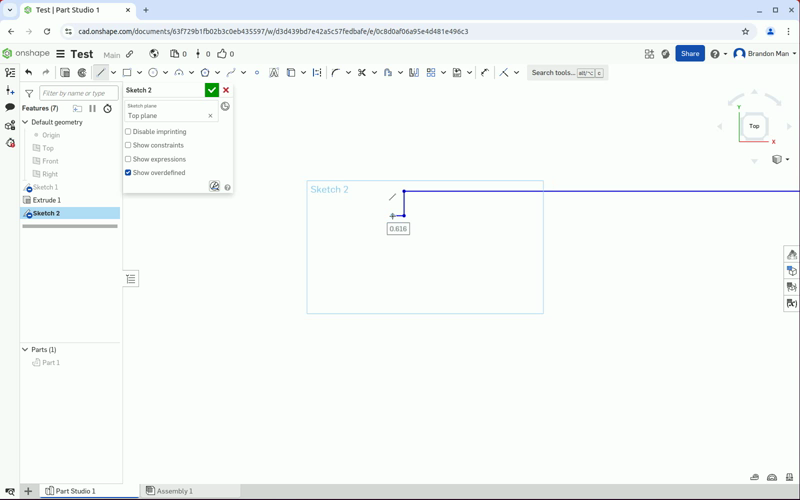
scroll(-6)
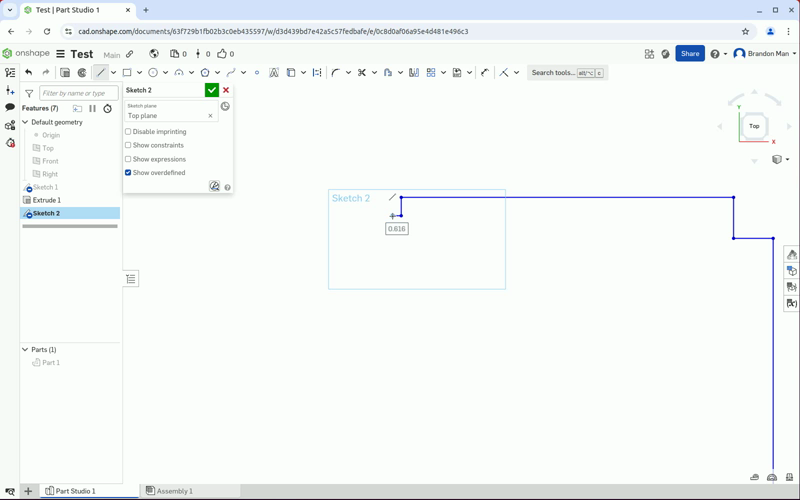
scroll(-6)
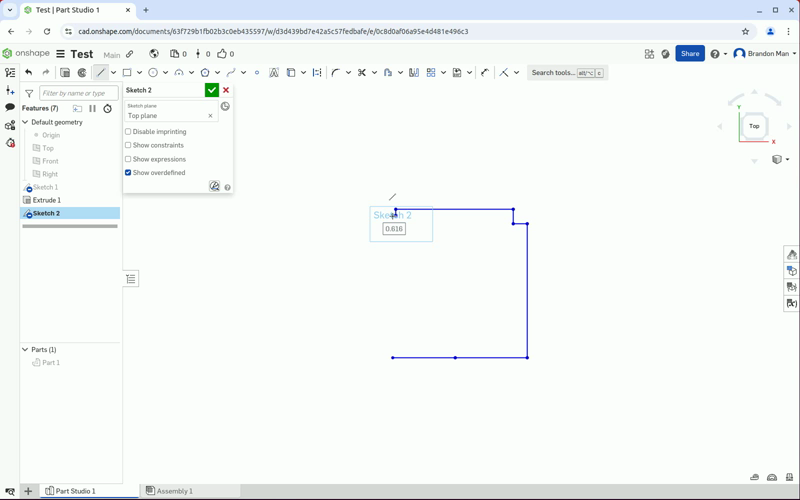
key_up(shift)
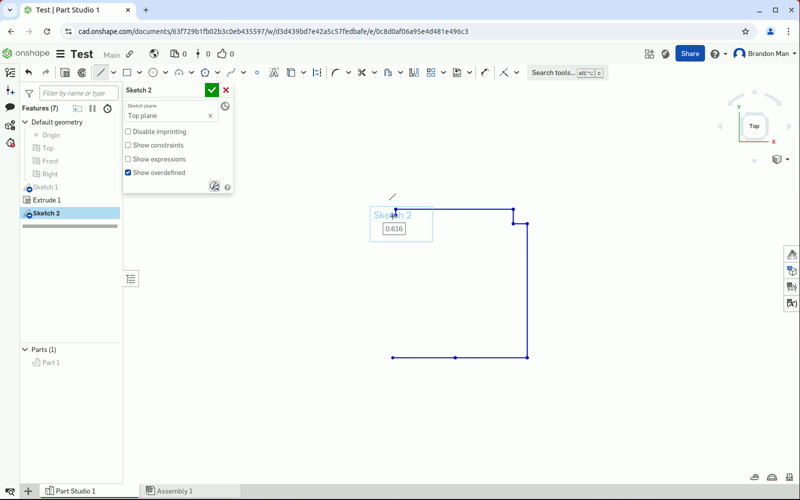
key_down(shift)
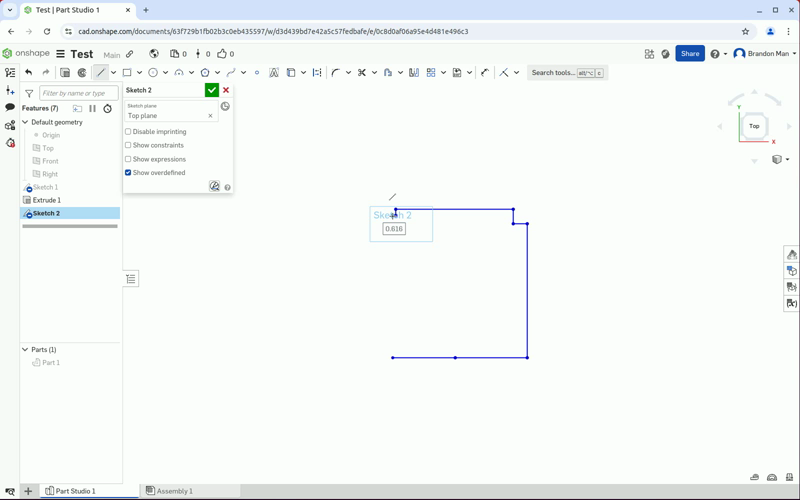
mouse_move(392, 357)
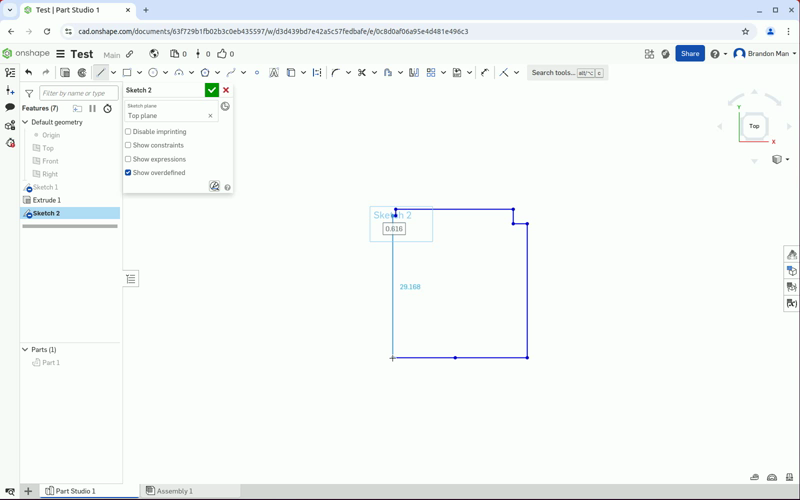
key_up(shift)
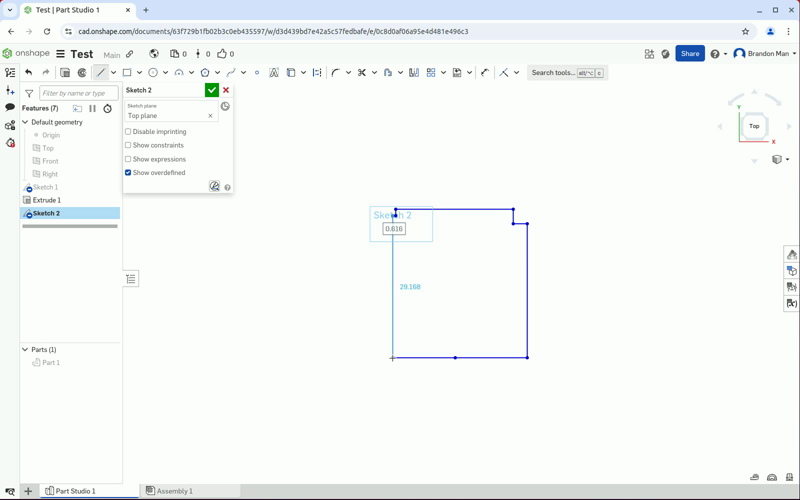
click(392, 357)
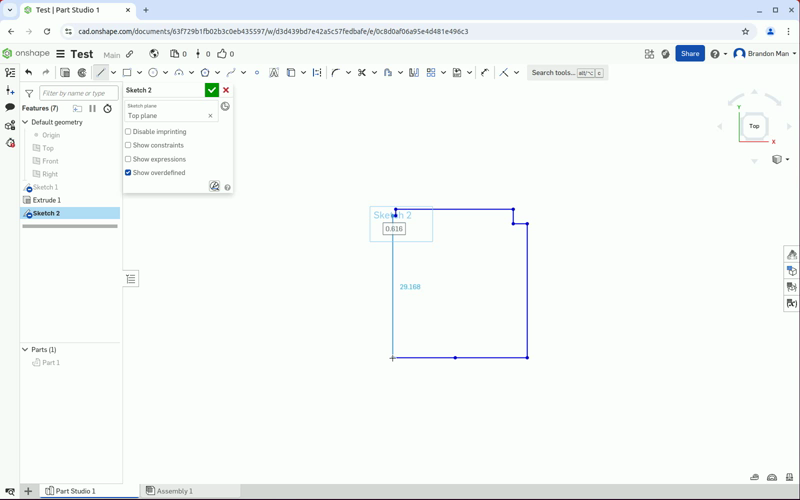
key(esc)
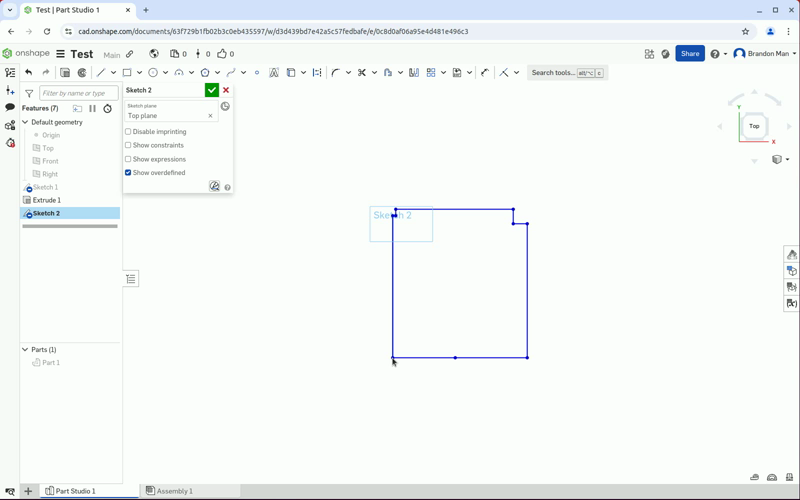
mouse_move(465, 258)
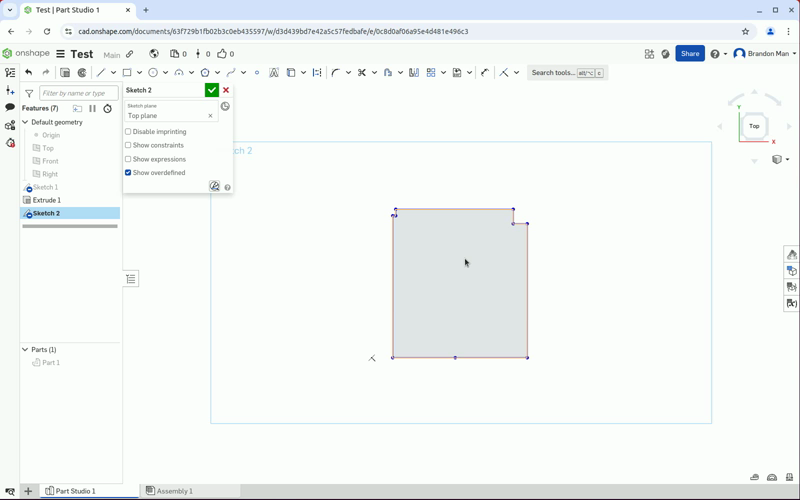
click(465, 258)
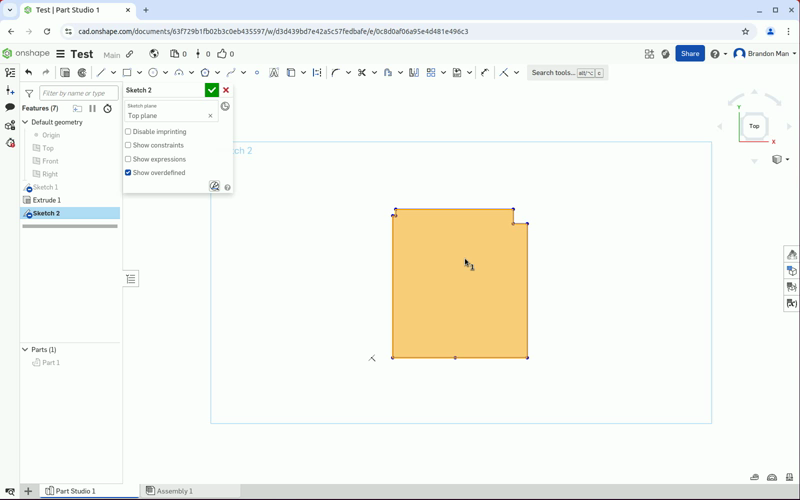
mouse_move(73, 352)
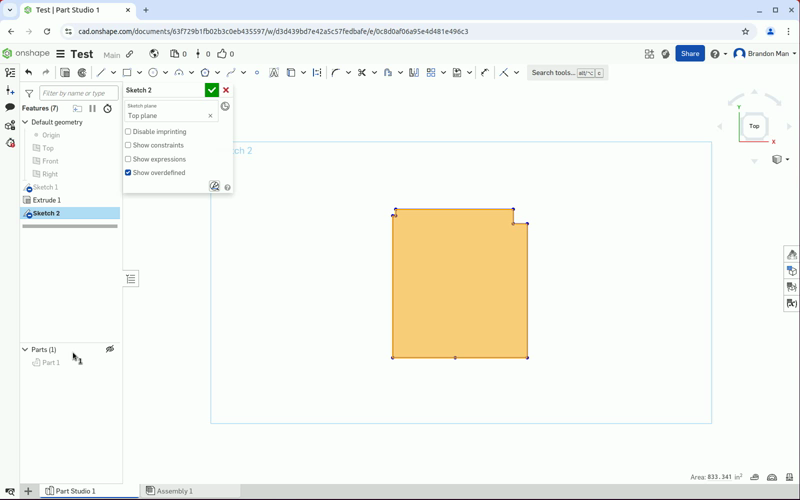
key(shift+y)
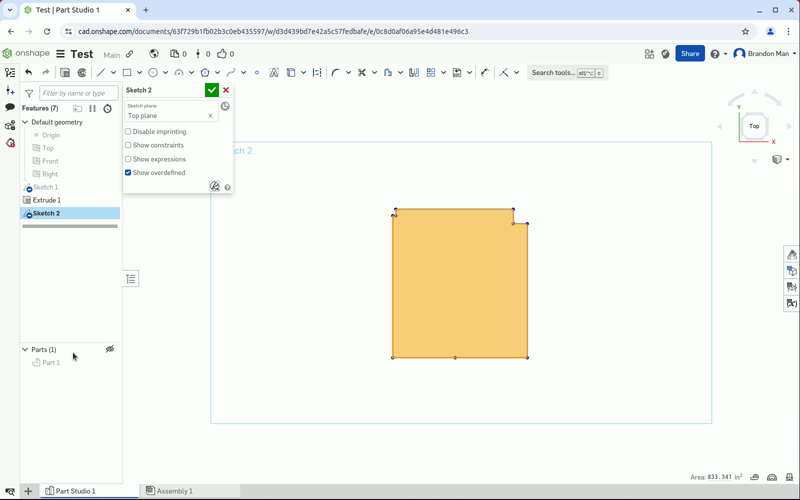
key(shift+e)
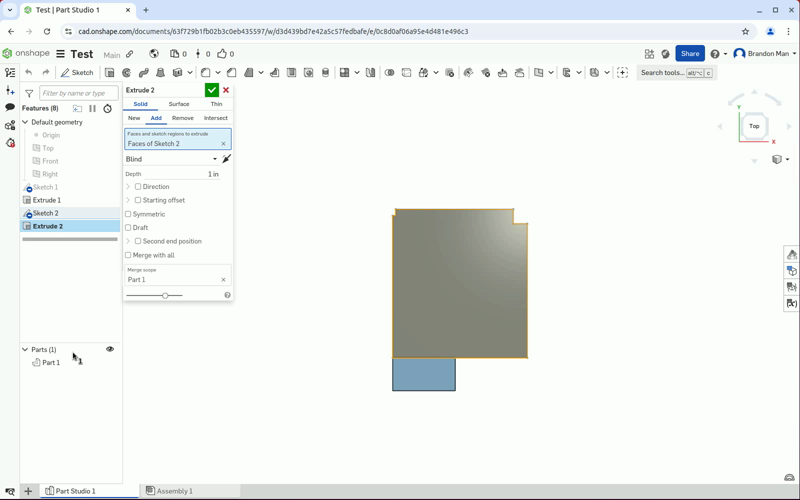
mouse_move(143, 106)
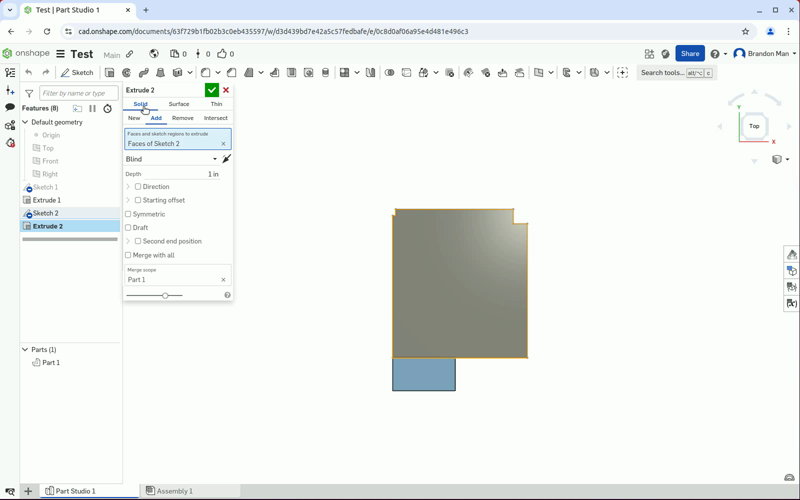
click(143, 106)
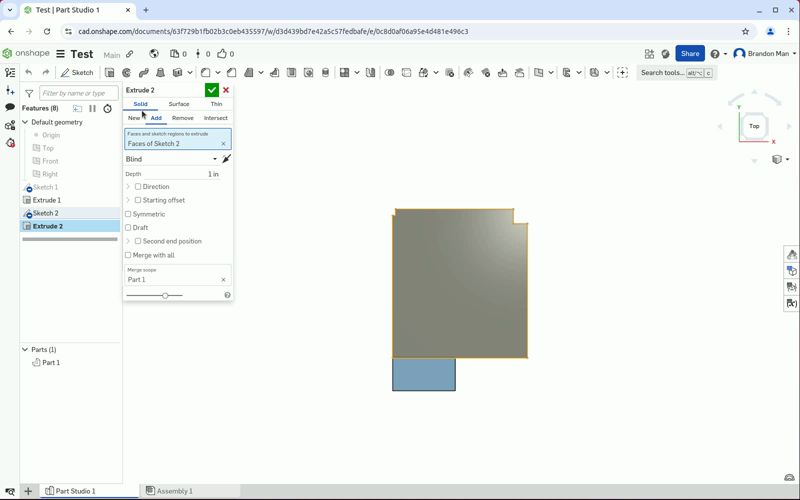
mouse_move(137, 120)
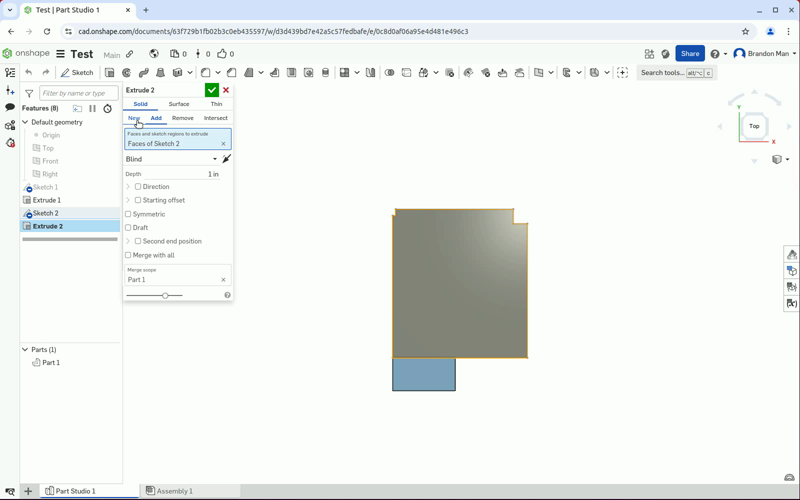
click(137, 120)
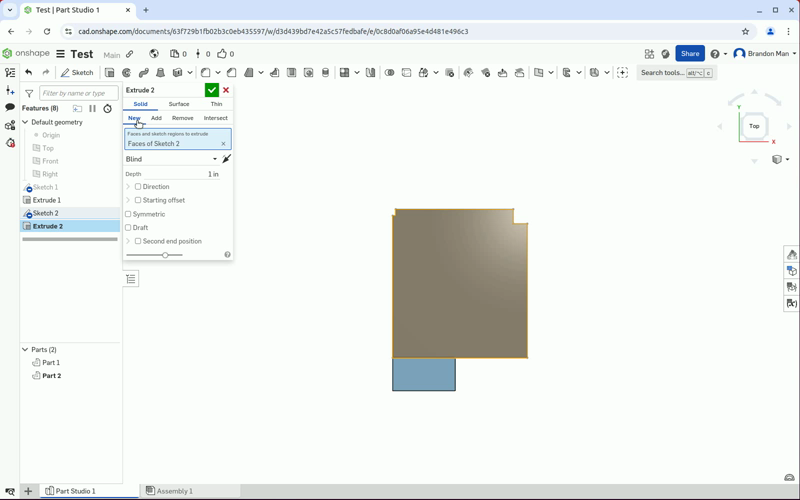
key(tab, 4)
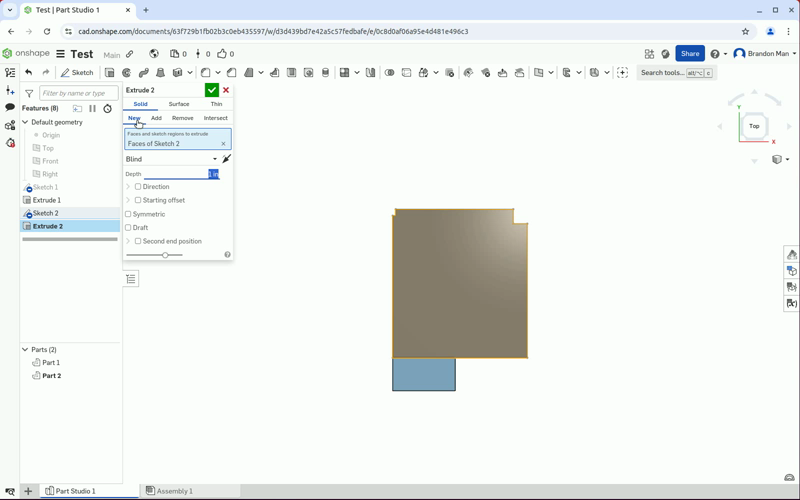
text(0.241)
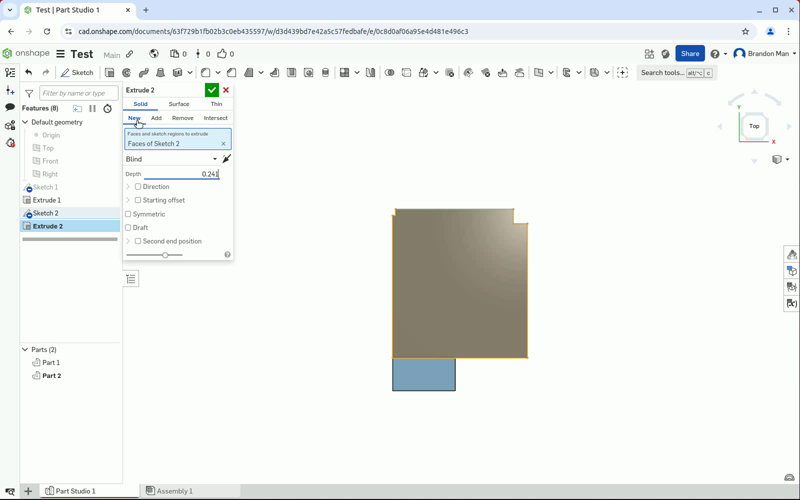
key(enter)
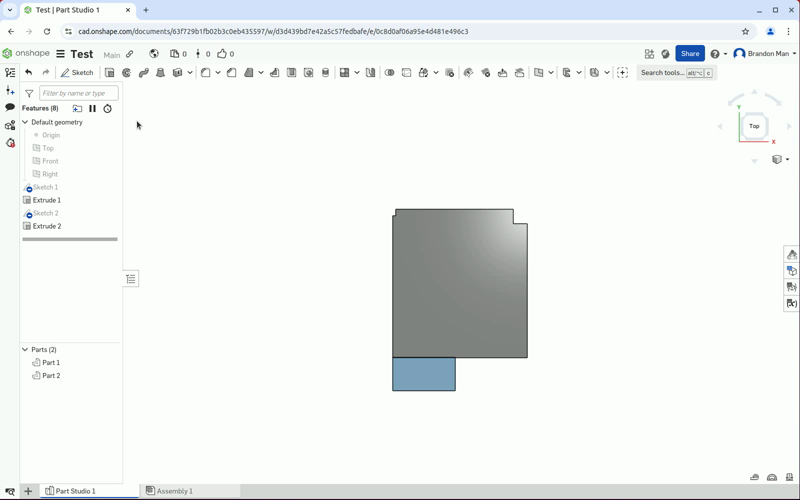
key(shift+h)
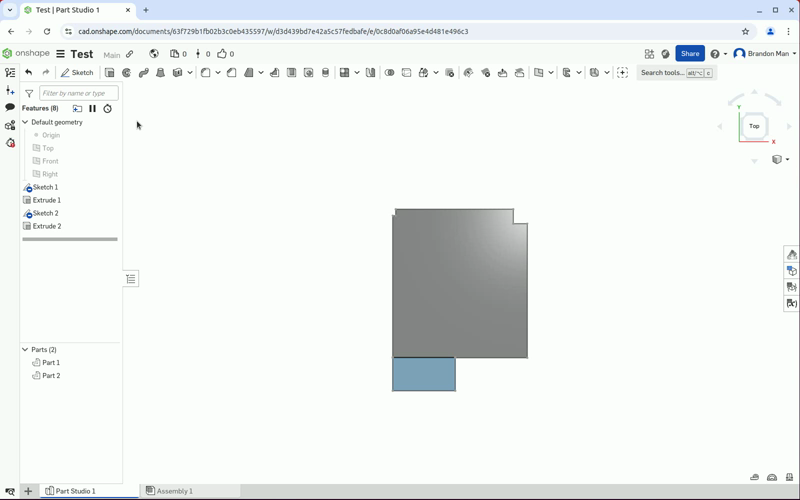
key(shift+h)
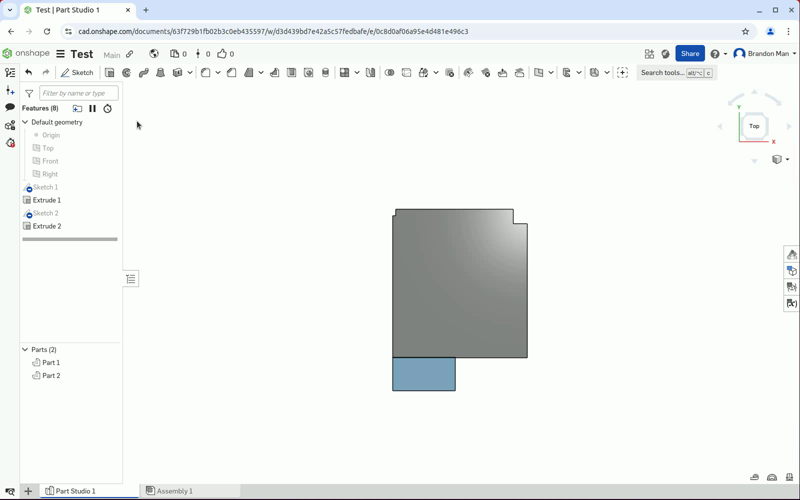
mouse_move(73, 189)
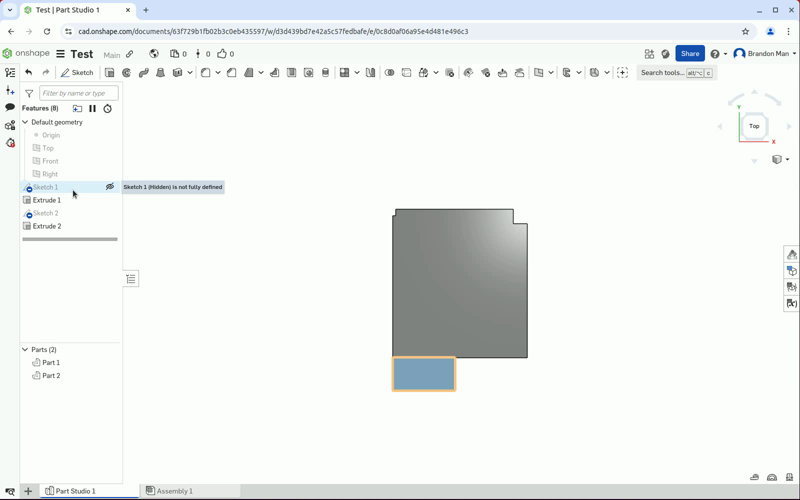
click(73, 189)
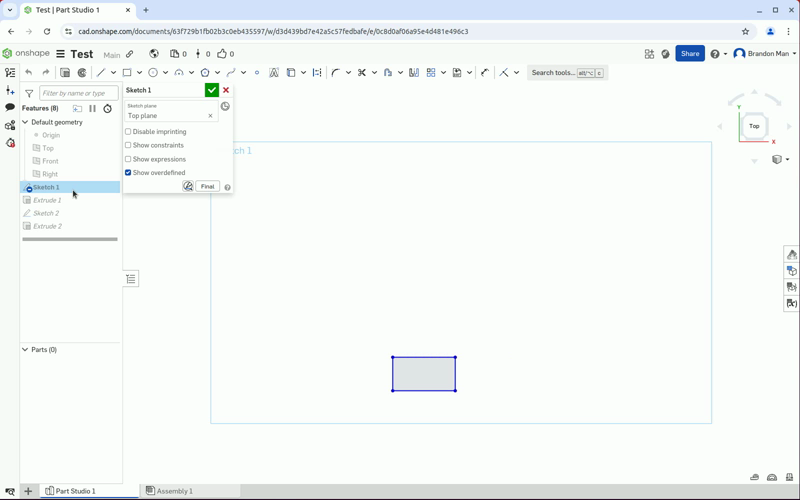
mouse_move(229, 92)
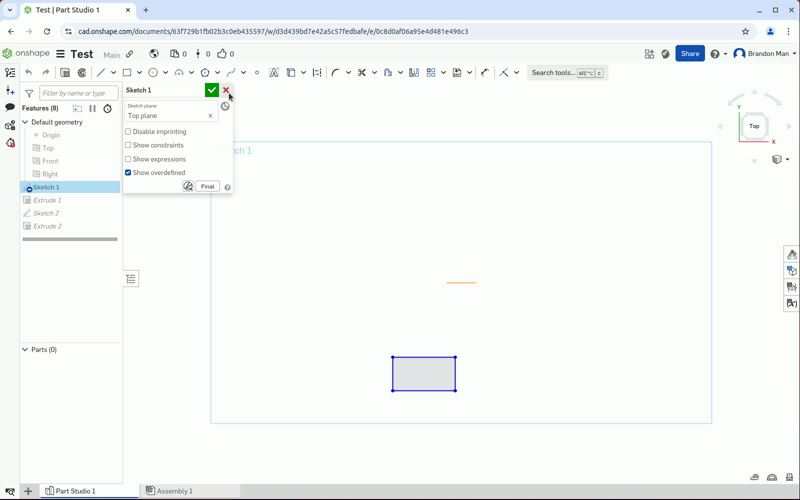
click(229, 92)
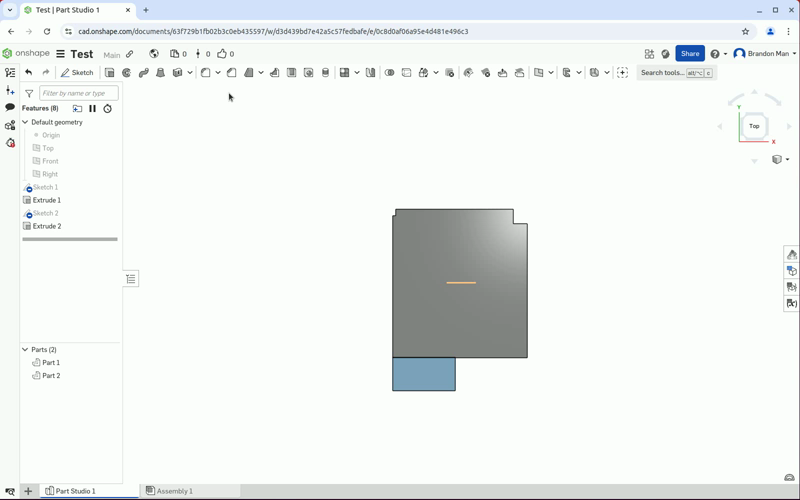
mouse_move(541, 75)
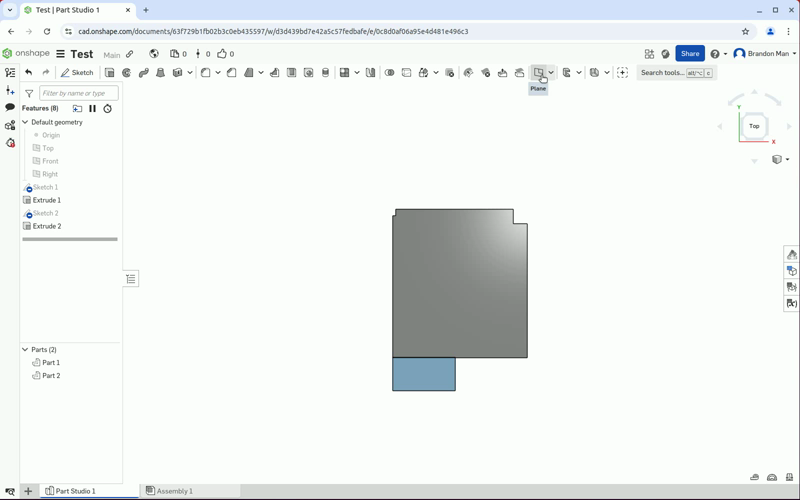
click(541, 75)
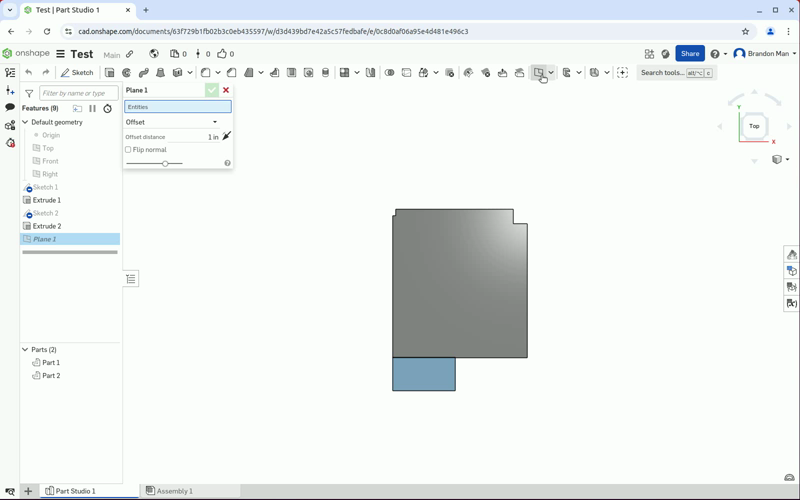
mouse_move(73, 150)
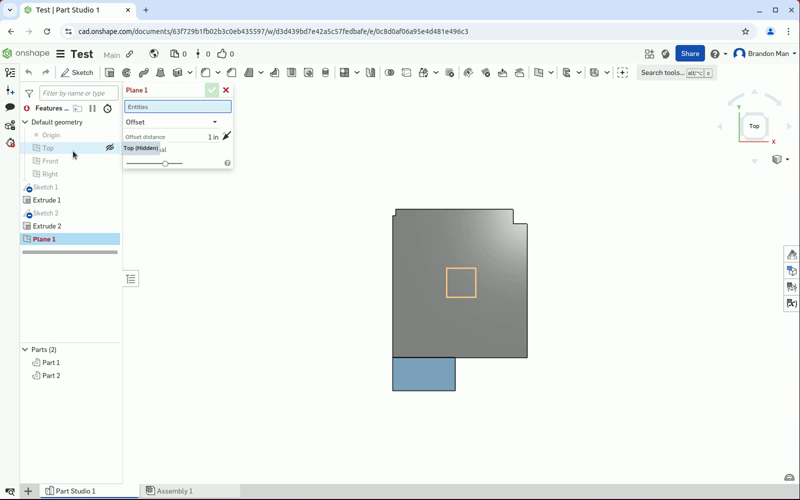
click(73, 150)
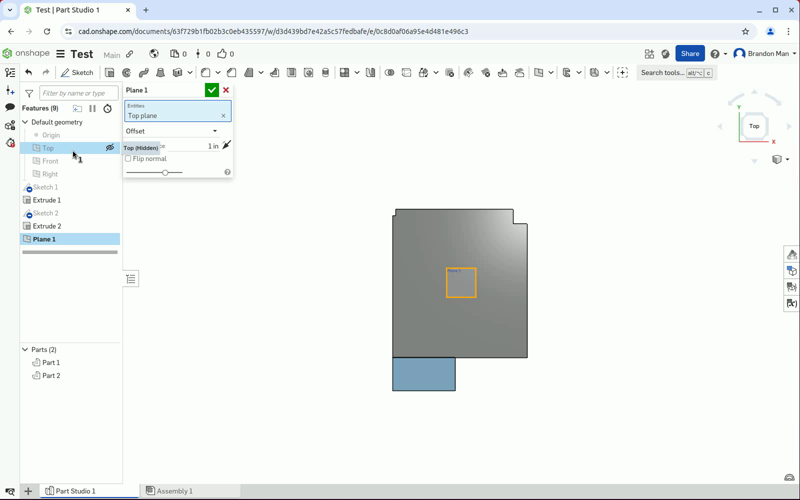
key(tab, 2)
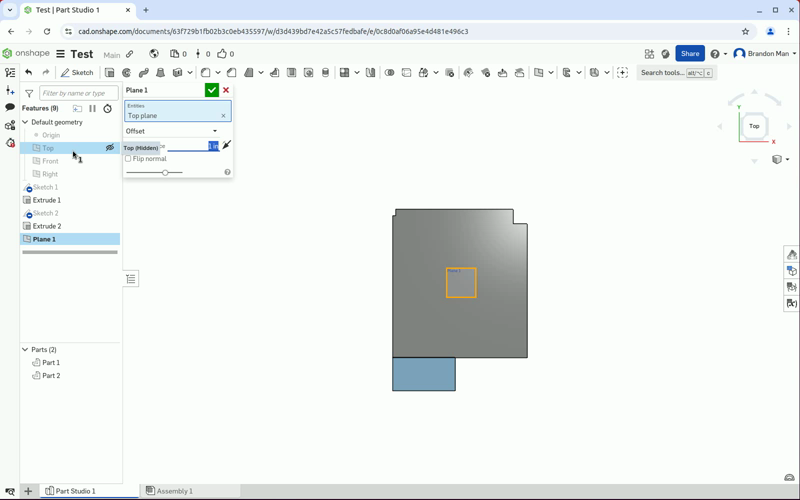
text(0.246)
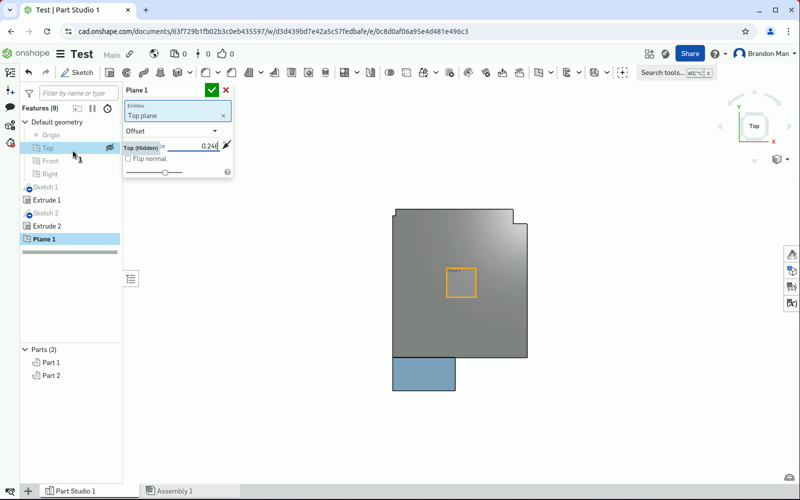
key(enter, 2)
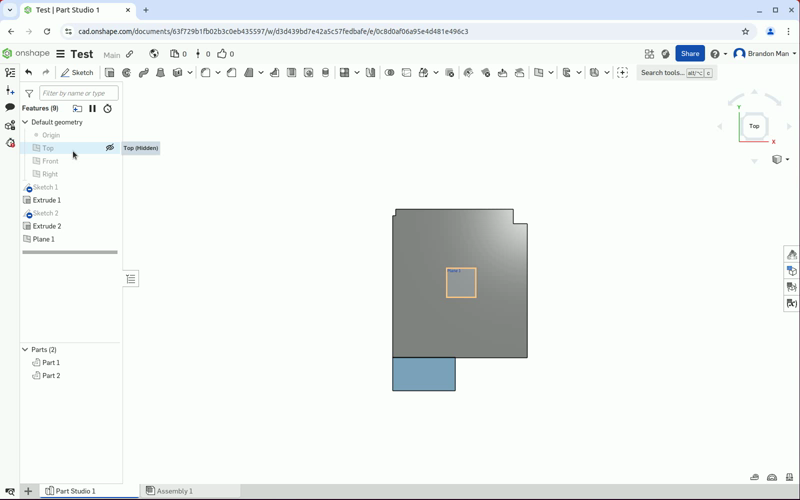
key(shift+s)
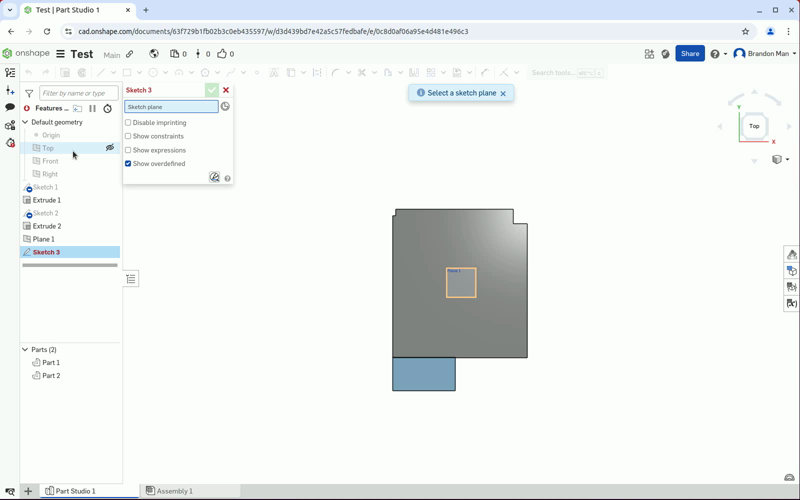
mouse_move(73, 241)
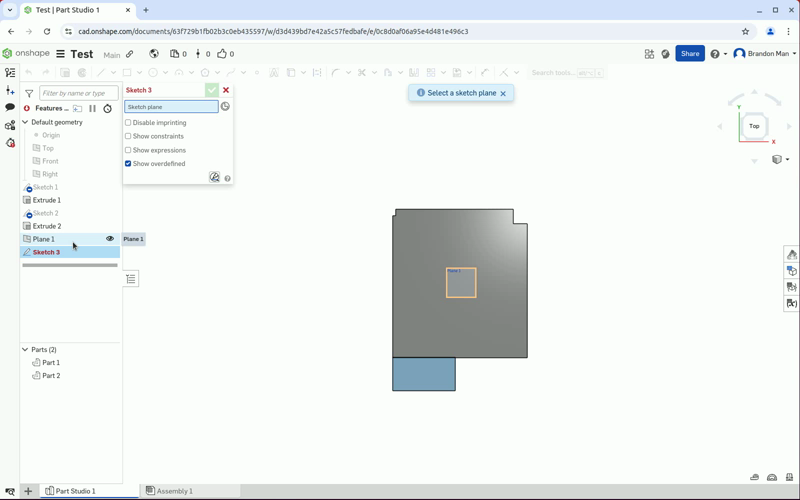
click(73, 241)
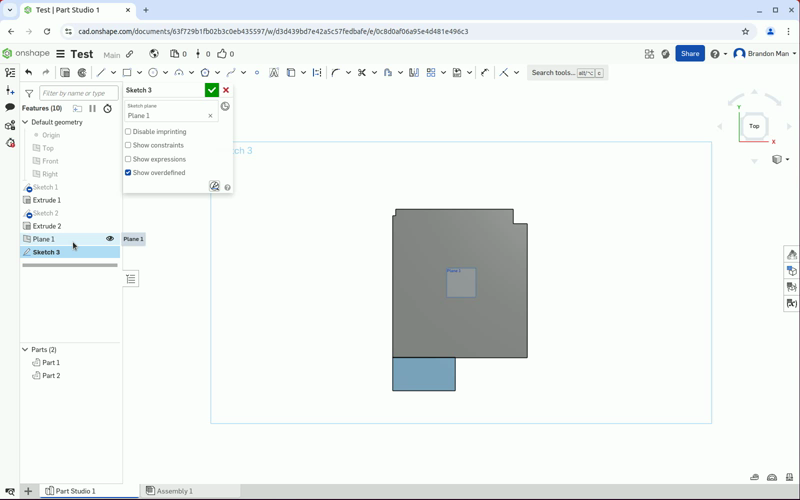
mouse_move(73, 352)
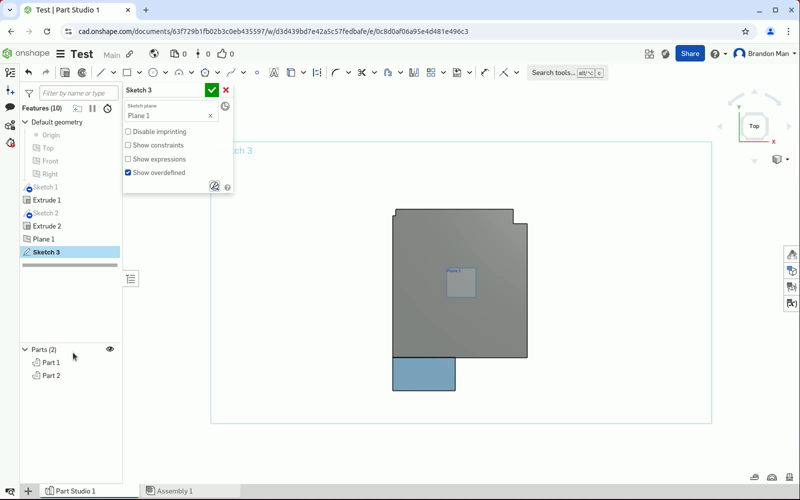
key(y)
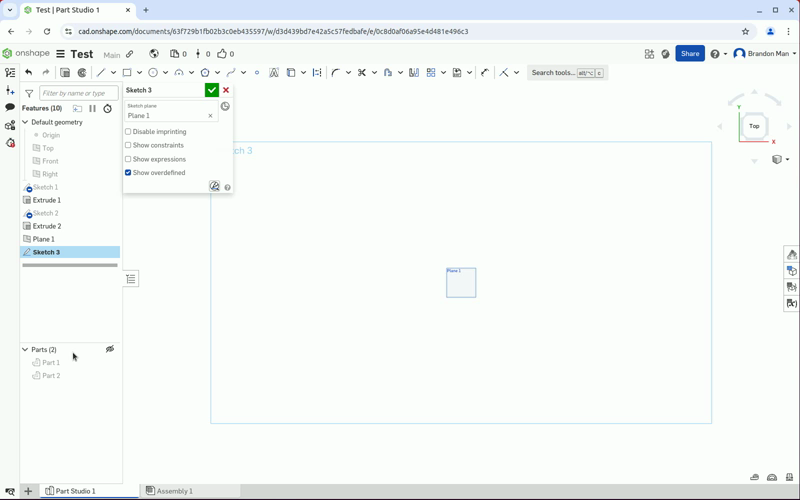
key(l)
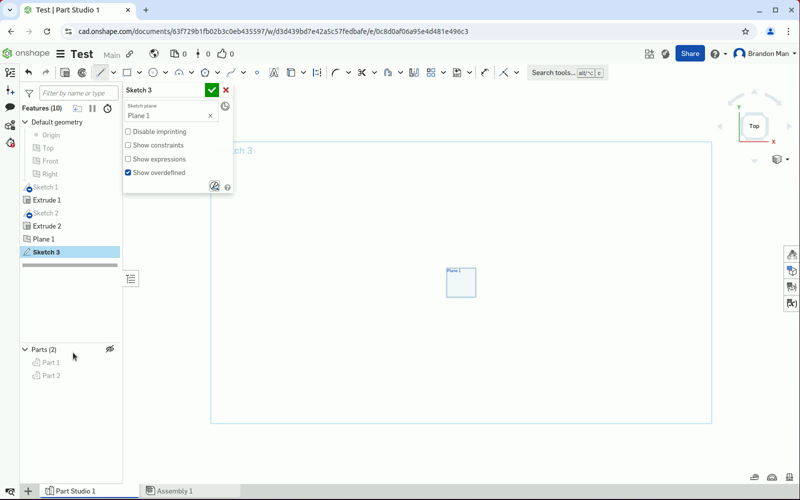
key_down(shift)
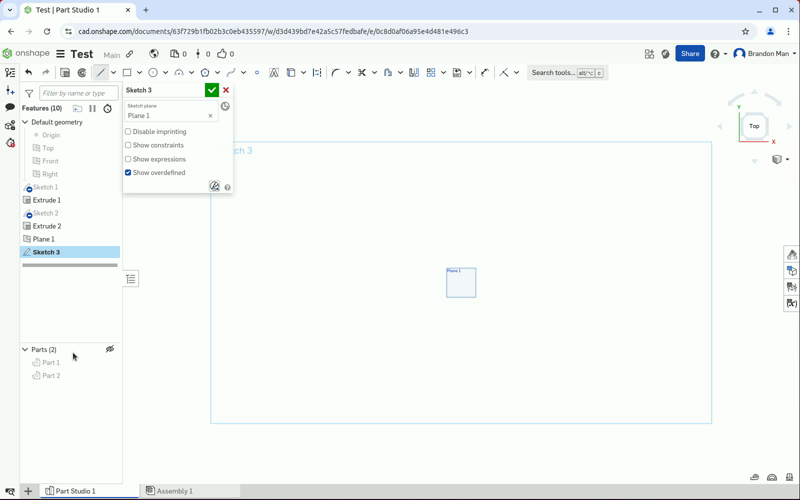
mouse_move(389, 395)
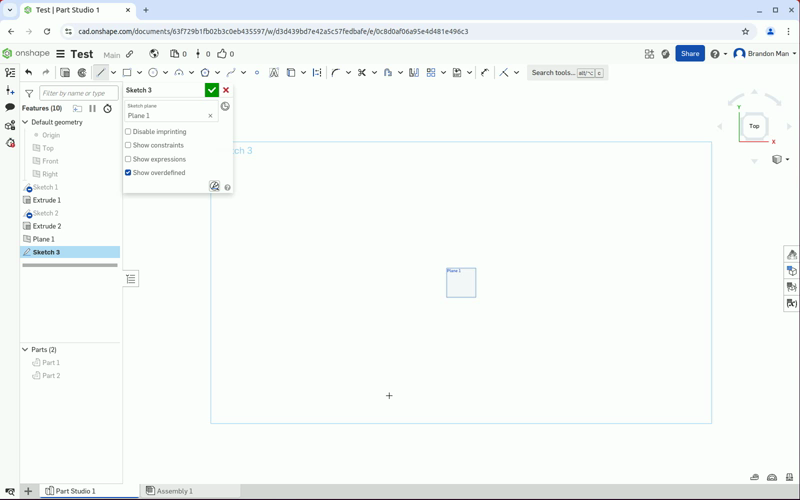
click(389, 395)
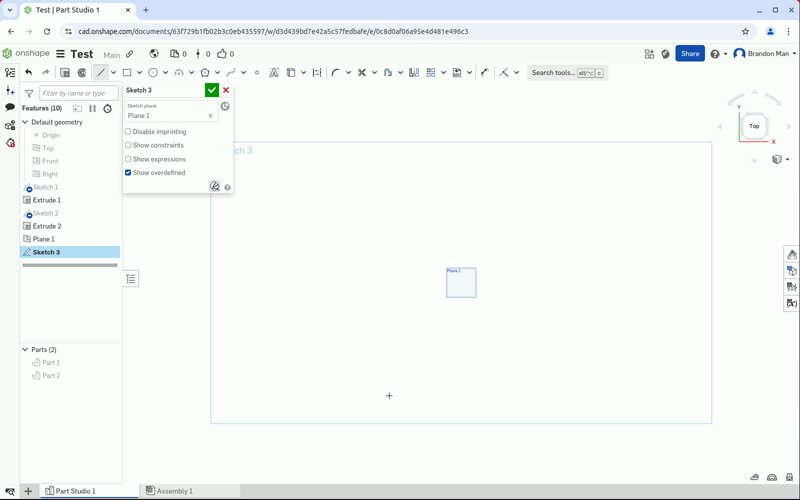
key_up(shift)
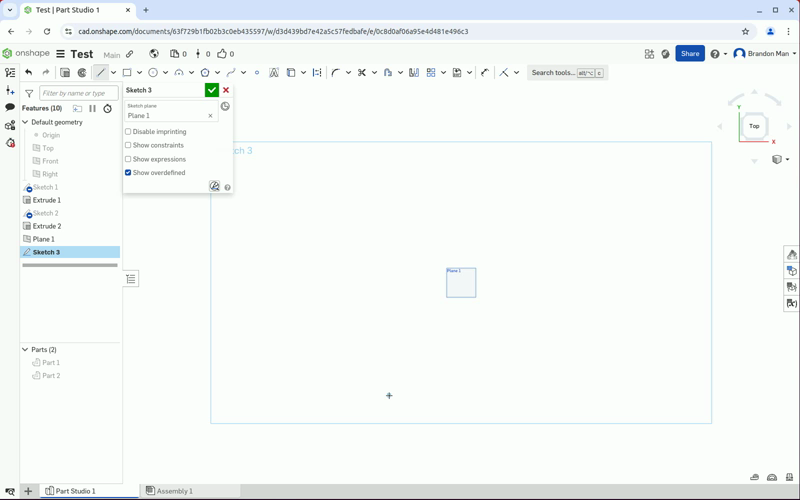
key_down(shift)
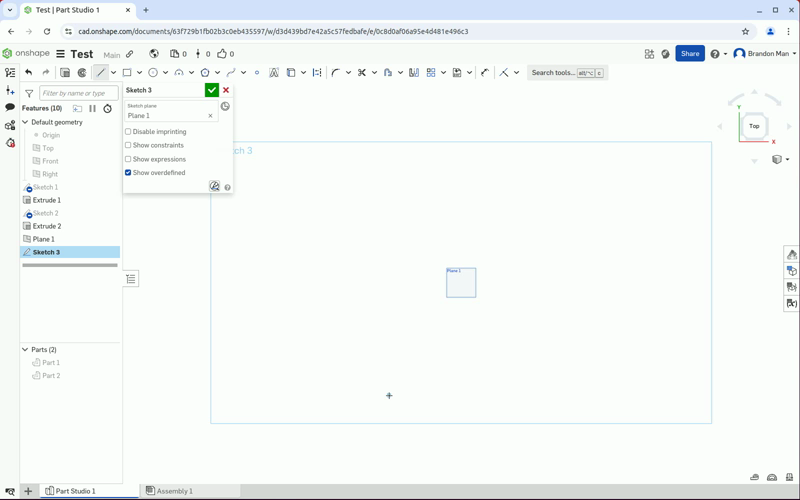
mouse_move(459, 395)
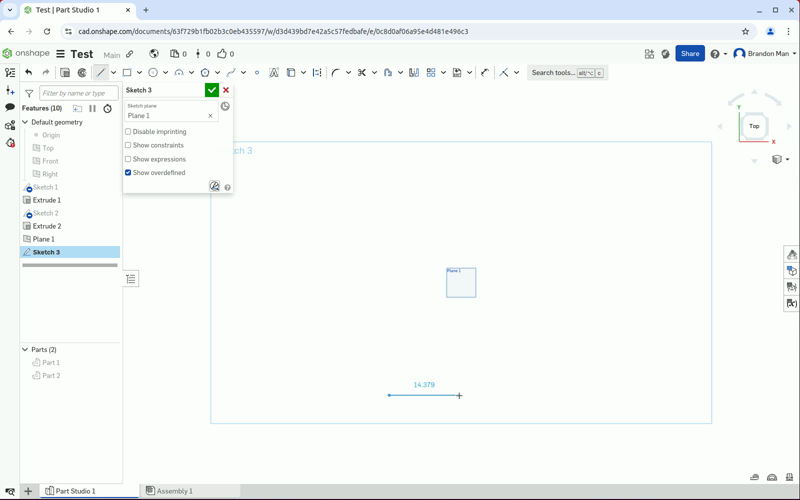
click(459, 395)
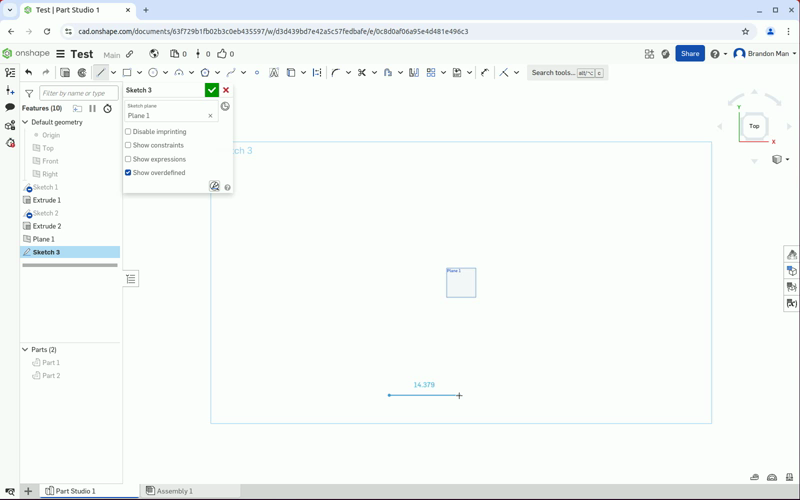
key_up(shift)
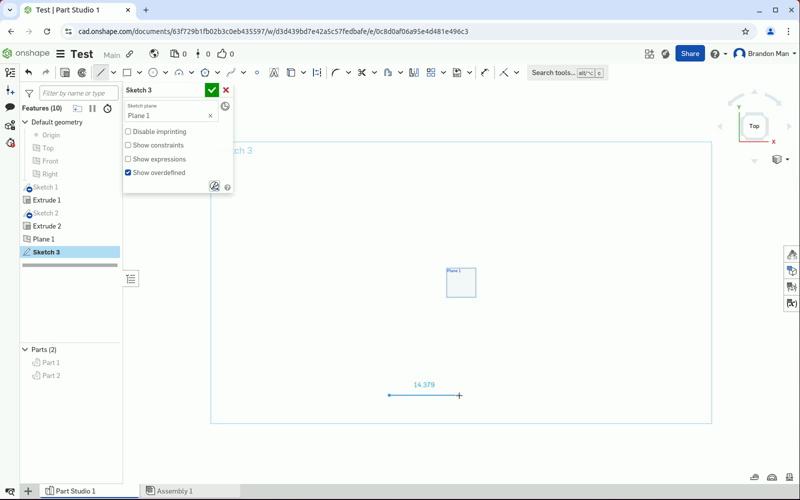
key_down(shift)
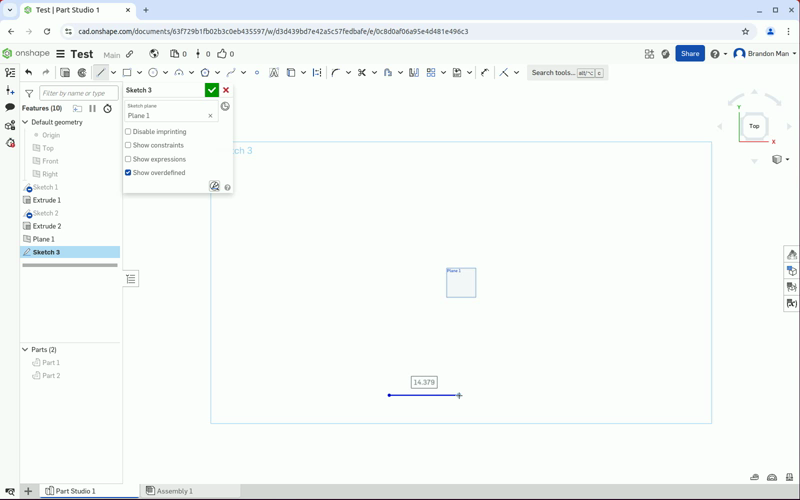
mouse_move(489, 395)
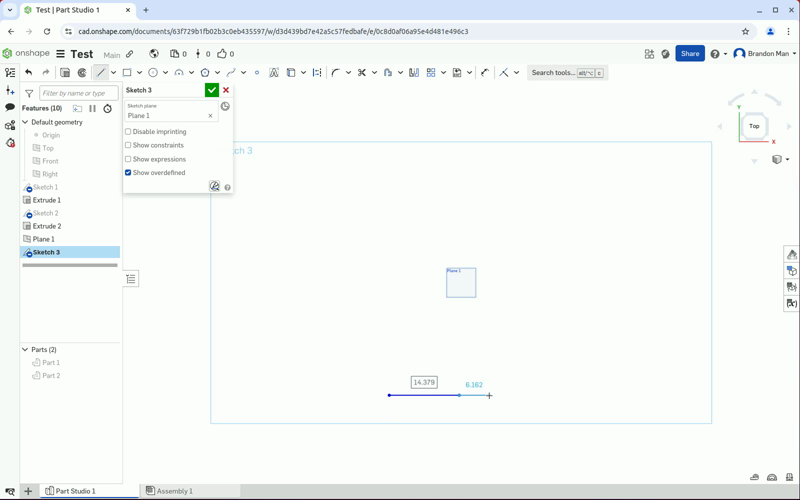
mouse_move(459, 361)
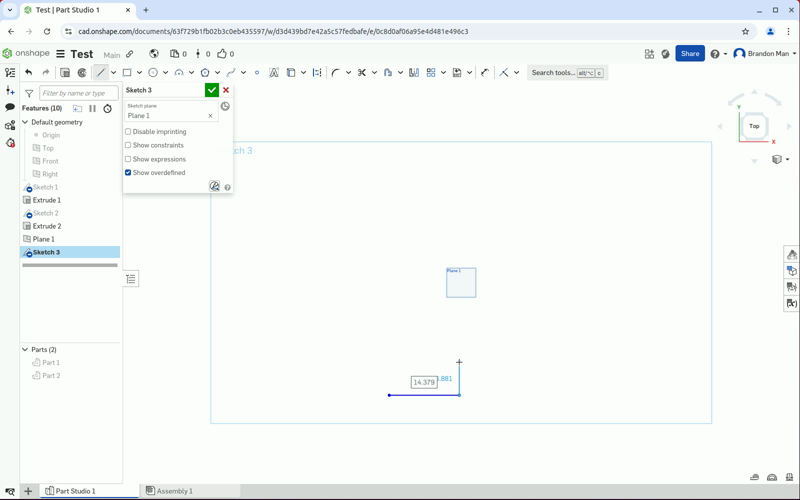
click(459, 361)
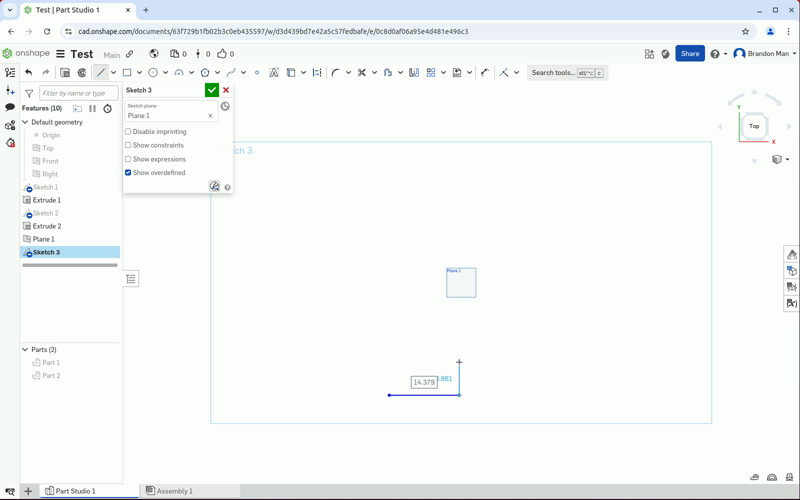
key_up(shift)
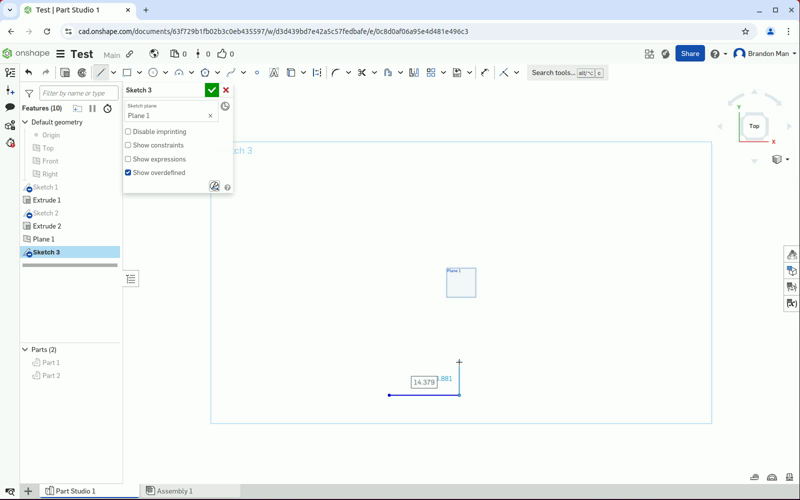
key_down(shift)
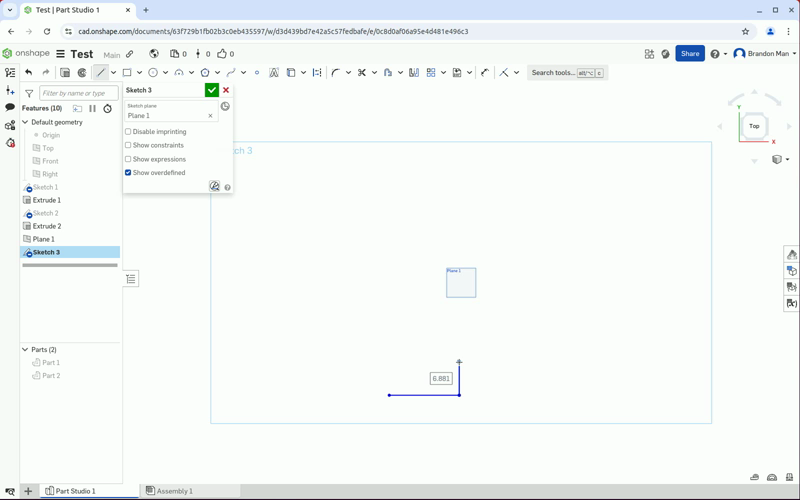
mouse_move(531, 361)
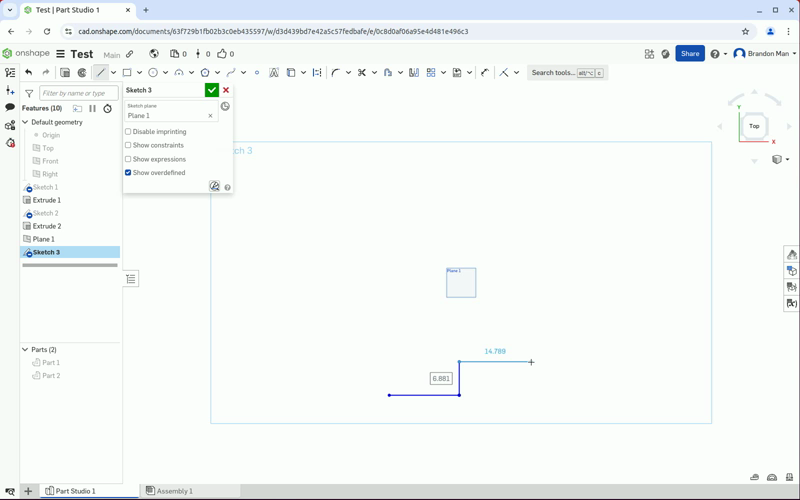
click(531, 361)
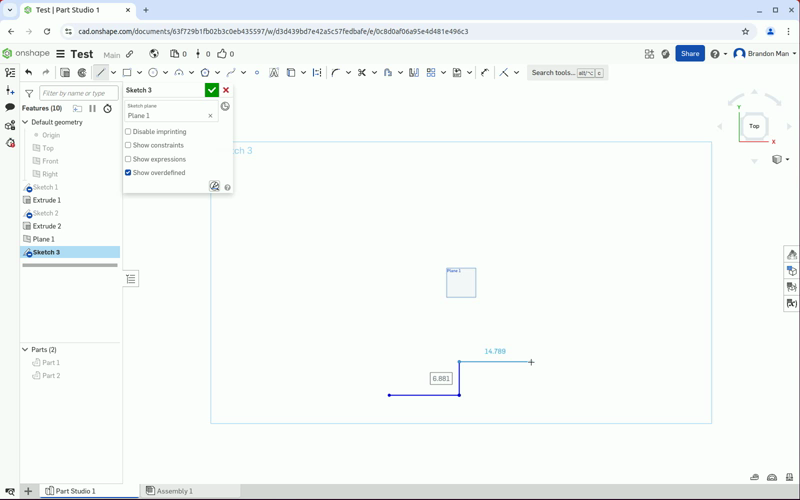
key_up(shift)
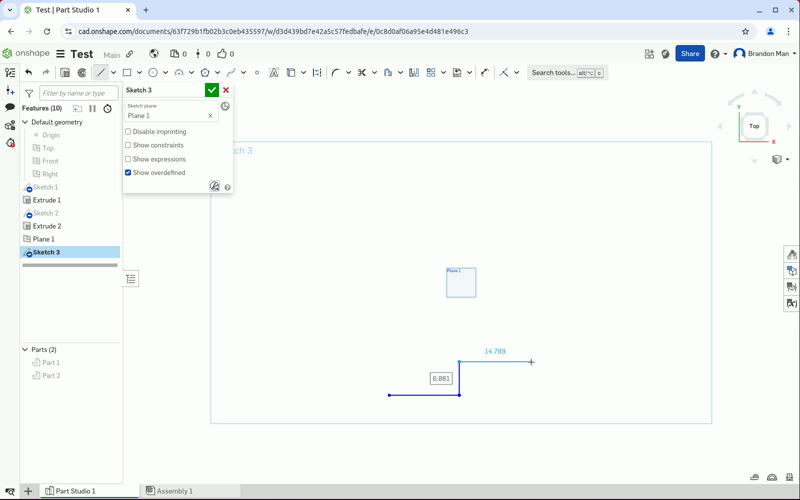
key_down(shift)
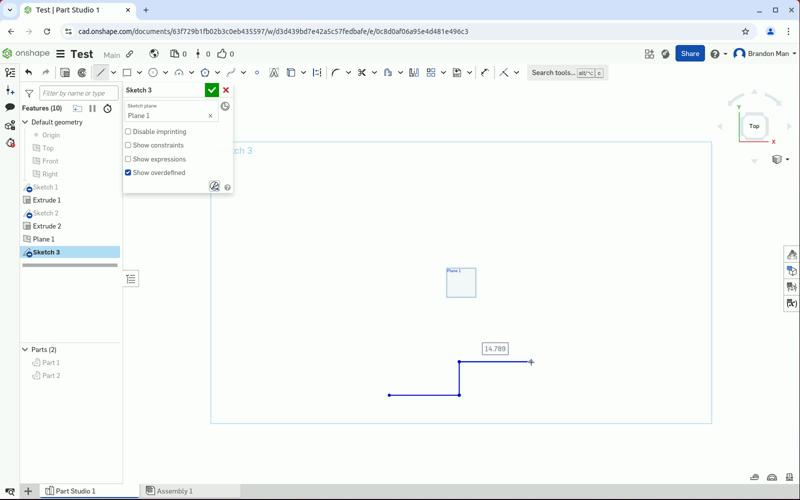
mouse_move(531, 219)
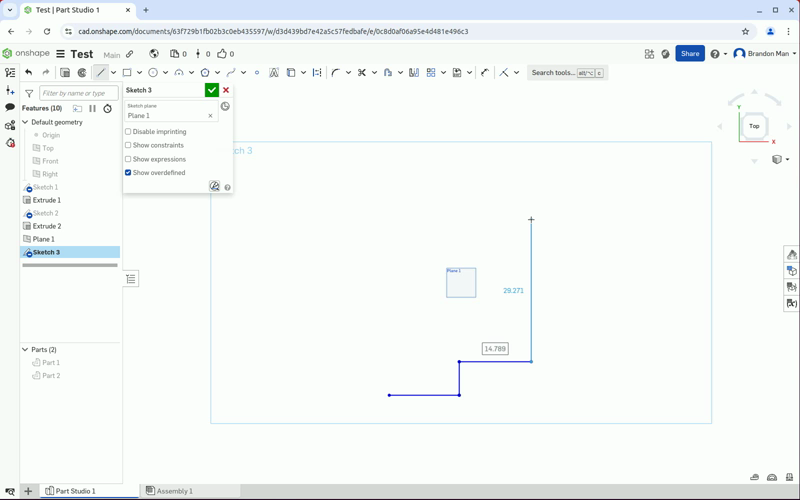
click(531, 219)
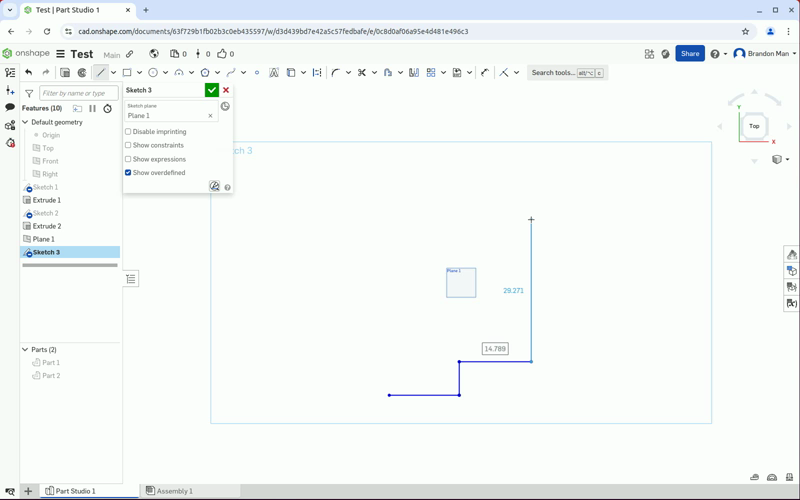
key_up(shift)
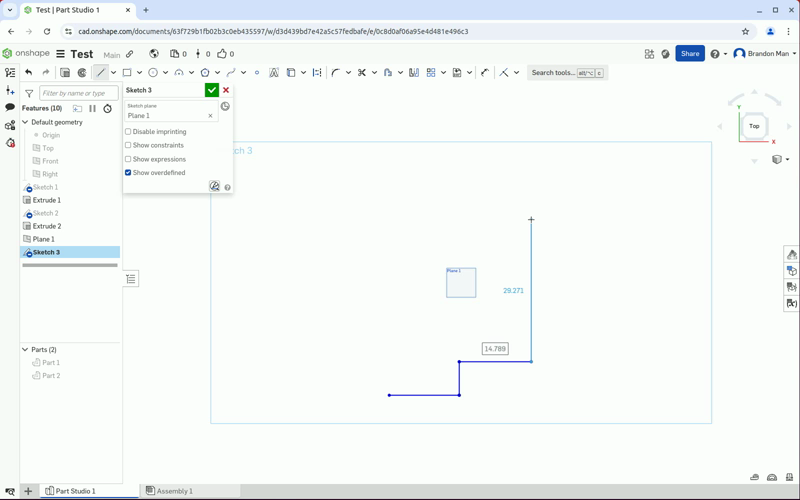
key_down(shift)
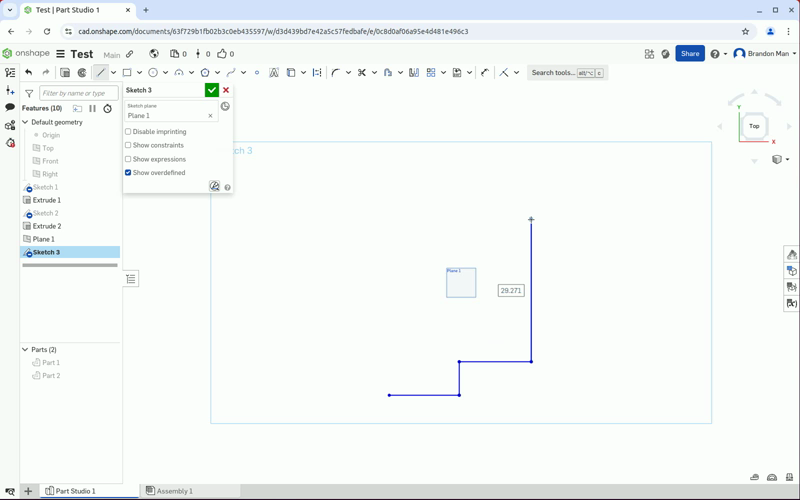
mouse_move(561, 219)
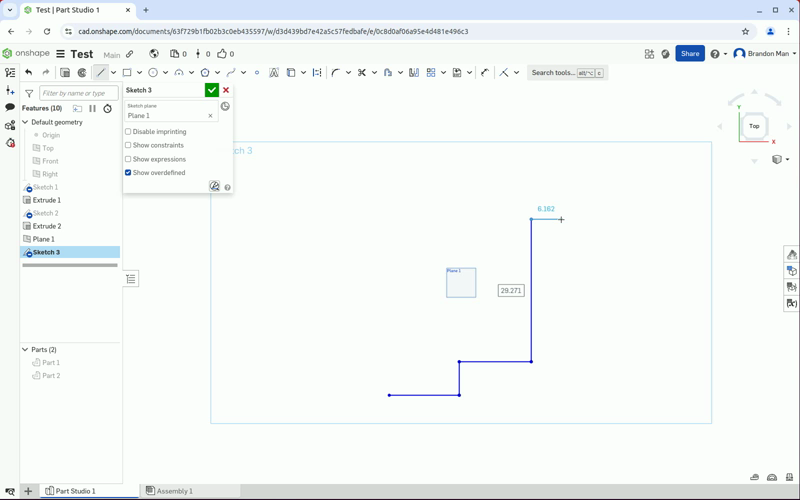
mouse_move(519, 219)
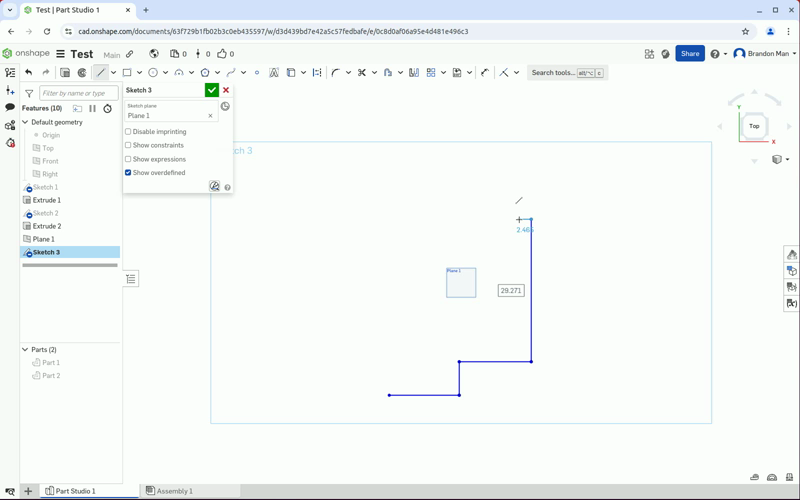
click(519, 219)
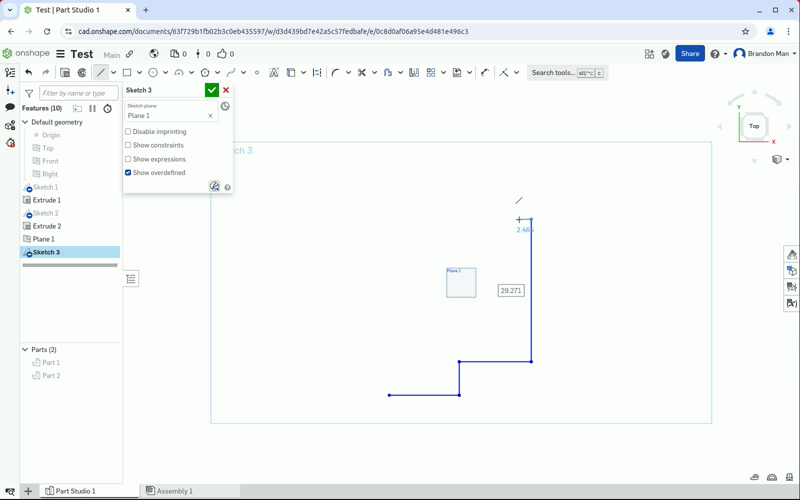
key_up(shift)
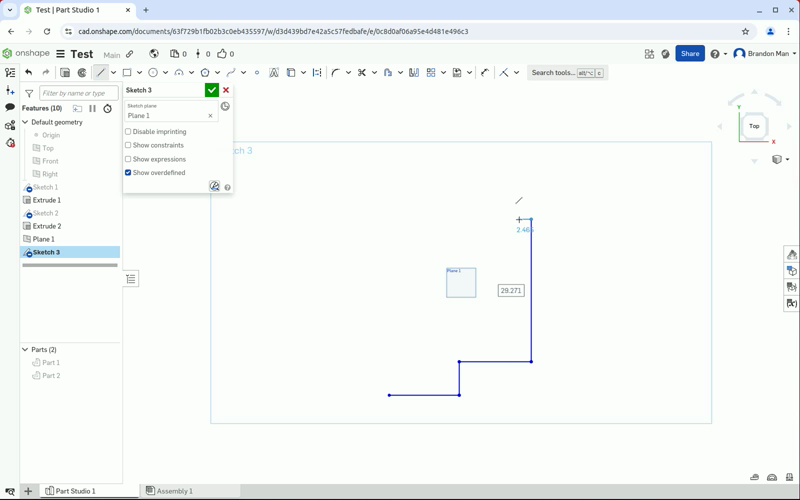
key_down(shift)
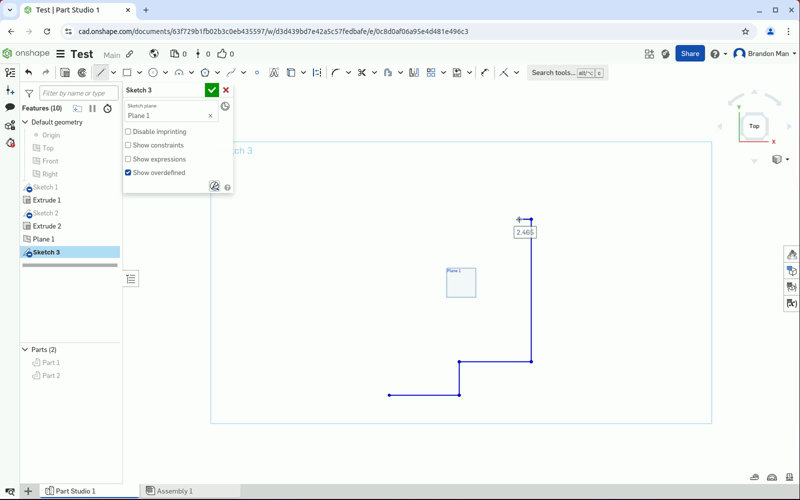
mouse_move(549, 219)
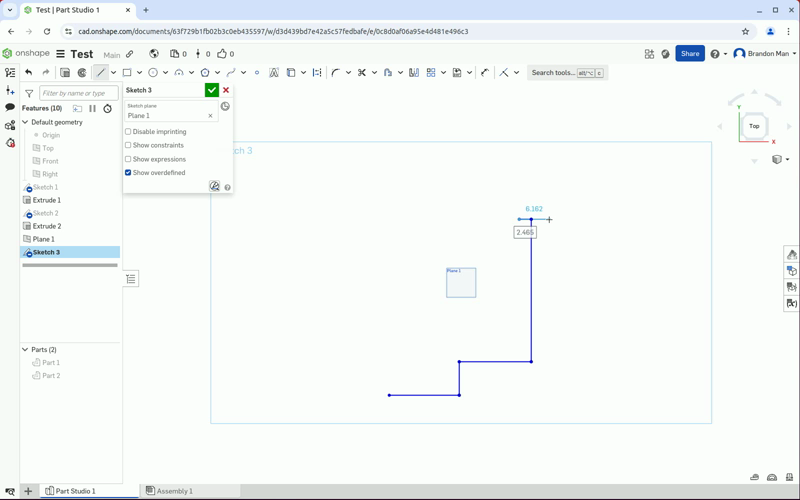
mouse_move(519, 205)
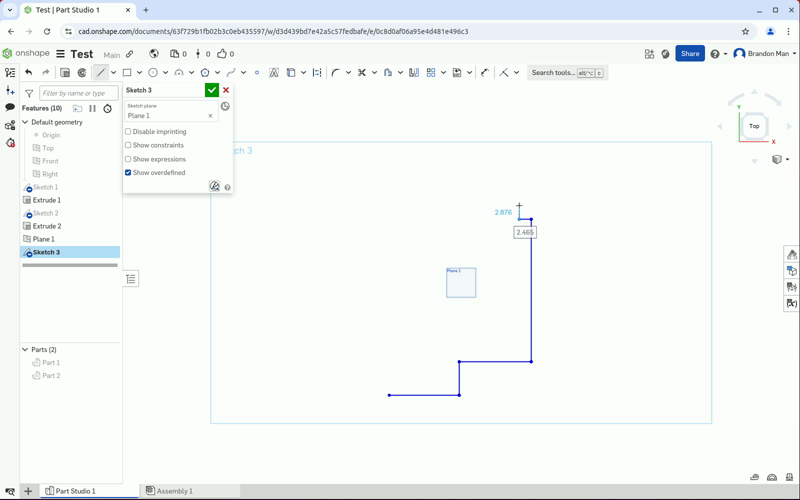
click(519, 205)
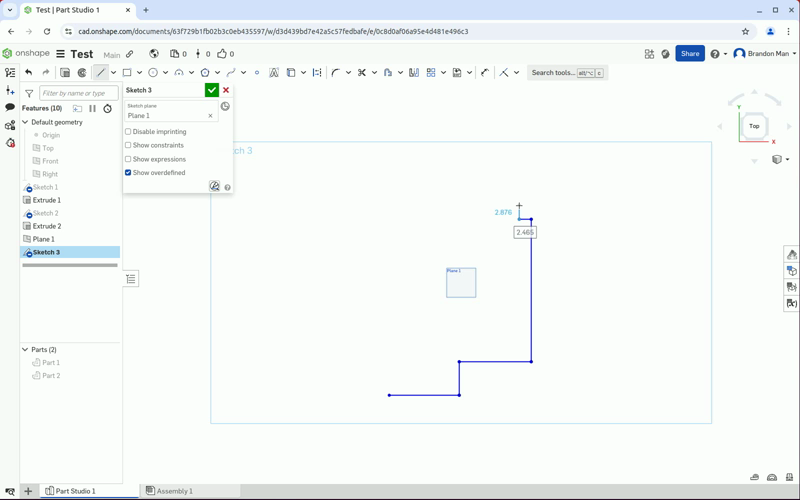
key_up(shift)
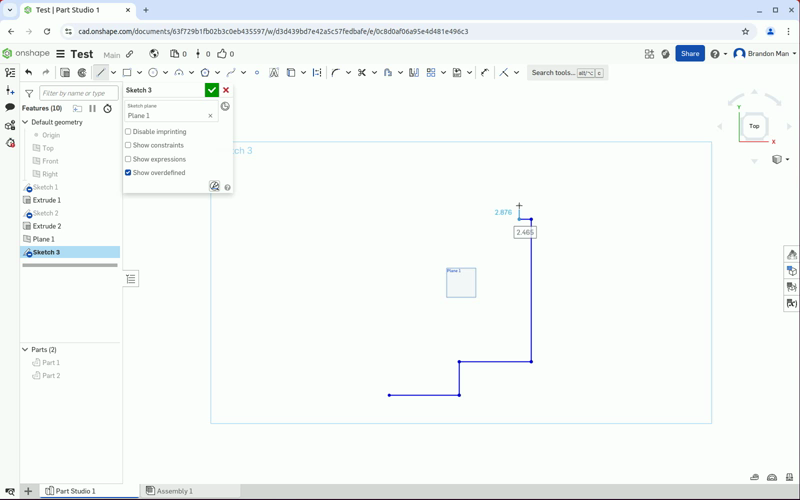
key_down(shift)
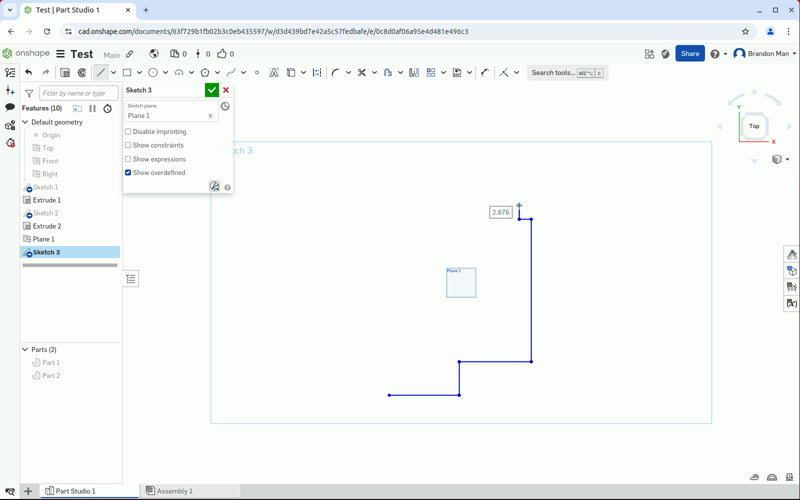
mouse_move(393, 205)
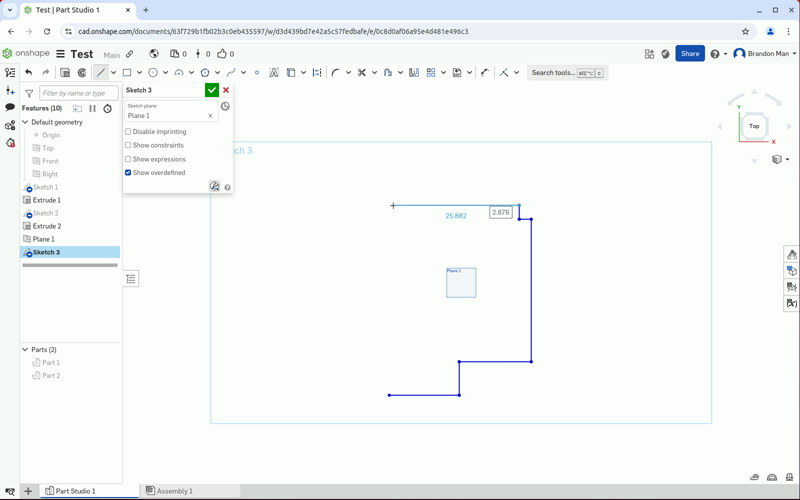
click(393, 205)
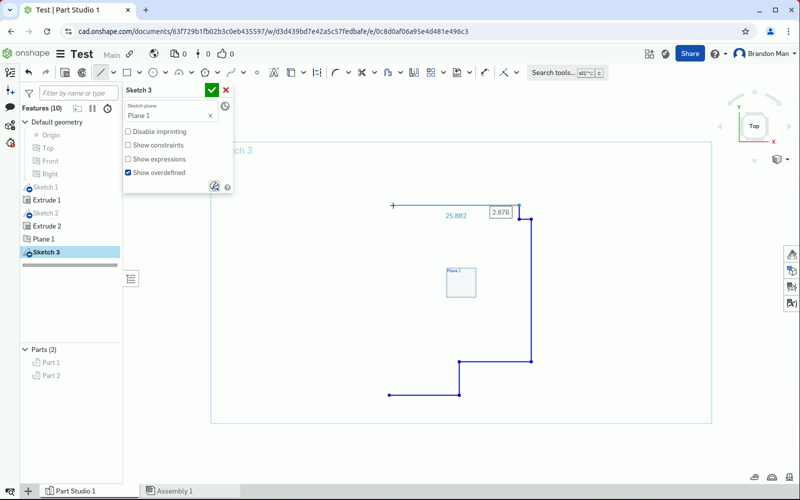
key_up(shift)
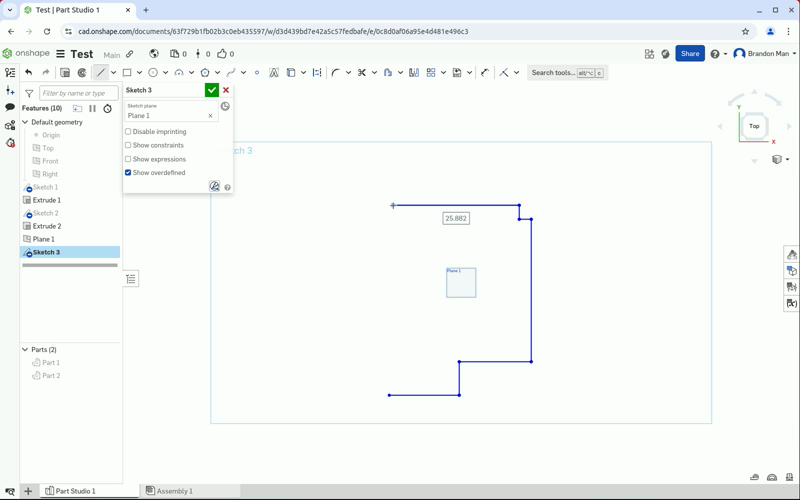
key_down(shift)
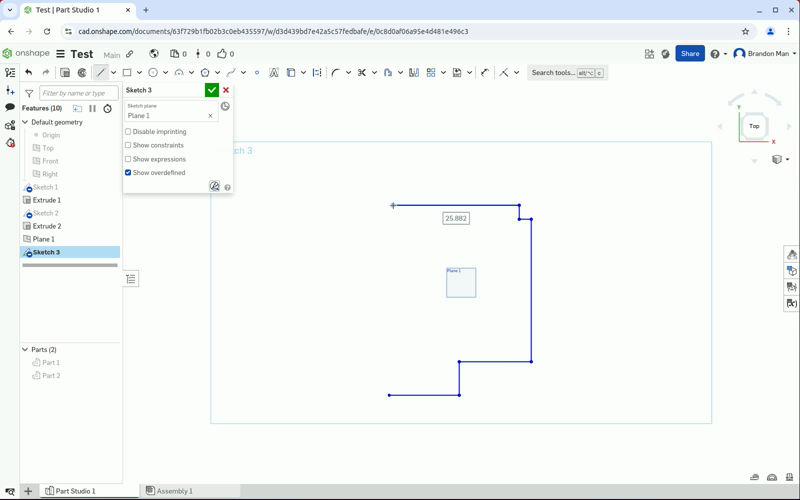
mouse_move(423, 205)
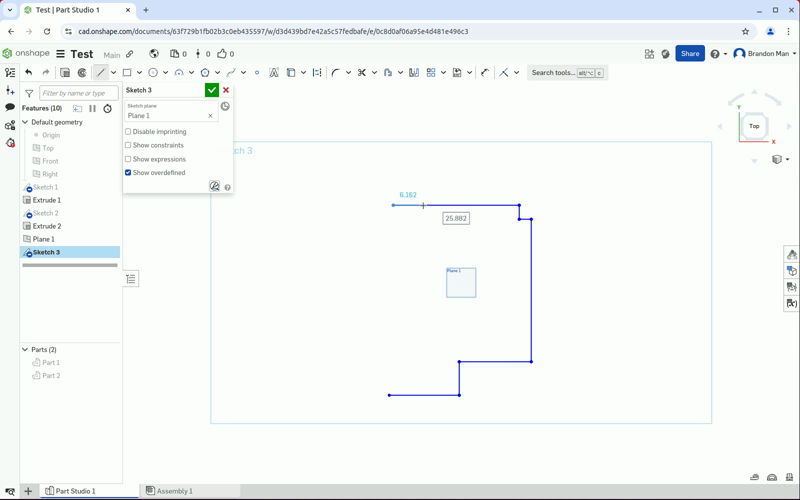
mouse_move(393, 211)
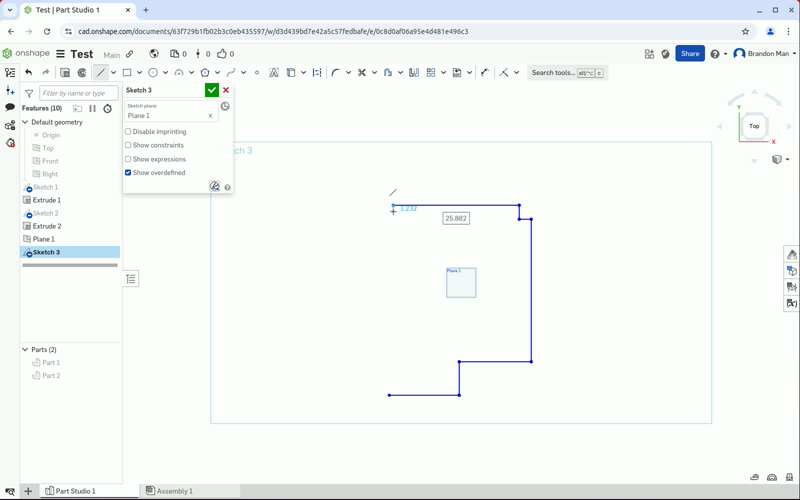
scroll(6)
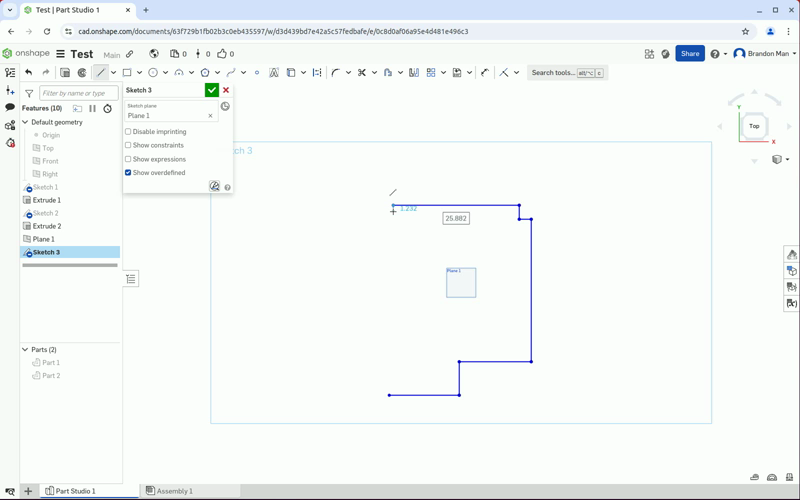
scroll(6)
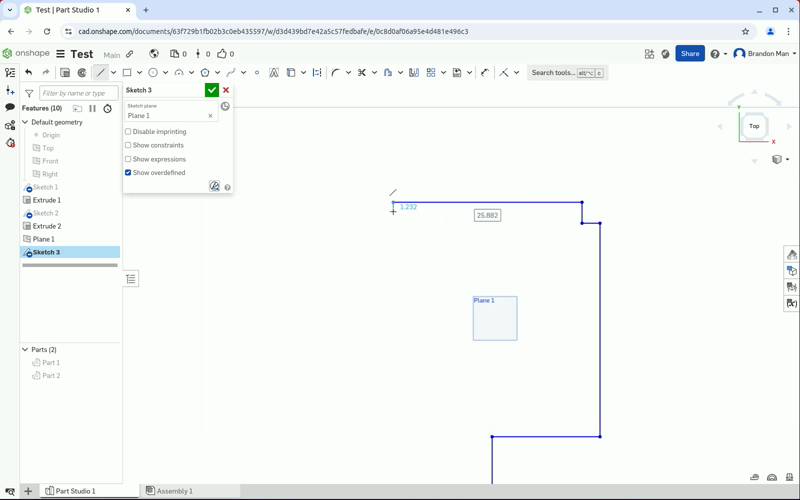
scroll(6)
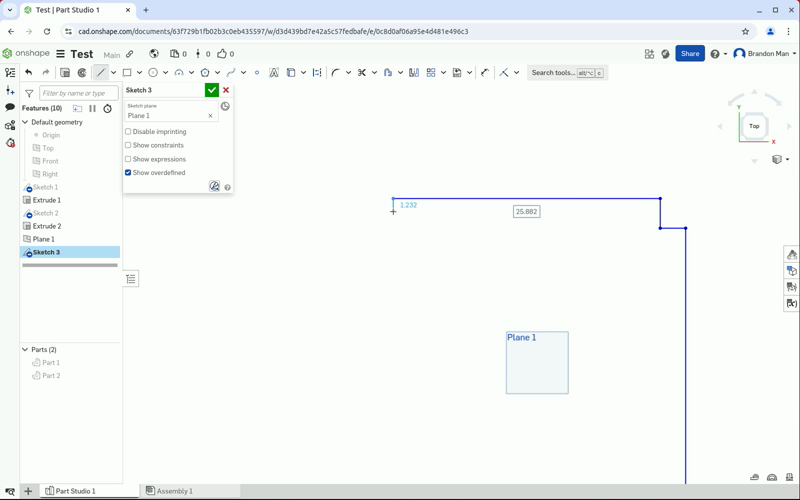
scroll(6)
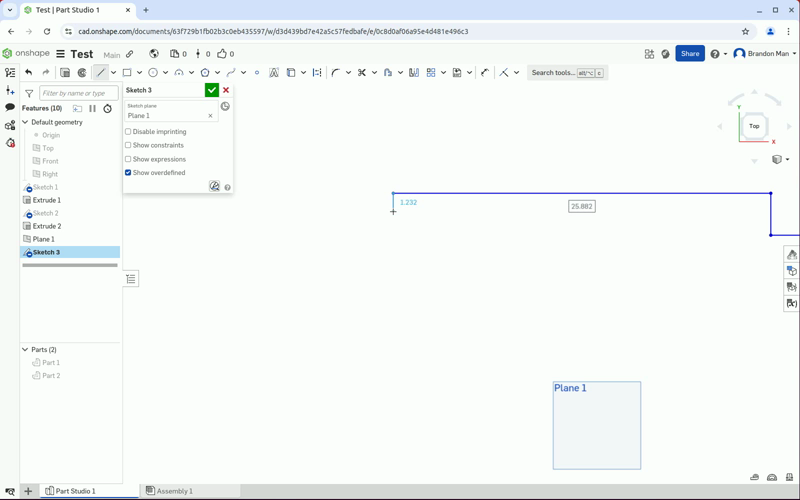
scroll(6)
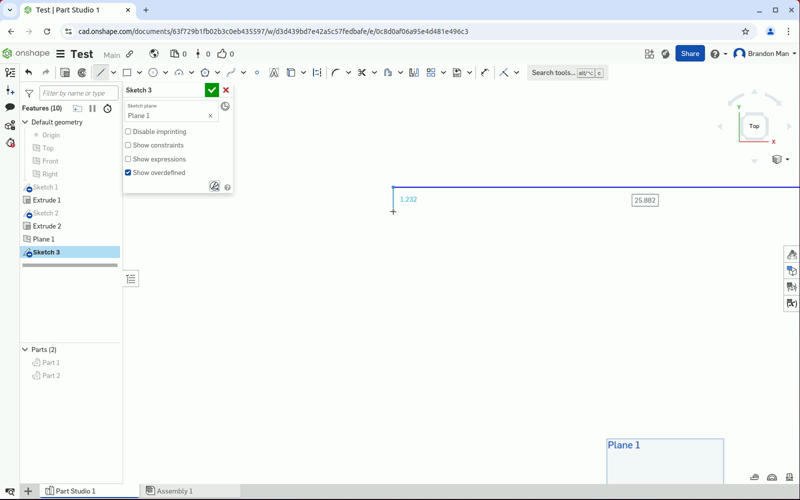
scroll(6)
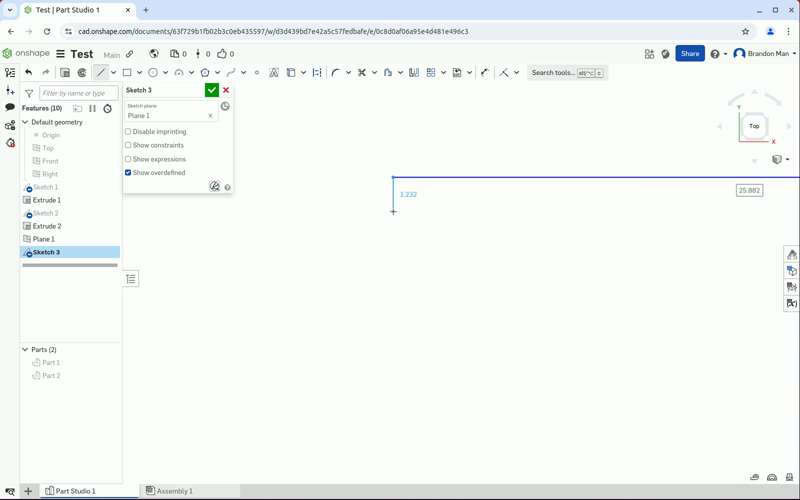
scroll(6)
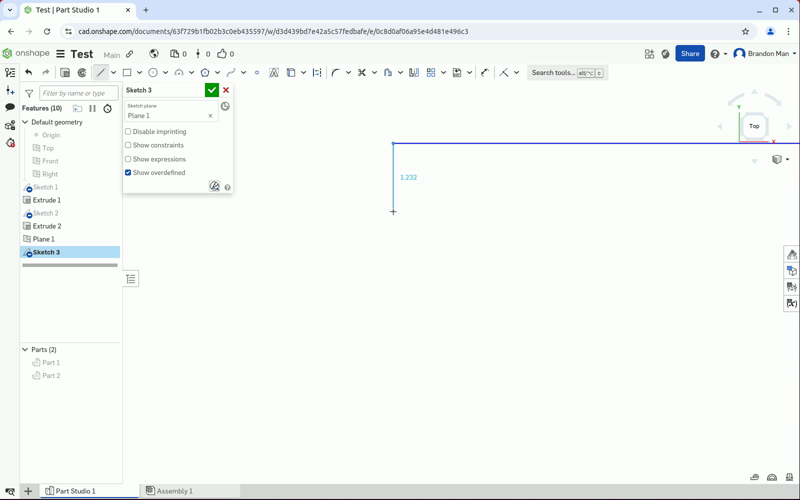
click(393, 211)
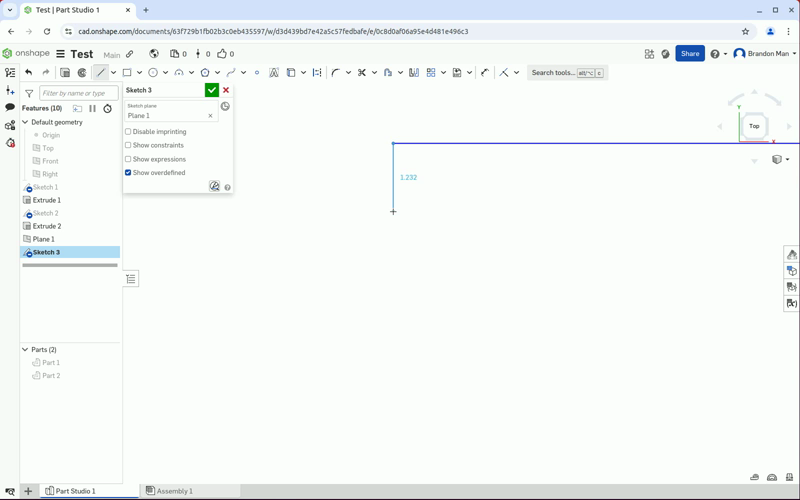
scroll(-6)
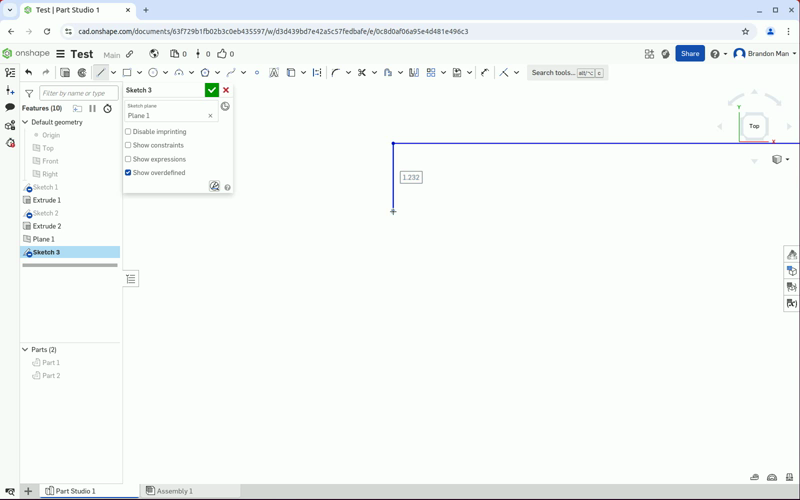
scroll(-6)
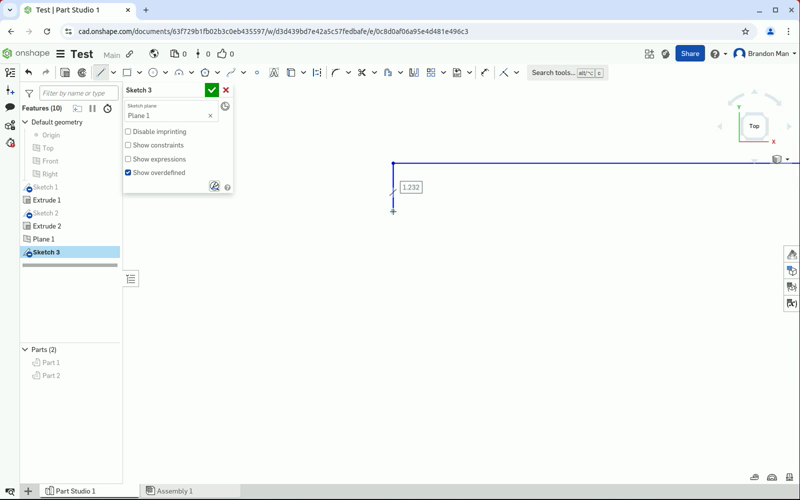
scroll(-6)
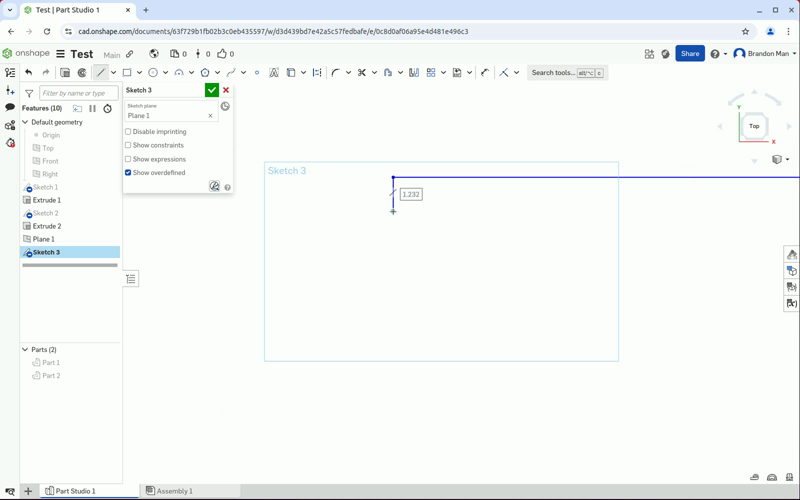
scroll(-6)
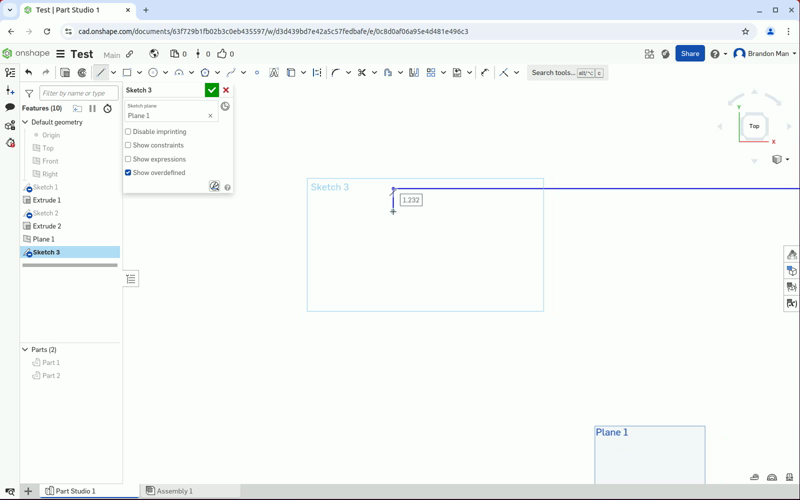
scroll(-6)
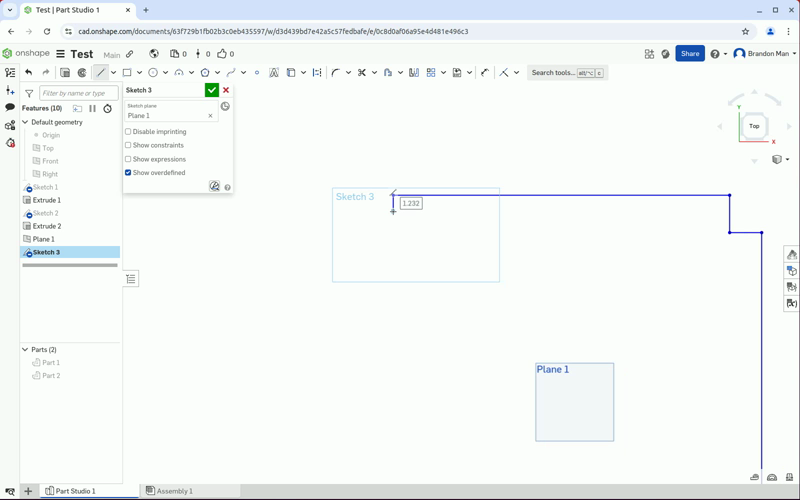
scroll(-6)
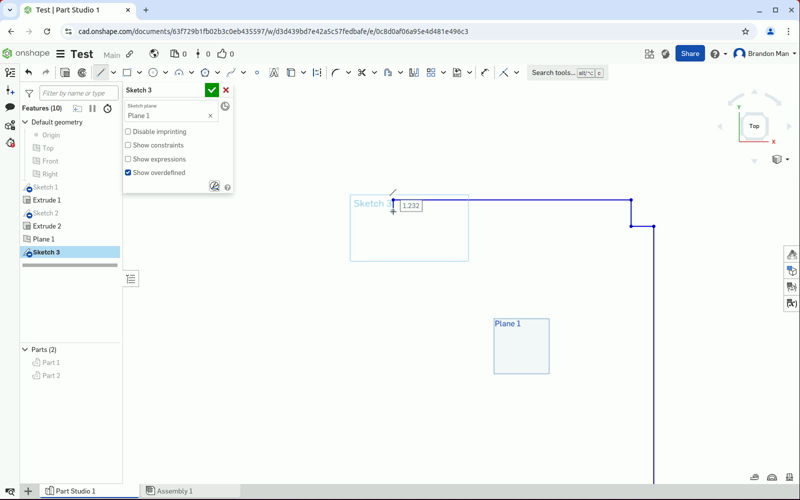
scroll(-6)
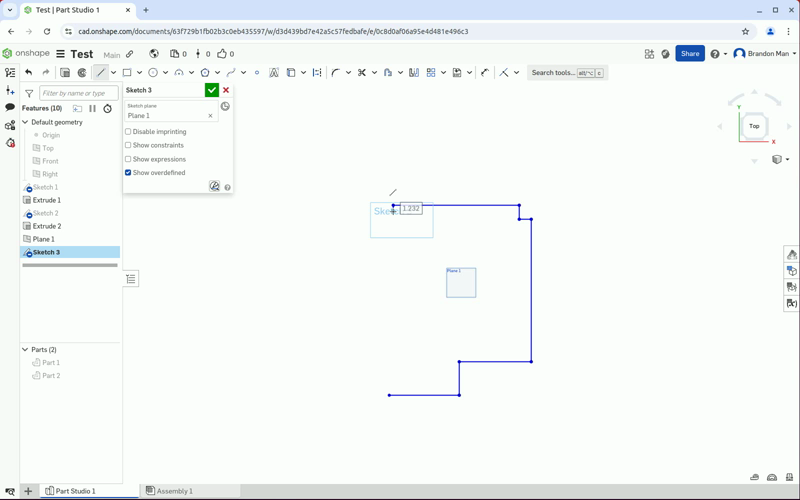
key_up(shift)
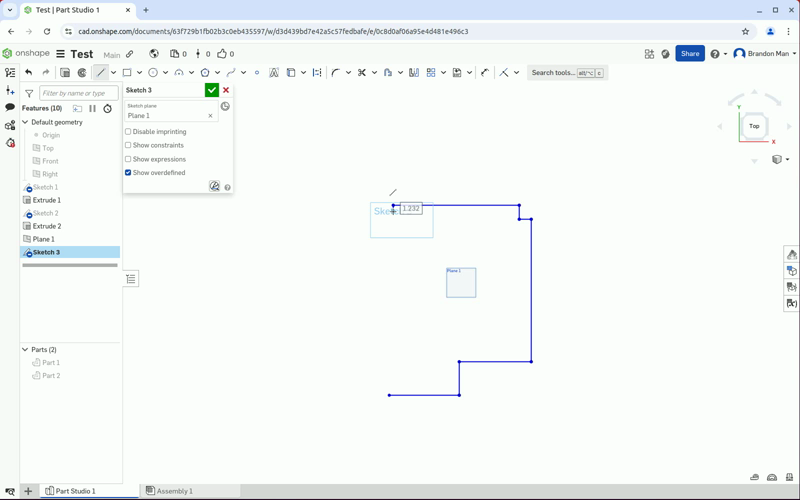
key_down(shift)
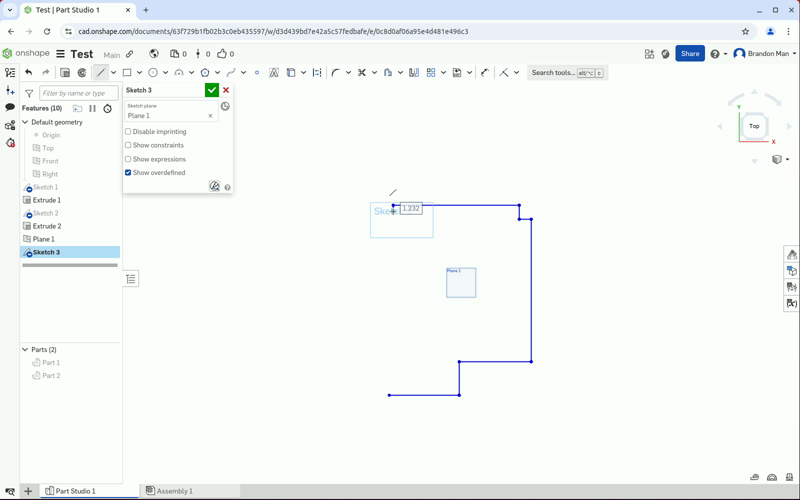
mouse_move(423, 211)
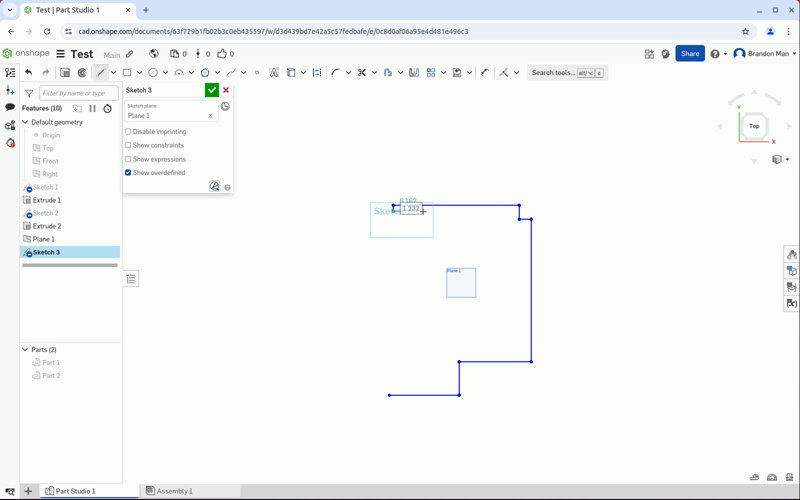
mouse_move(389, 211)
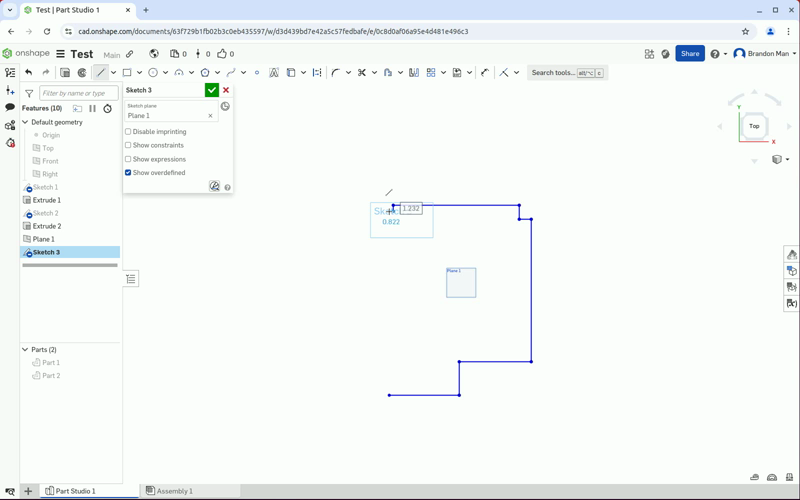
scroll(6)
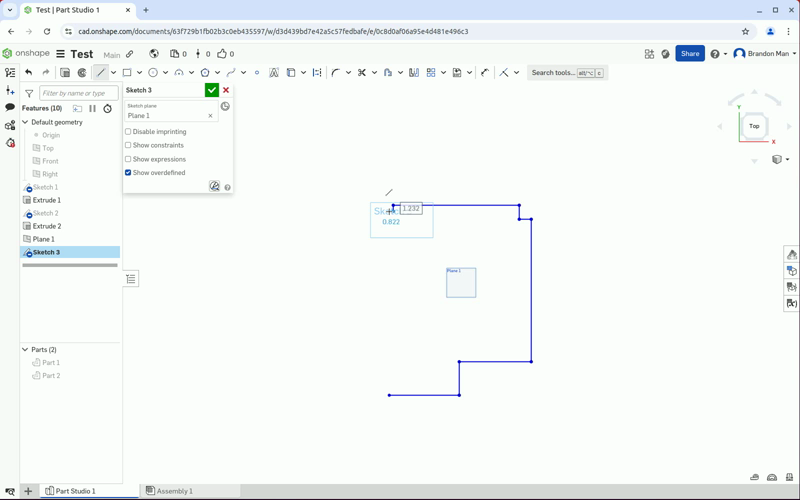
scroll(6)
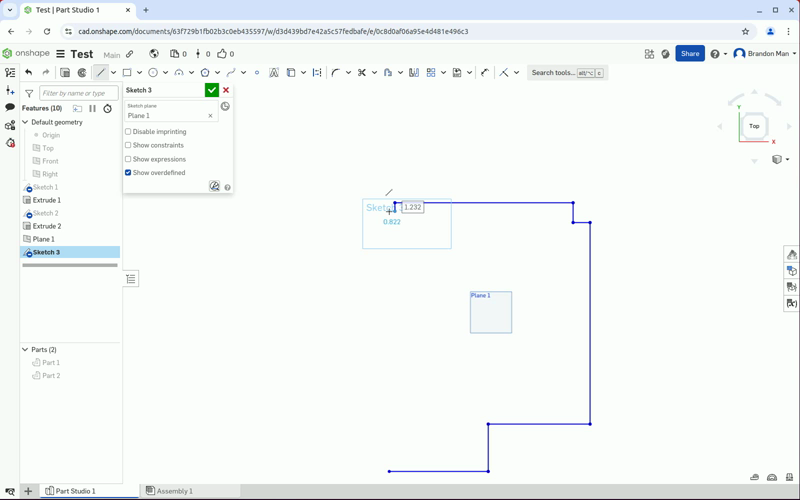
scroll(6)
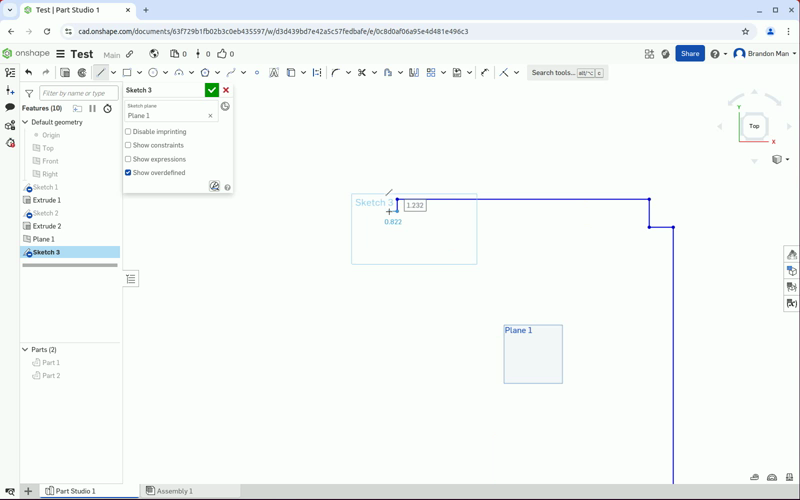
scroll(6)
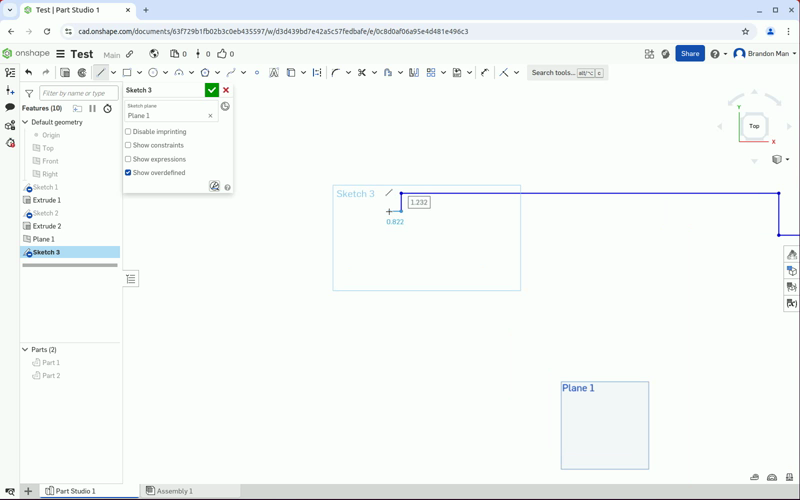
scroll(6)
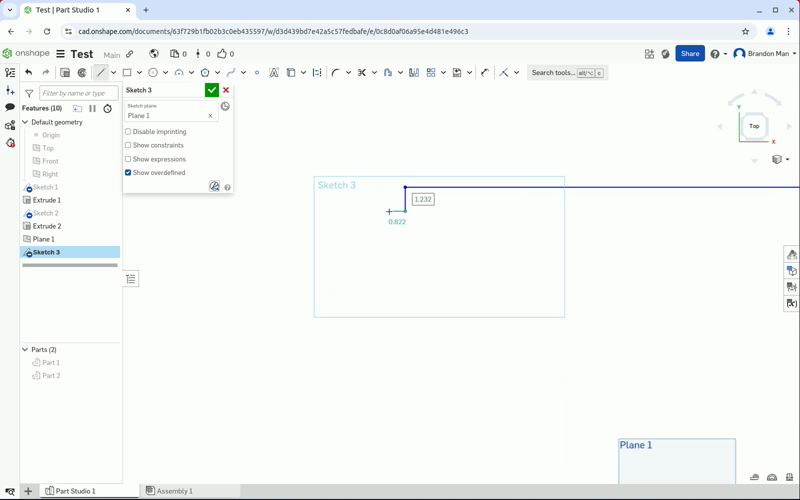
scroll(6)
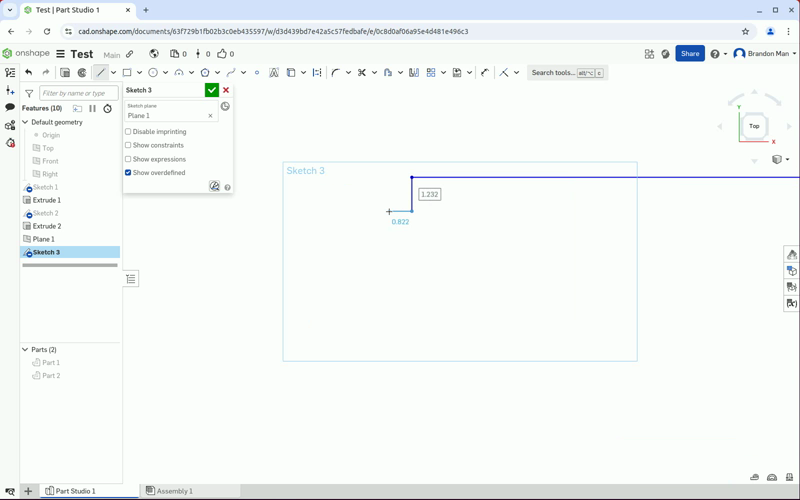
scroll(6)
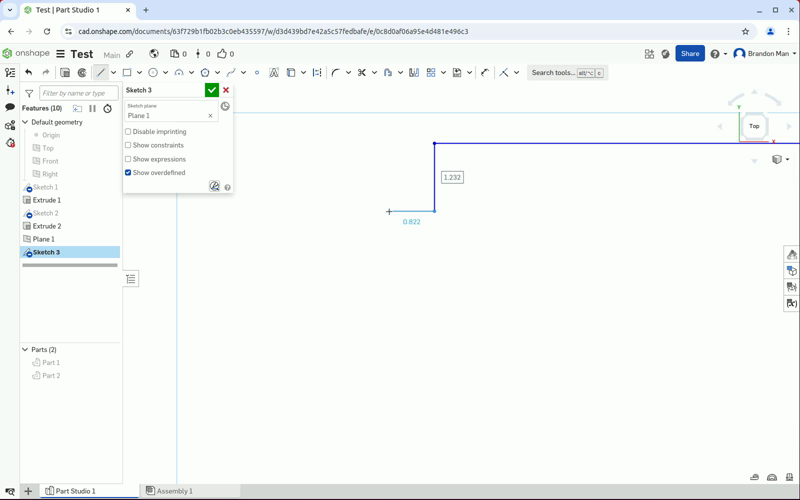
click(389, 211)
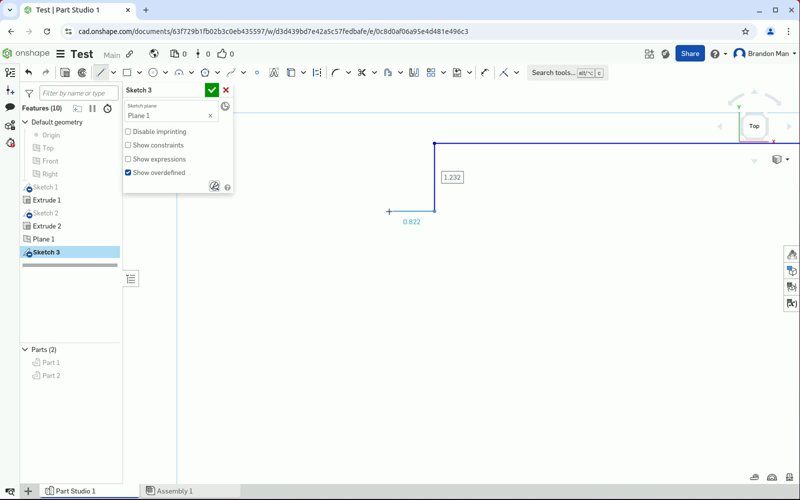
scroll(-6)
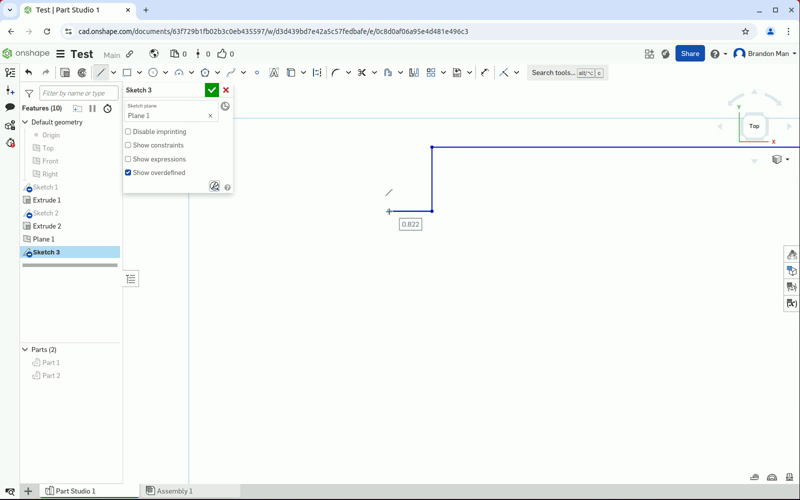
scroll(-6)
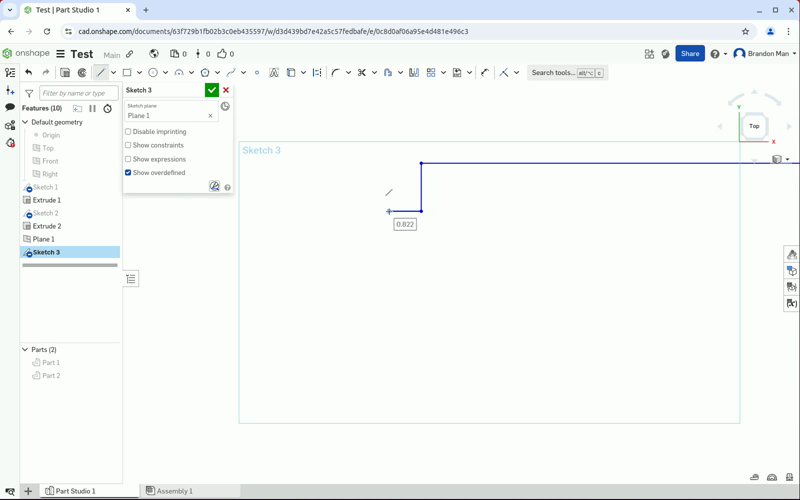
scroll(-6)
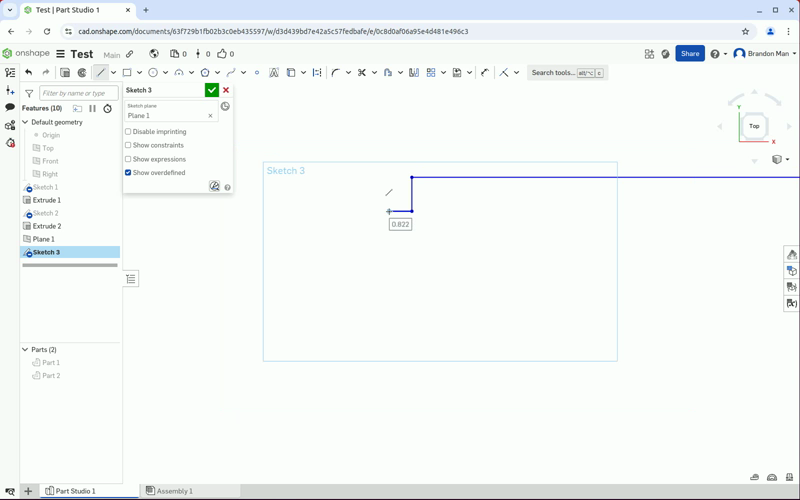
scroll(-6)
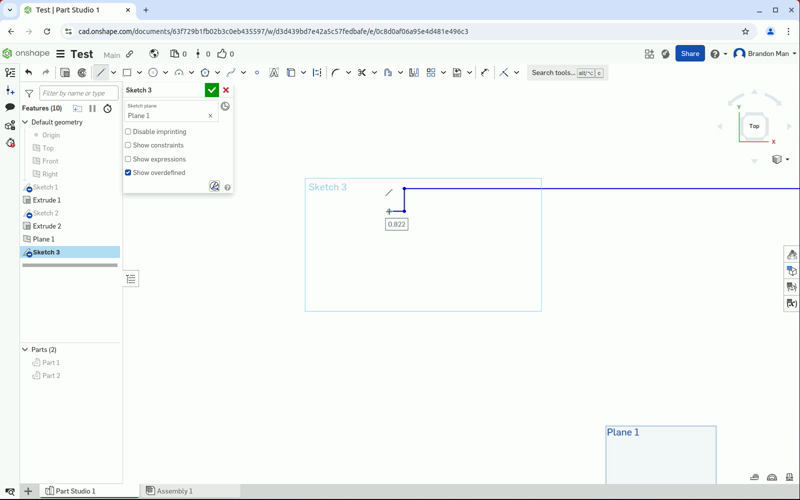
scroll(-6)
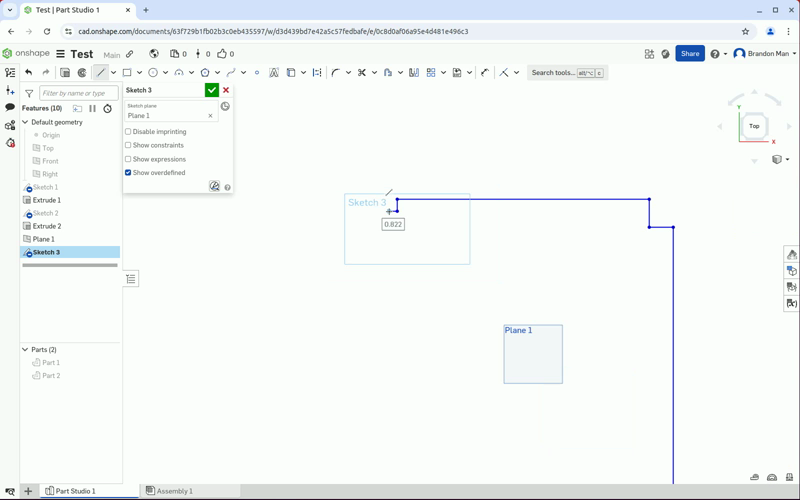
scroll(-6)
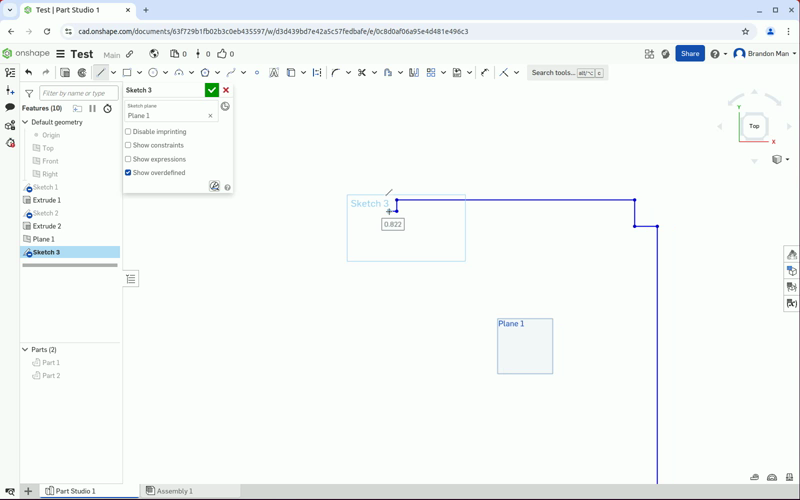
scroll(-6)
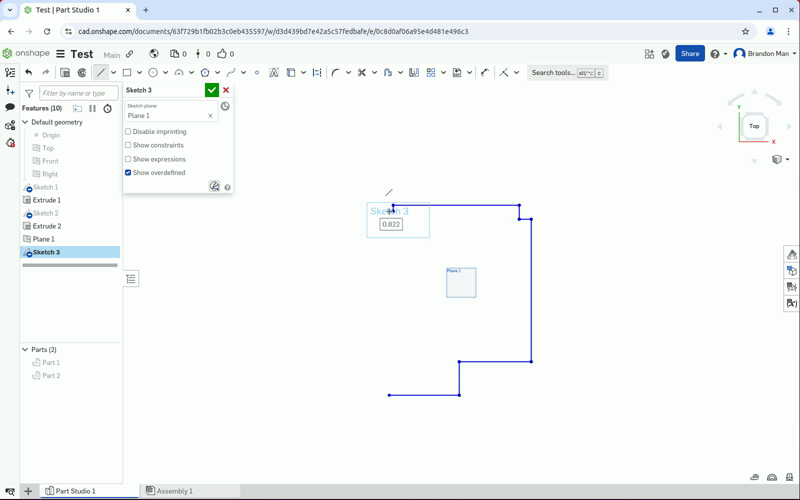
key_up(shift)
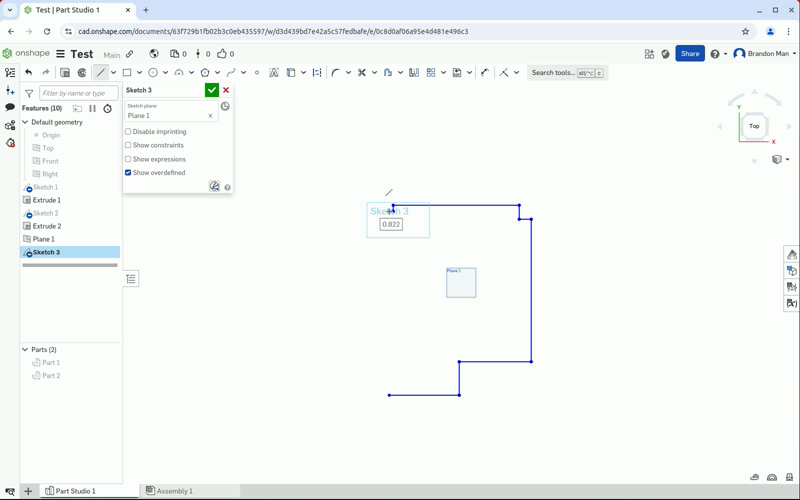
key_down(shift)
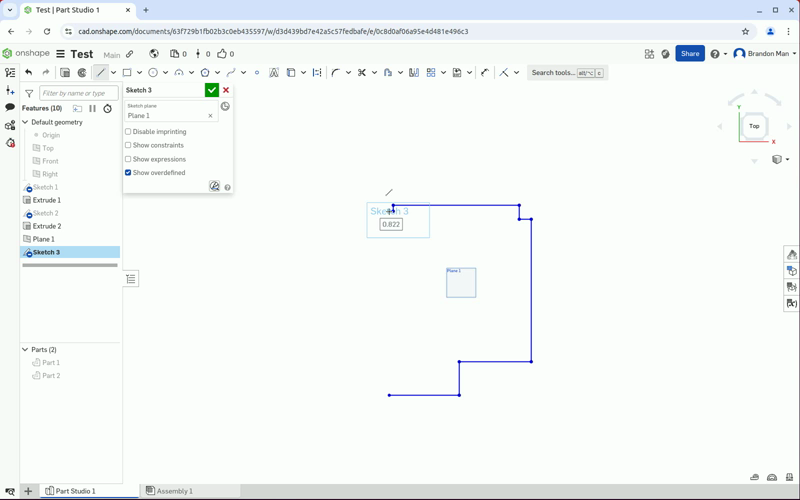
mouse_move(389, 395)
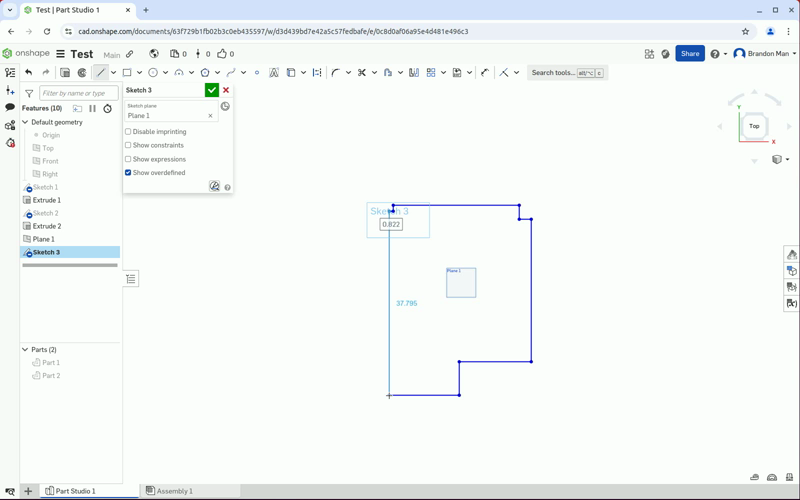
key_up(shift)
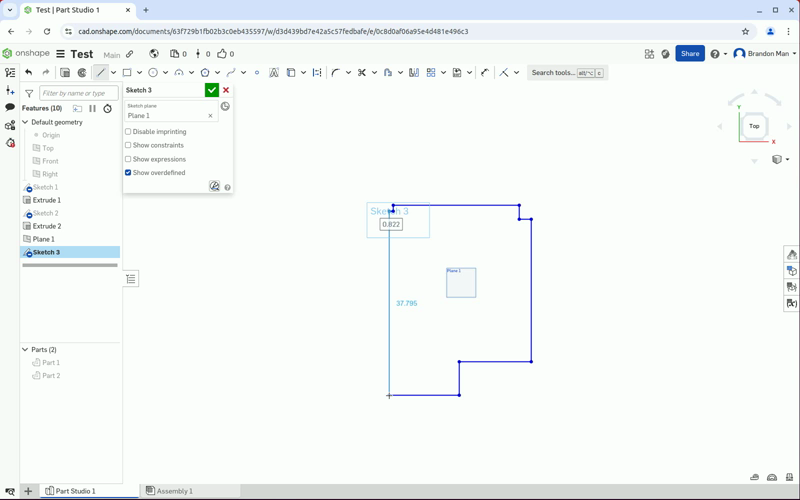
click(389, 395)
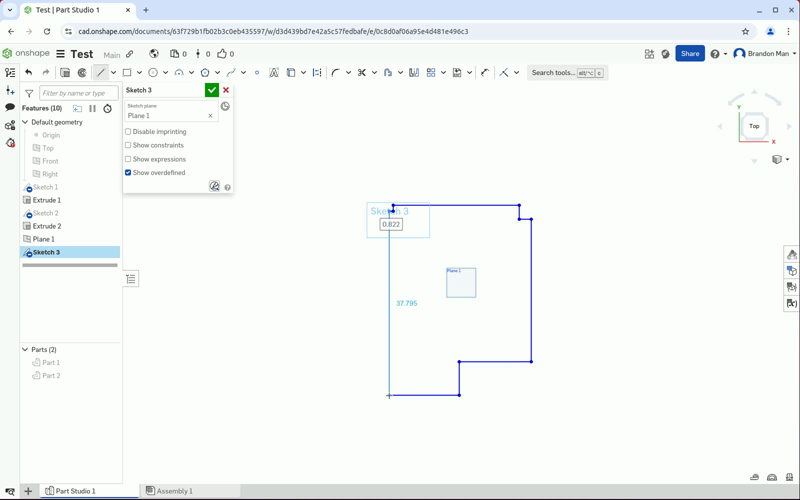
key(esc)
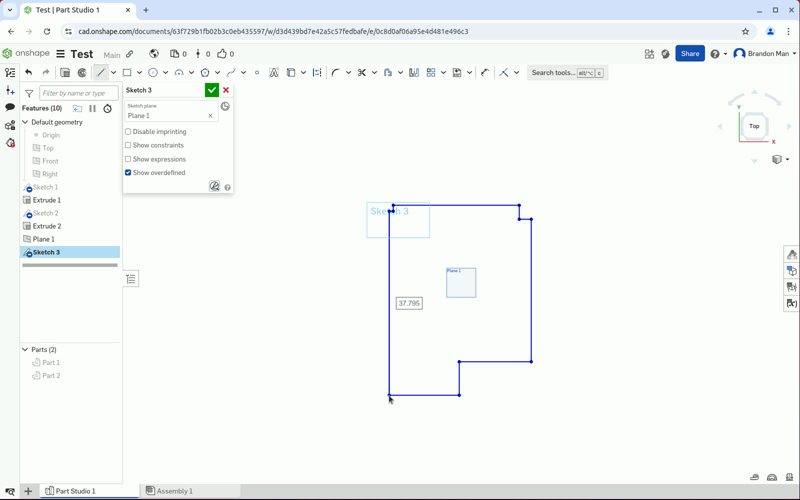
key(l)
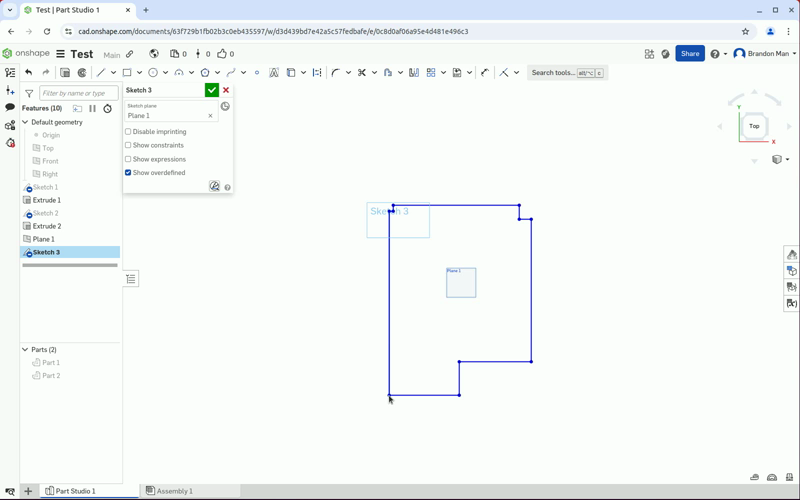
key_down(shift)
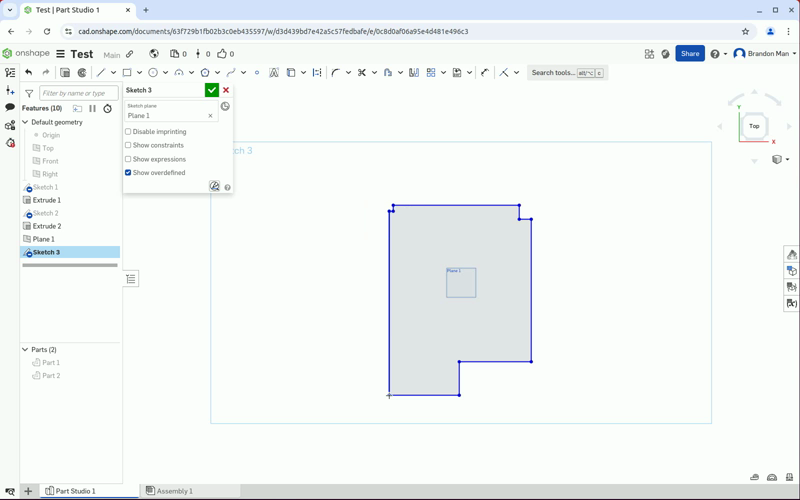
mouse_move(393, 391)
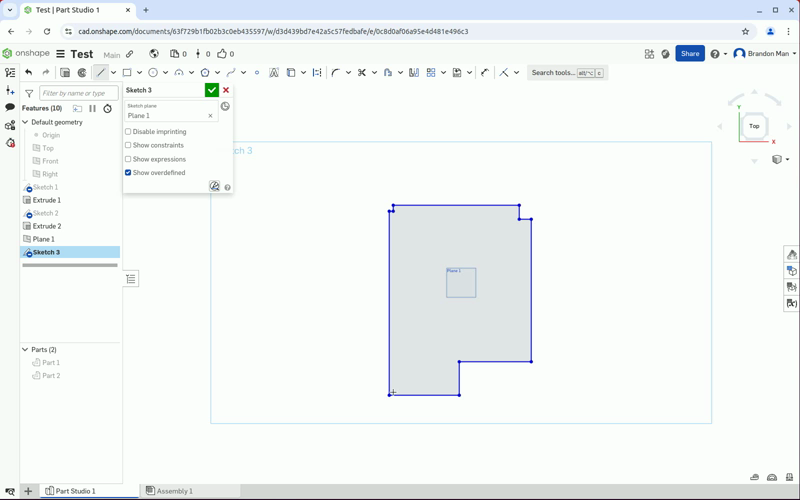
click(393, 391)
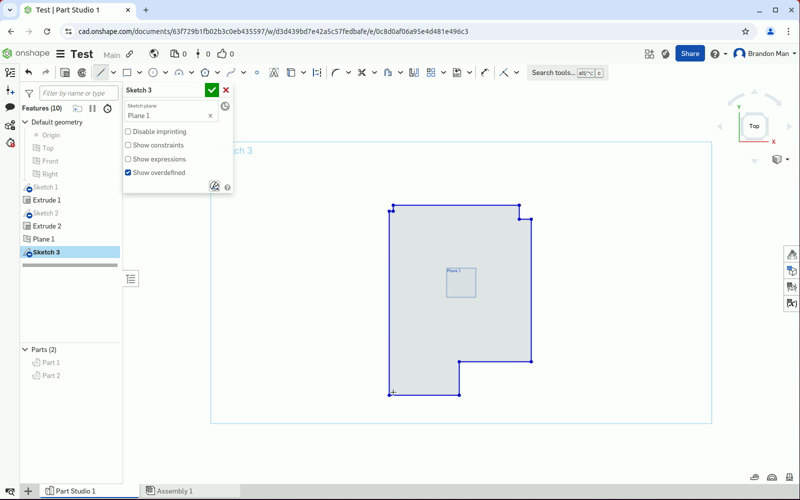
key_up(shift)
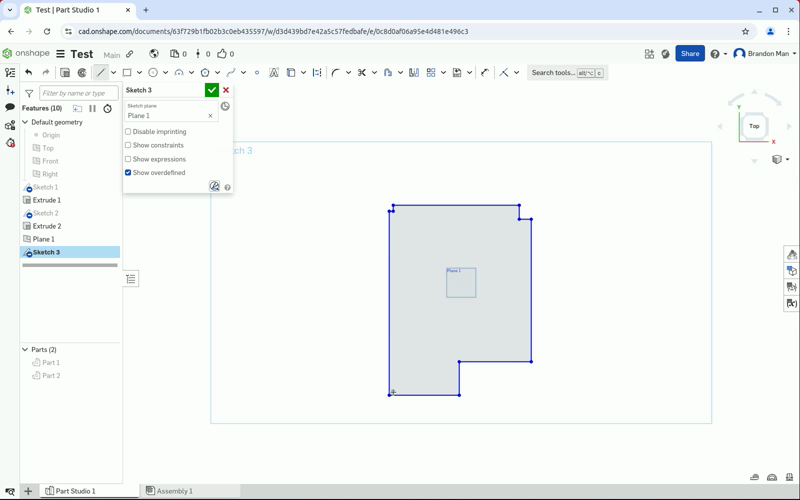
key_down(shift)
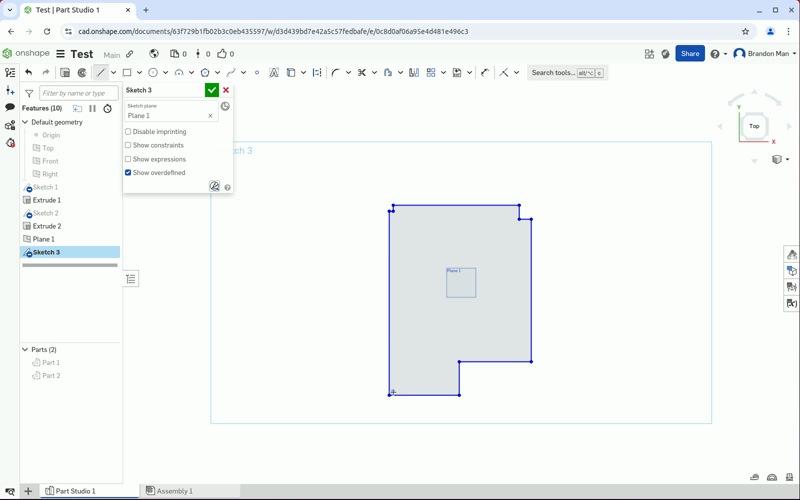
mouse_move(455, 391)
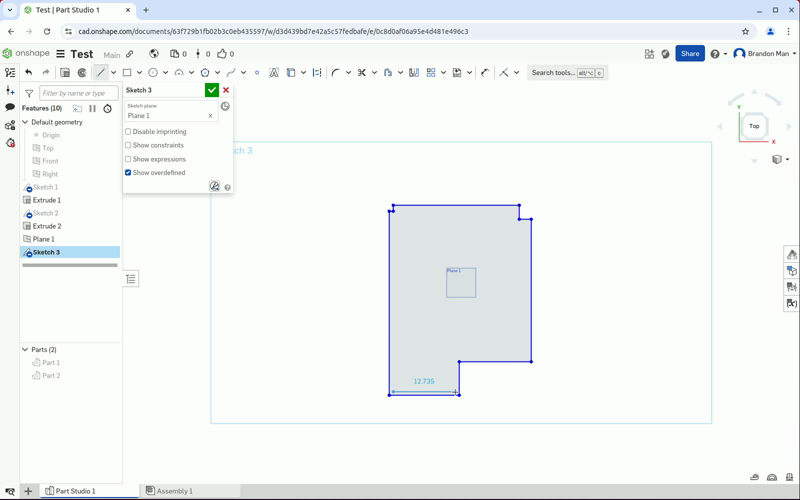
click(455, 391)
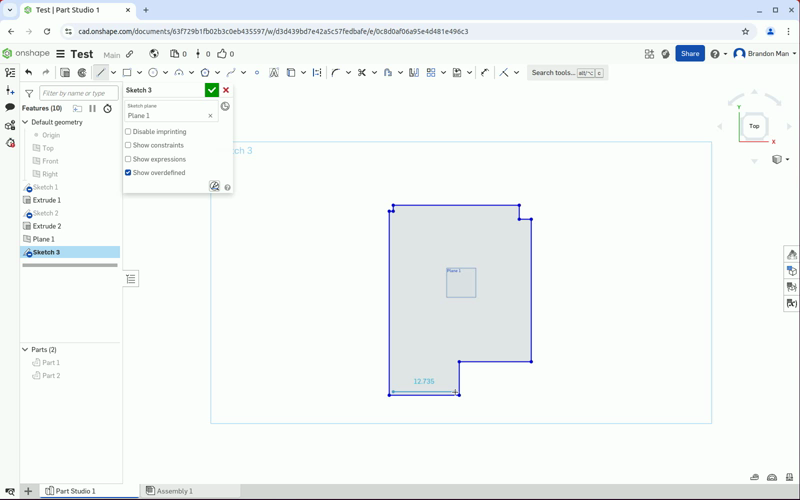
key_up(shift)
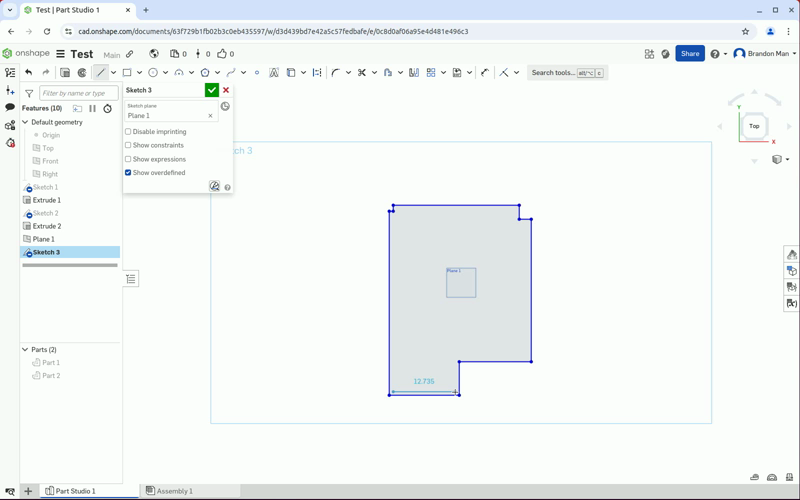
key_down(shift)
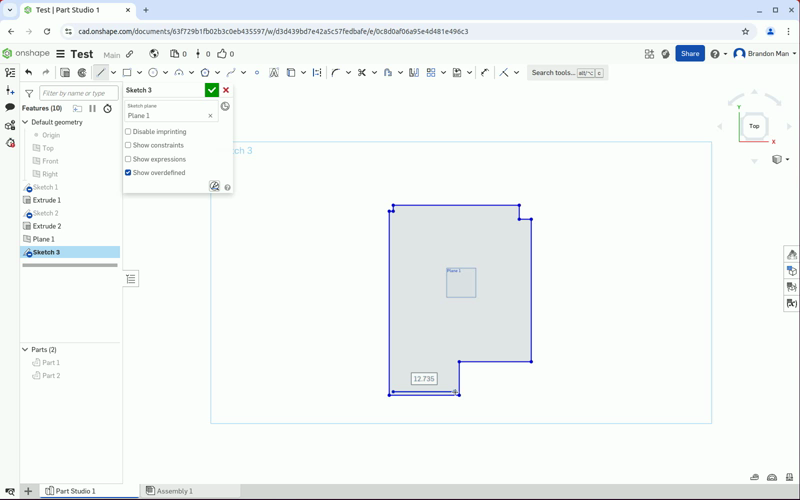
mouse_move(485, 391)
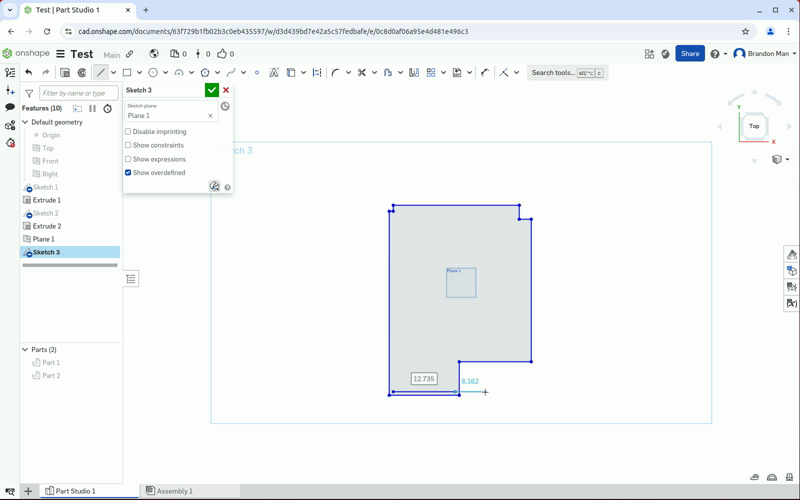
mouse_move(455, 357)
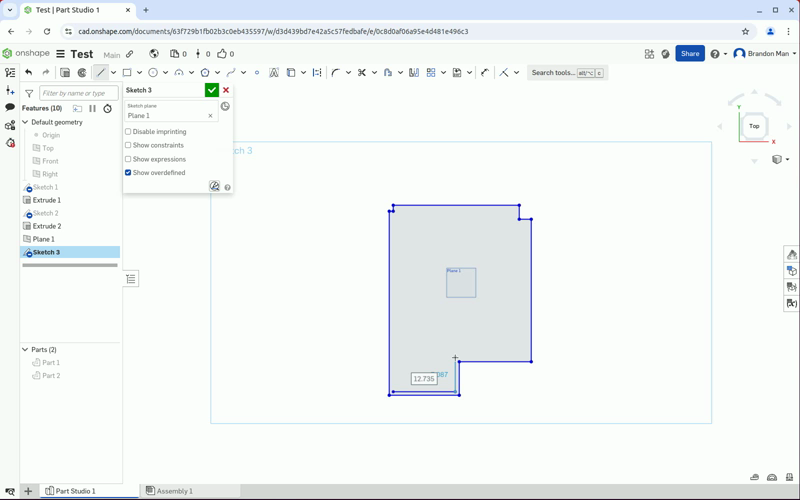
click(455, 357)
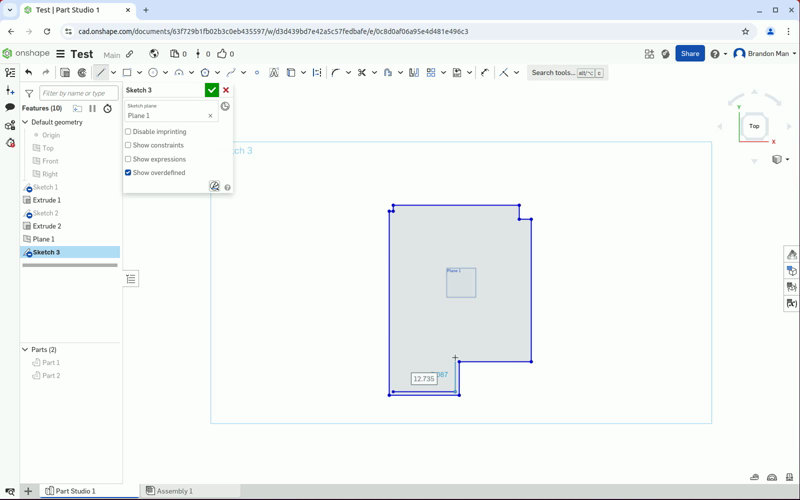
key_up(shift)
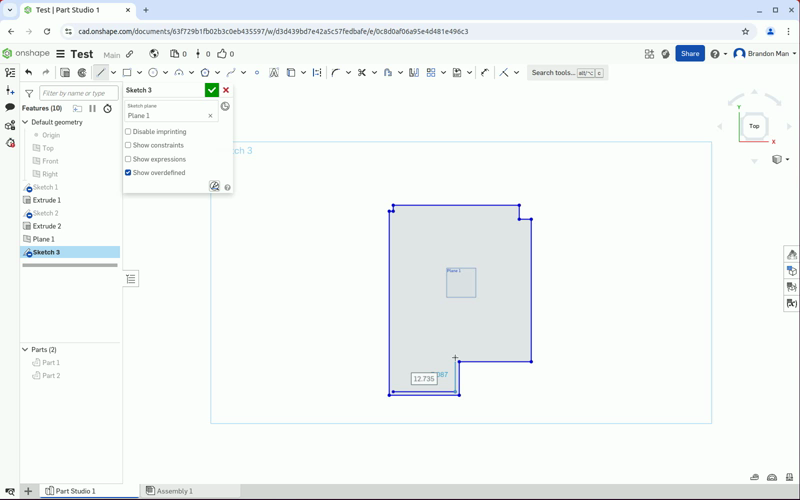
key_down(shift)
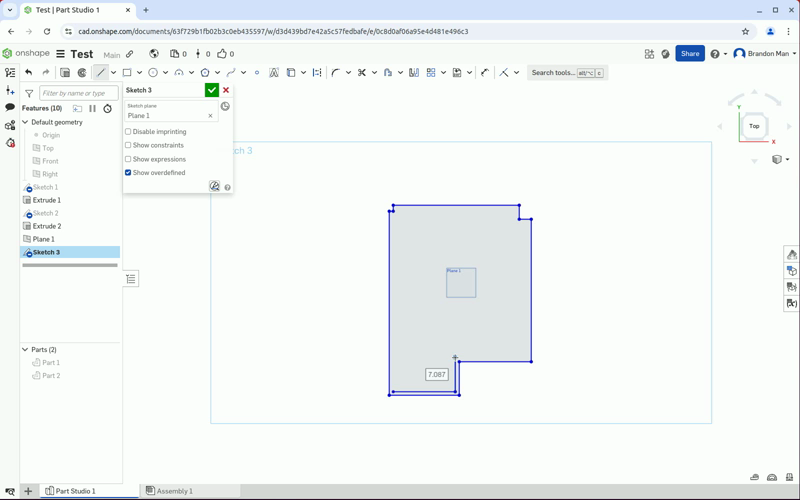
mouse_move(527, 357)
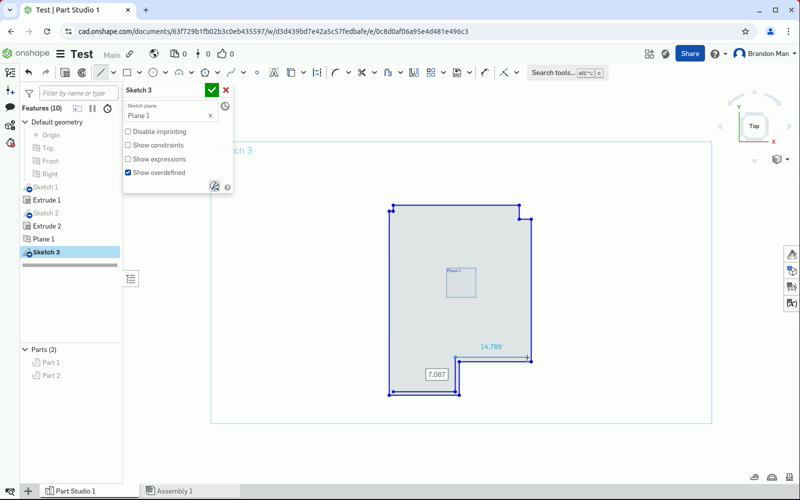
click(527, 357)
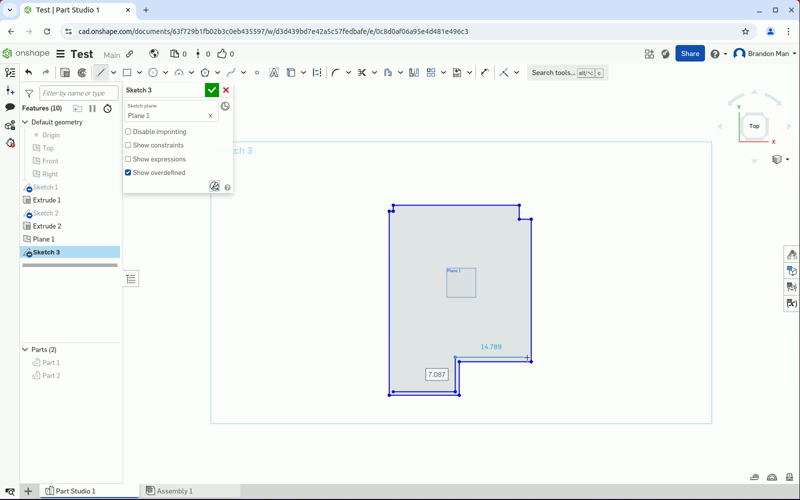
key_up(shift)
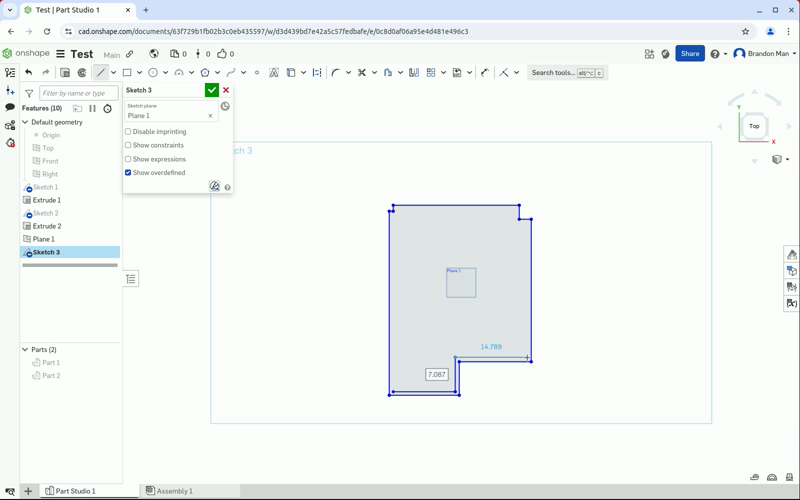
key_down(shift)
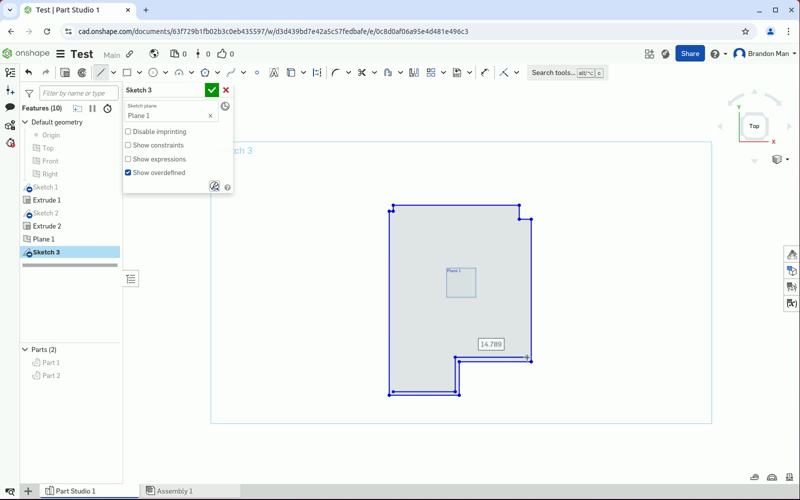
mouse_move(527, 223)
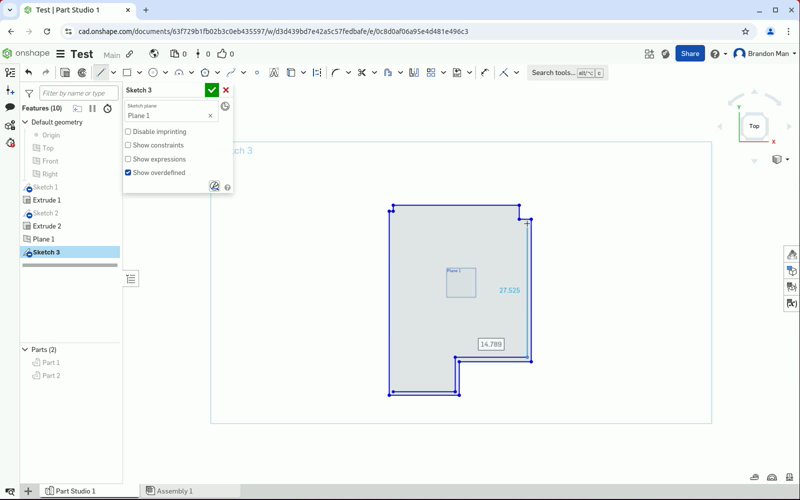
click(527, 223)
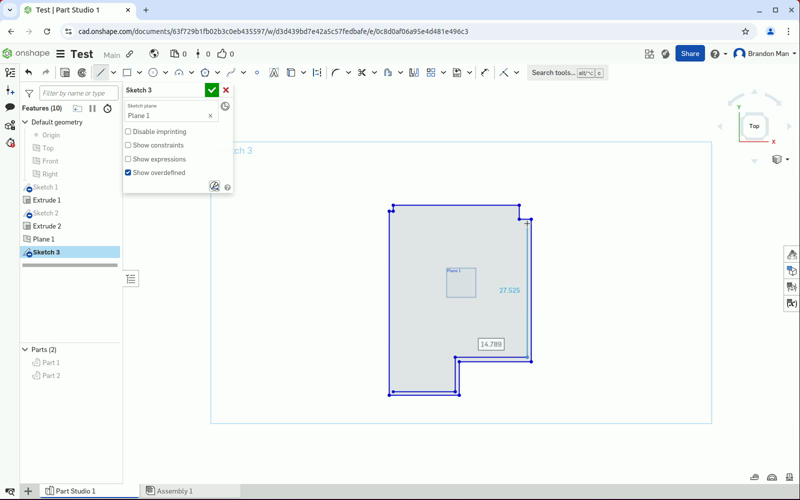
key_up(shift)
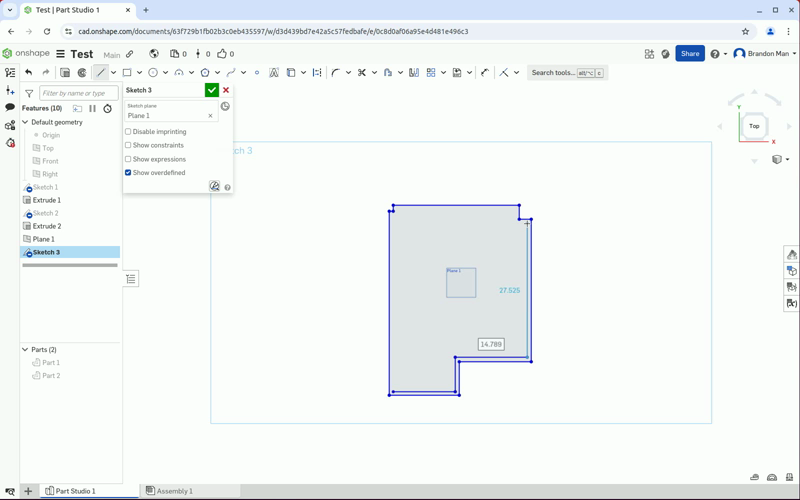
key_down(shift)
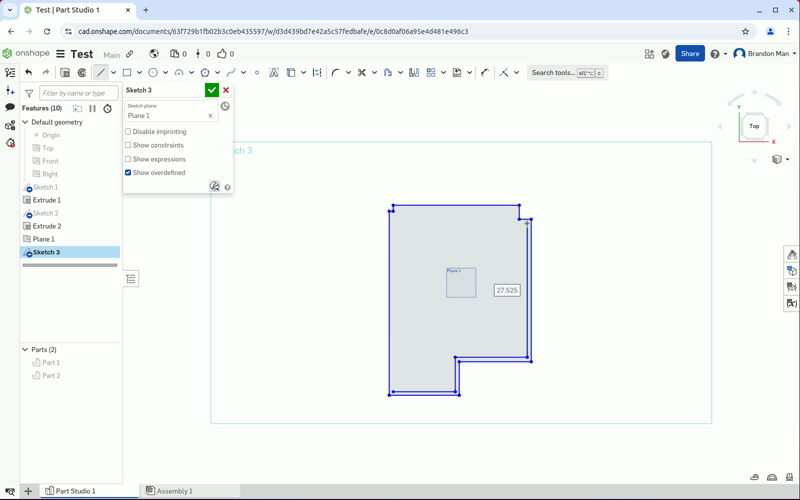
mouse_move(557, 223)
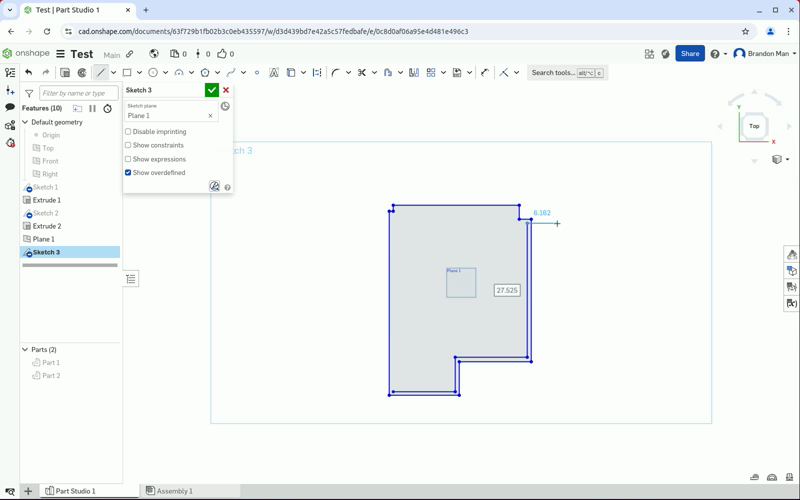
mouse_move(513, 223)
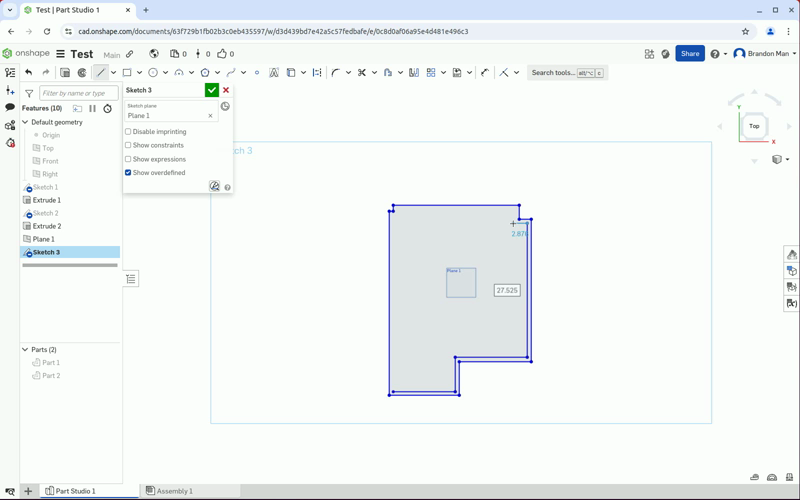
click(513, 223)
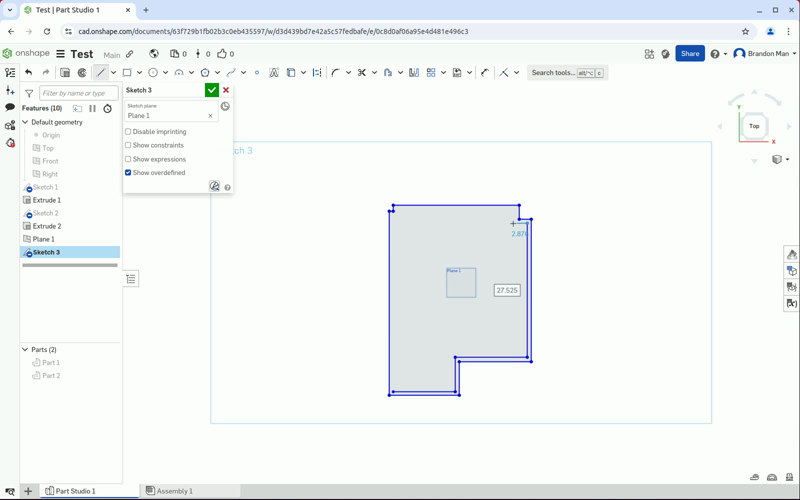
key_up(shift)
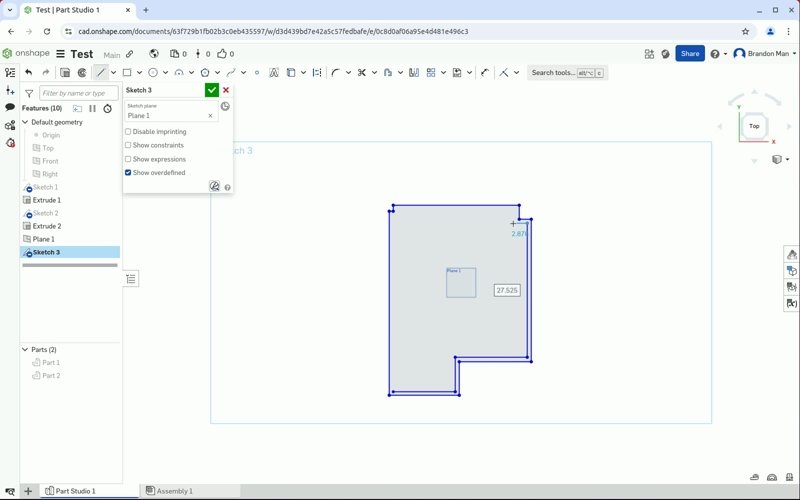
key_down(shift)
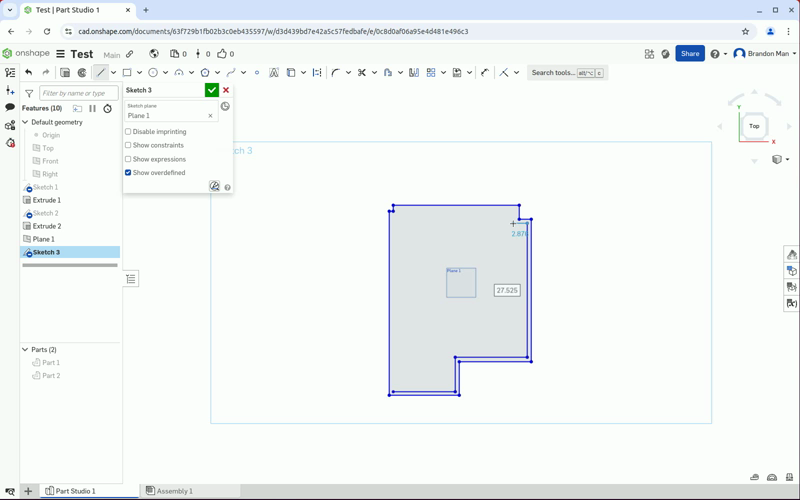
mouse_move(543, 223)
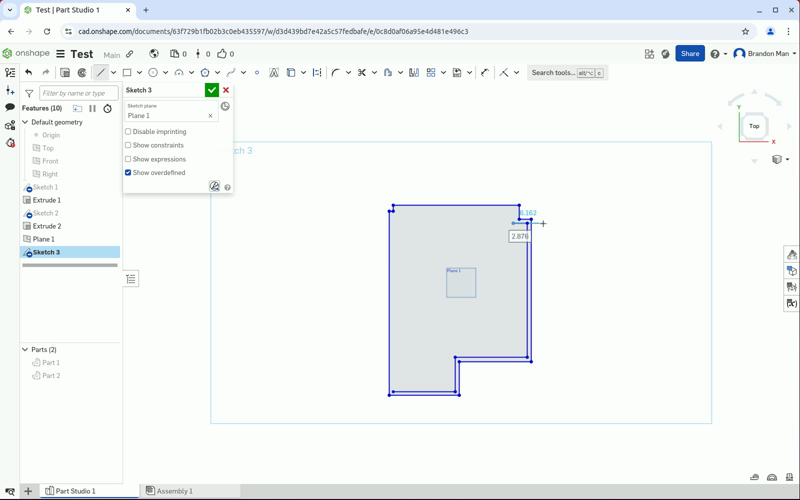
mouse_move(513, 209)
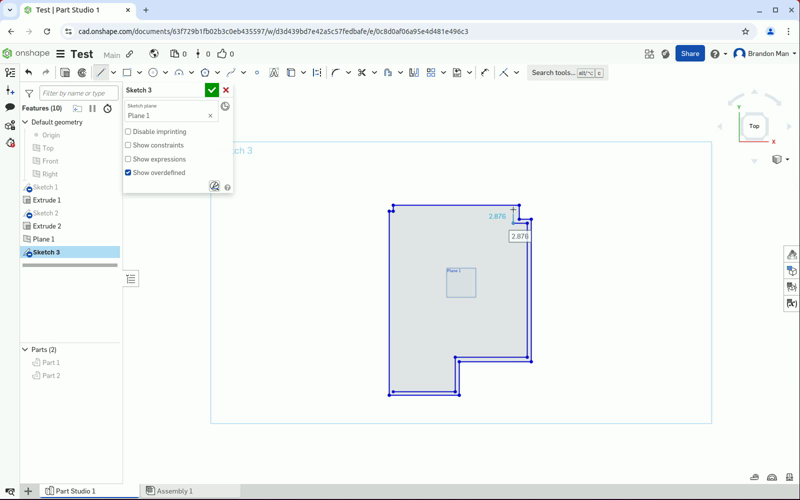
click(513, 209)
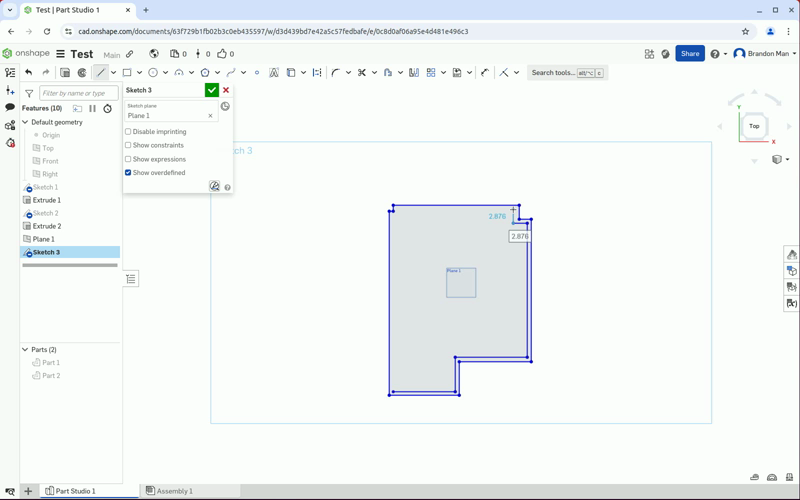
key_up(shift)
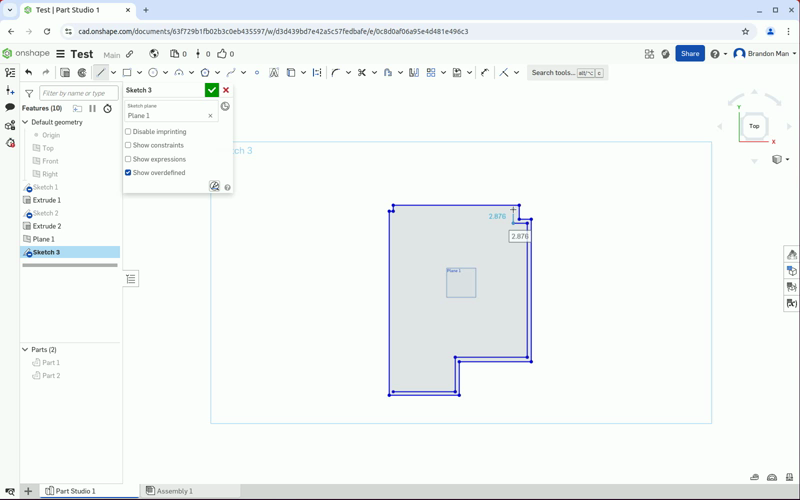
key_down(shift)
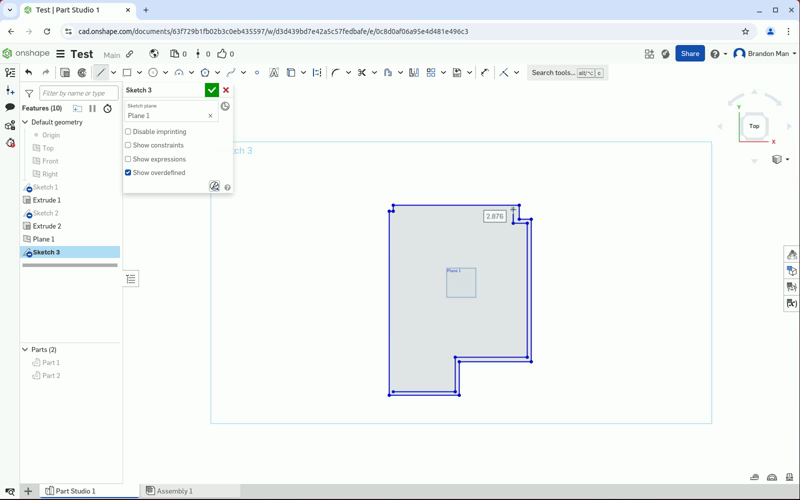
mouse_move(397, 209)
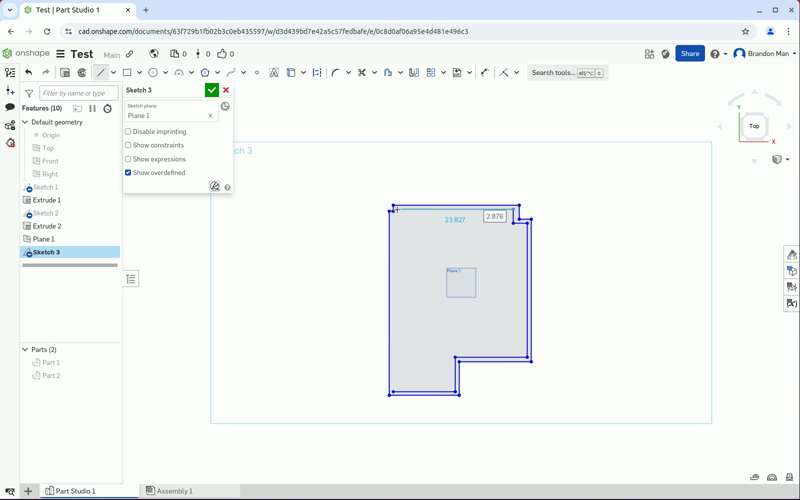
scroll(6)
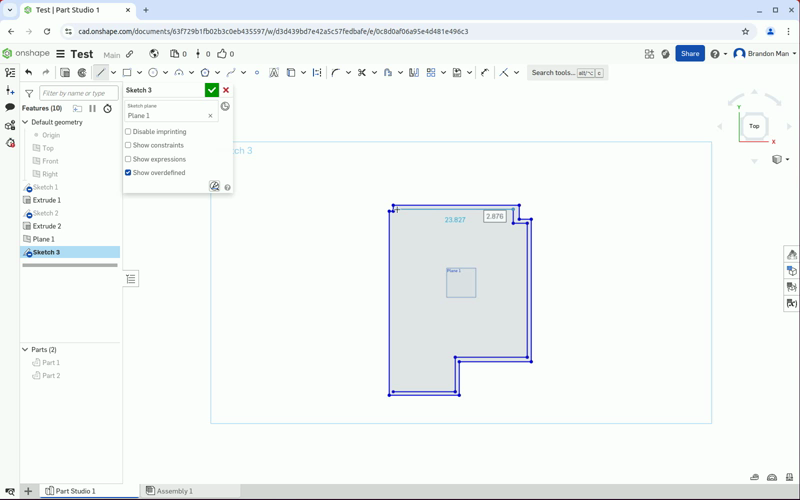
scroll(6)
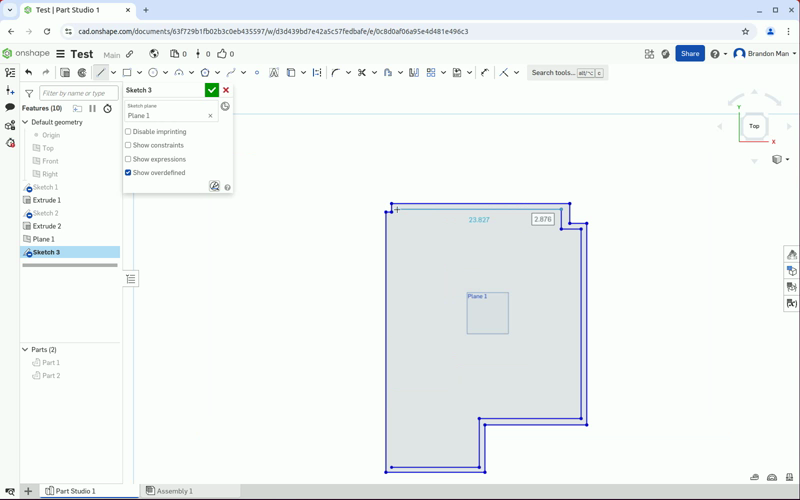
scroll(6)
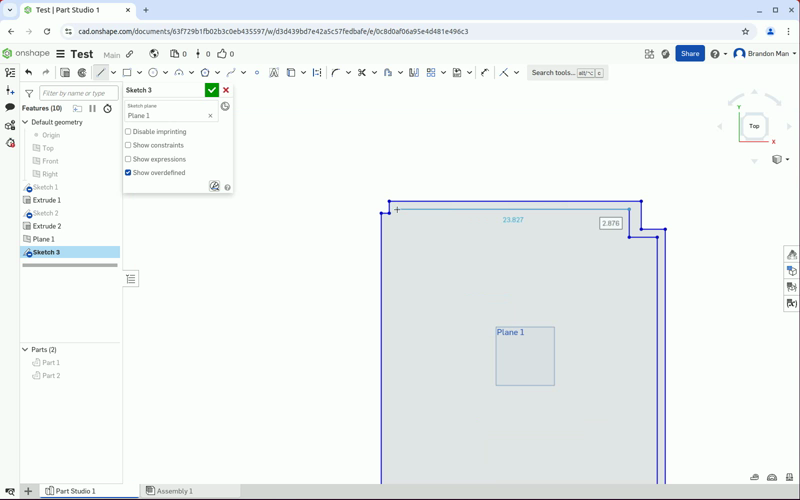
scroll(6)
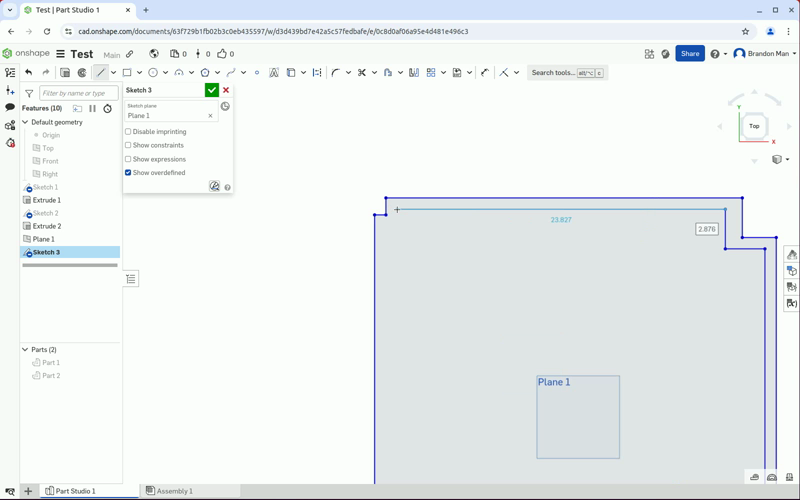
scroll(6)
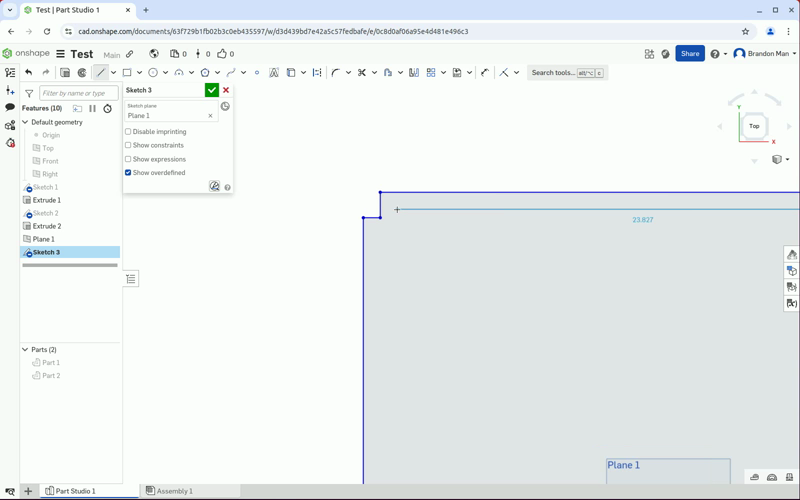
scroll(6)
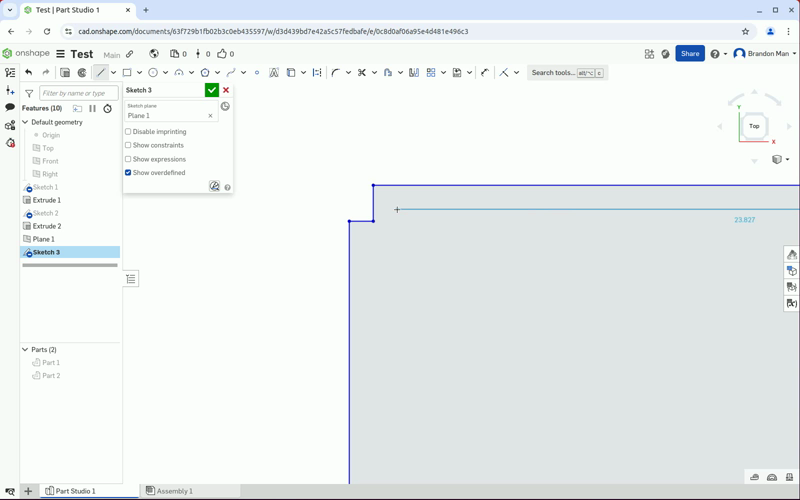
scroll(6)
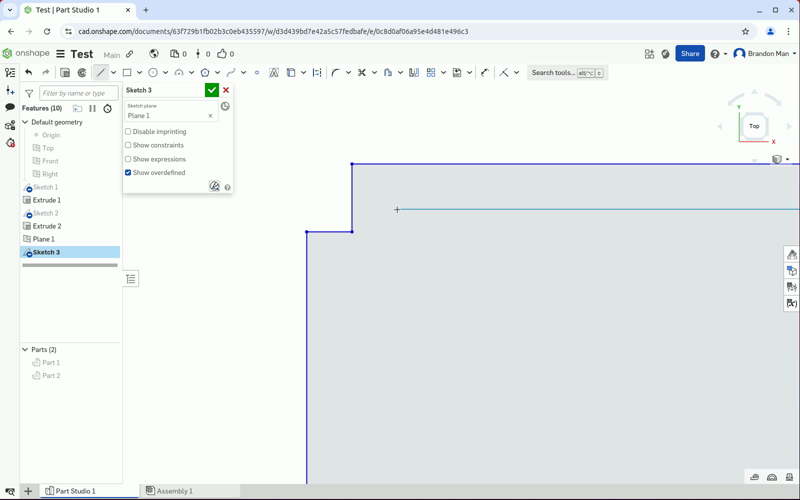
click(397, 209)
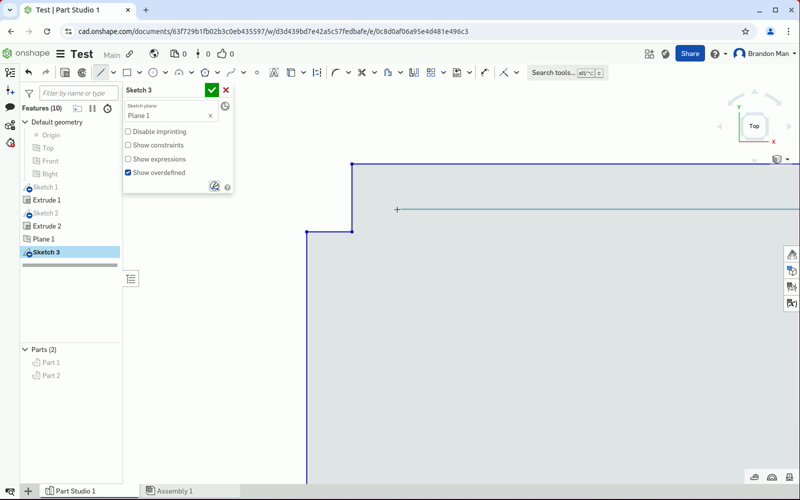
scroll(-6)
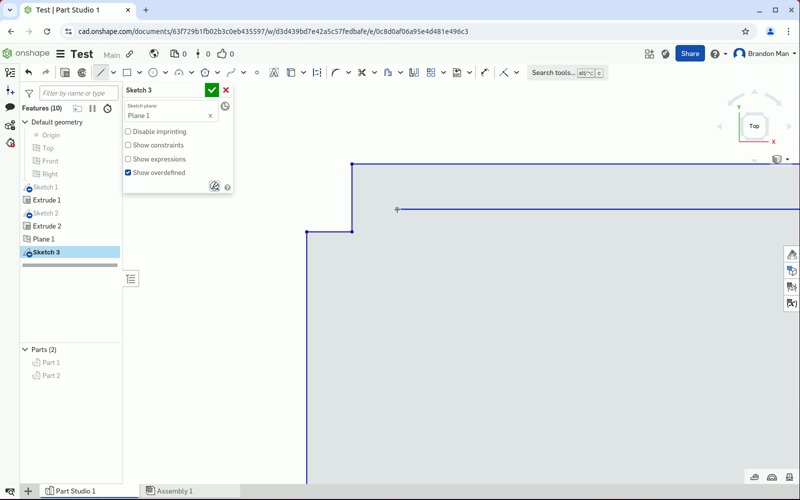
scroll(-6)
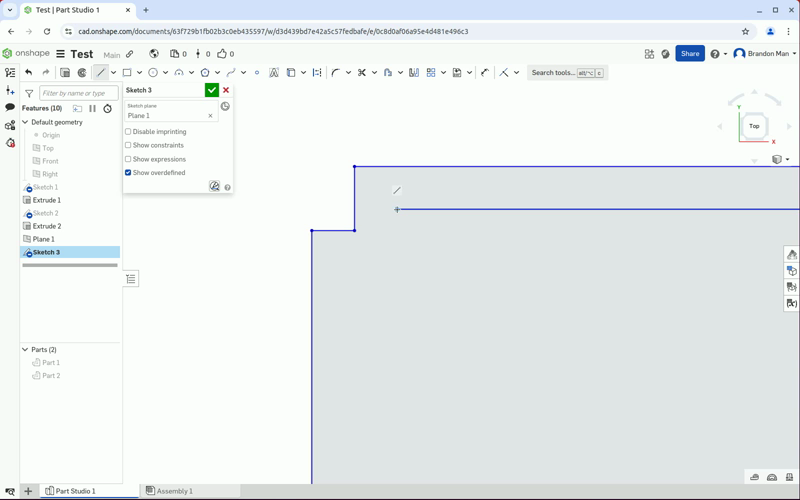
scroll(-6)
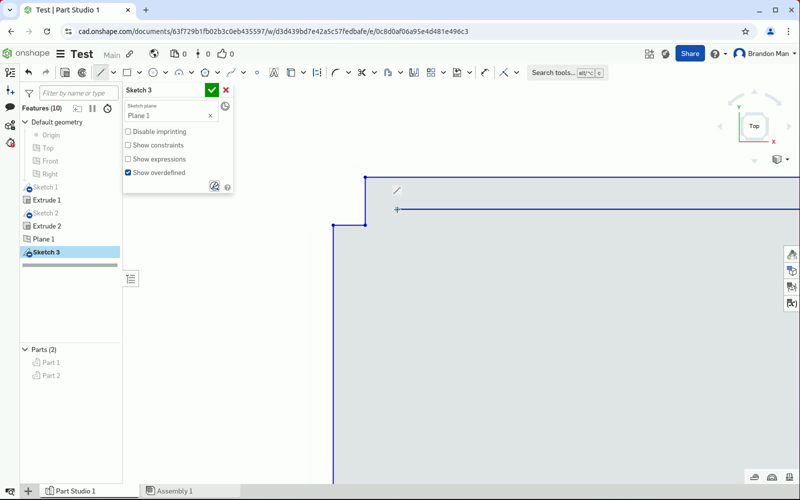
scroll(-6)
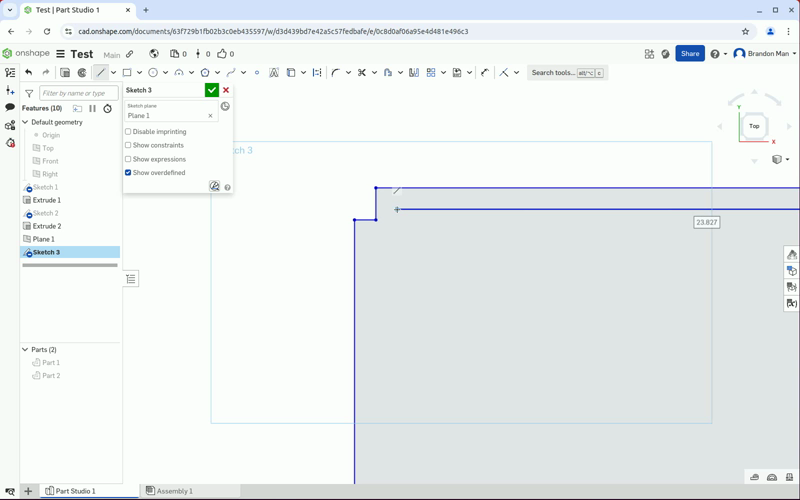
scroll(-6)
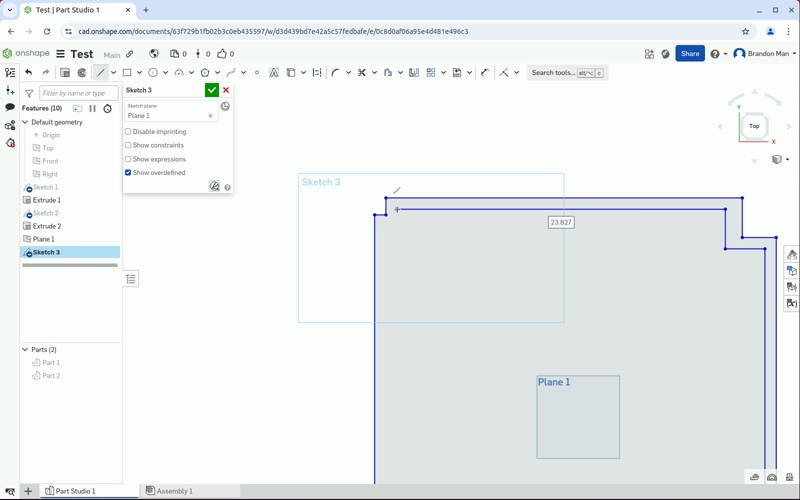
scroll(-6)
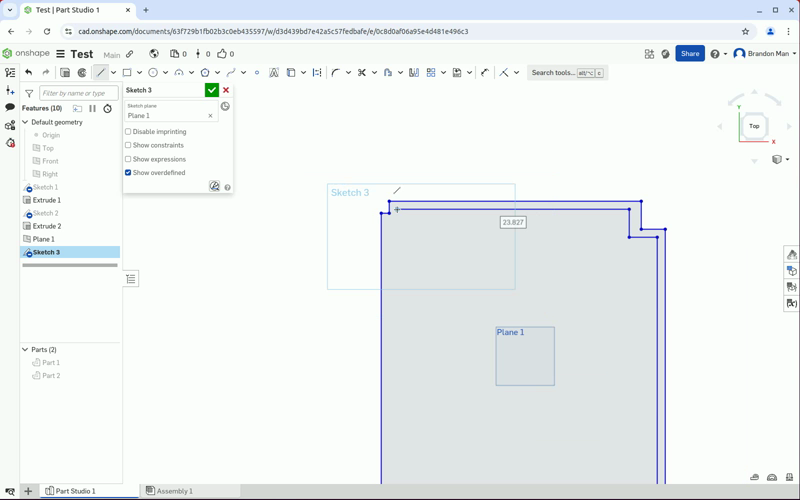
scroll(-6)
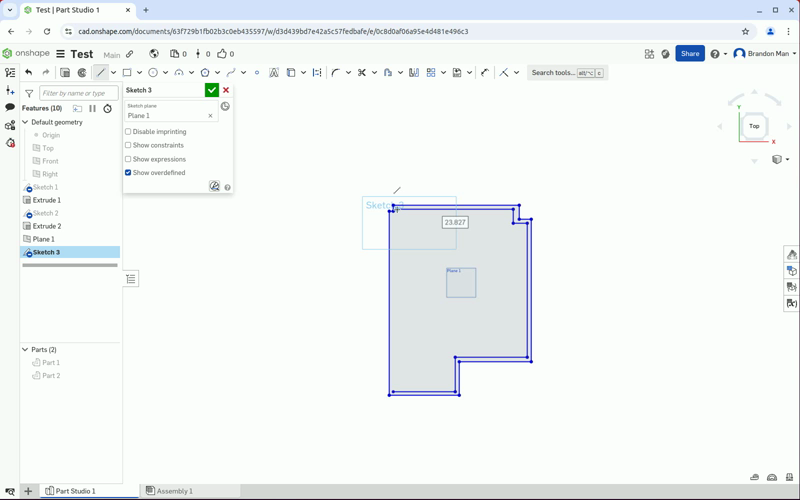
key_up(shift)
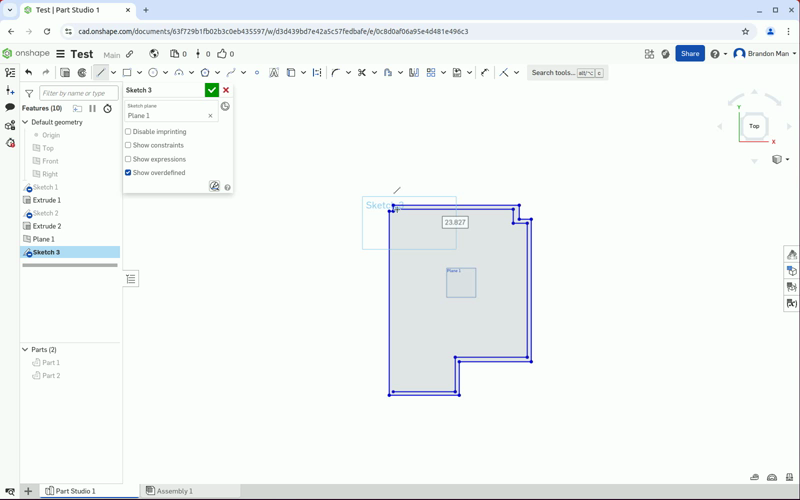
key_down(shift)
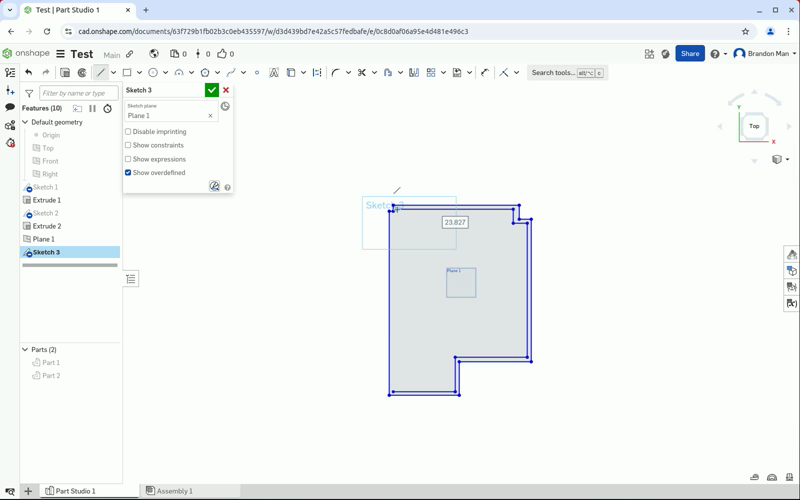
mouse_move(427, 209)
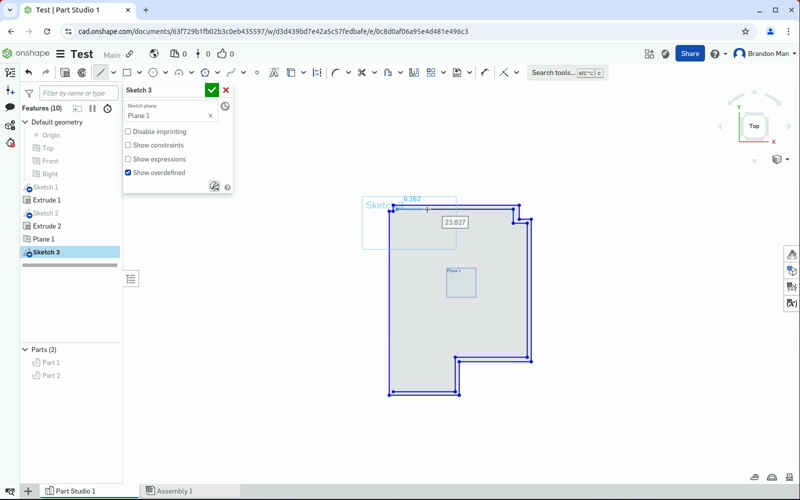
mouse_move(397, 217)
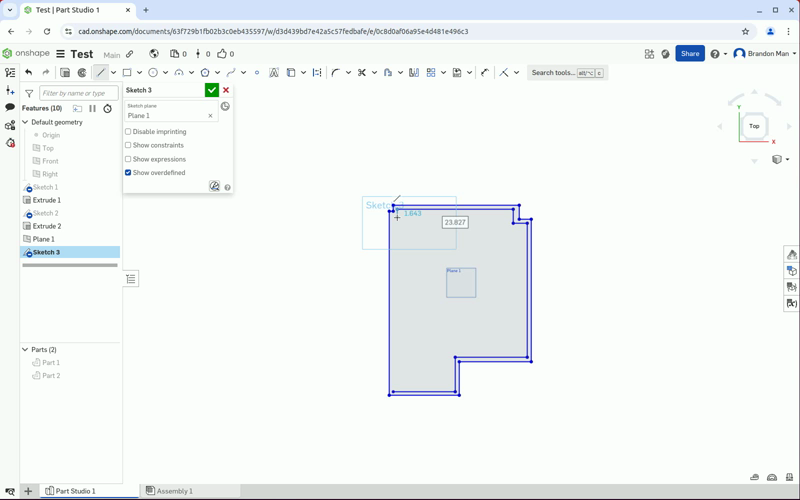
click(397, 217)
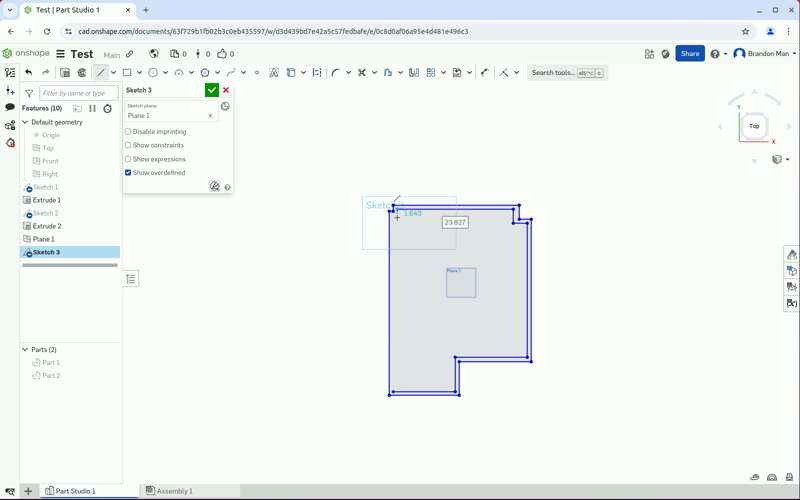
key_up(shift)
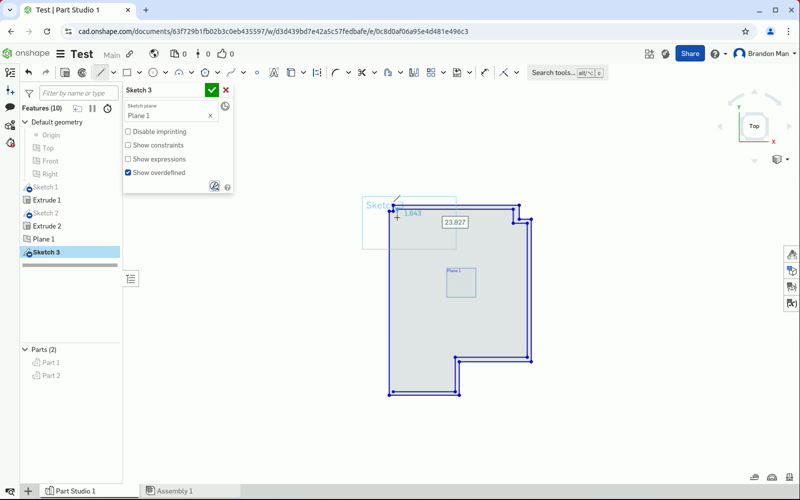
key_down(shift)
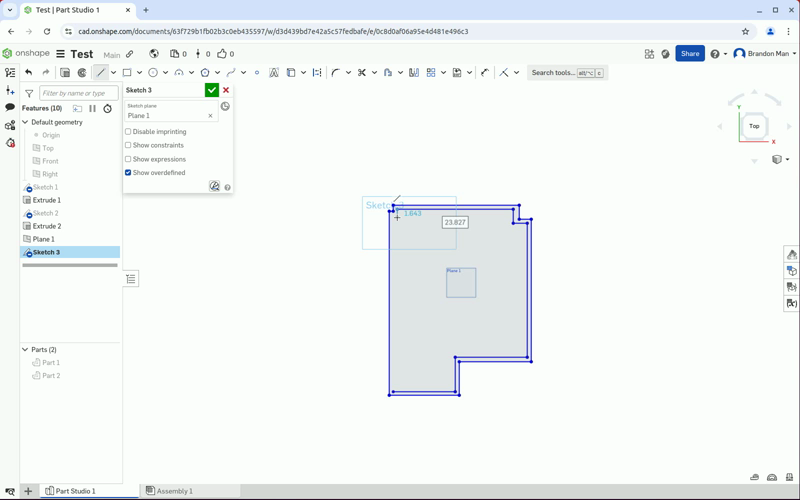
mouse_move(427, 217)
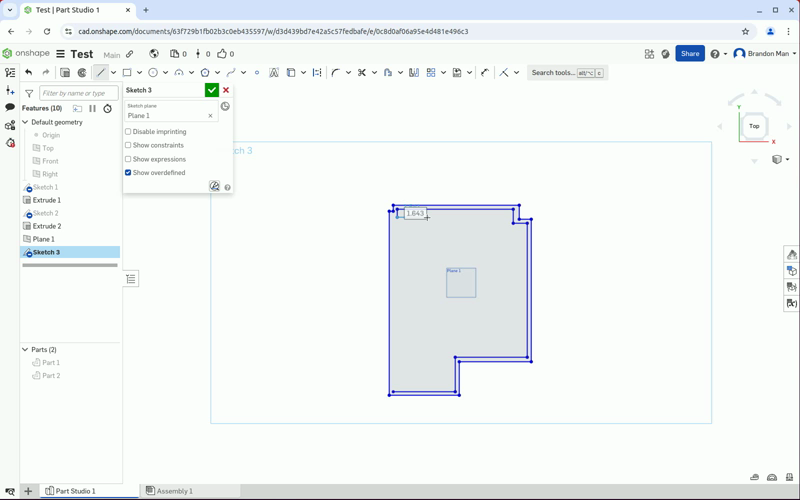
mouse_move(393, 217)
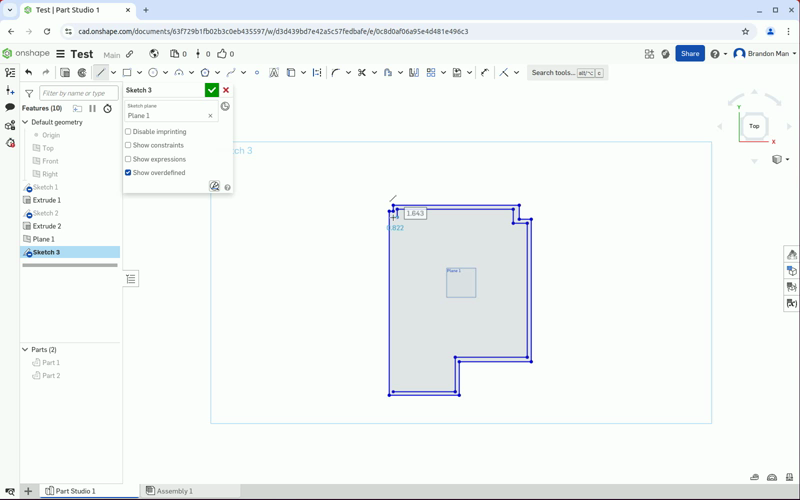
scroll(6)
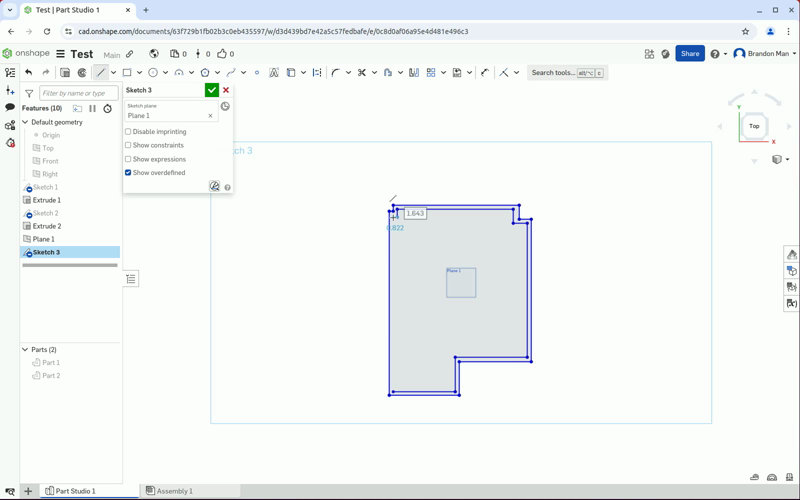
scroll(6)
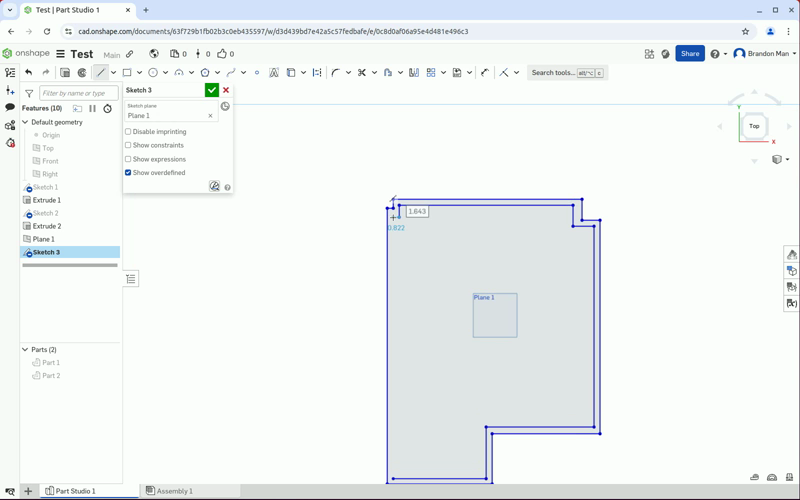
scroll(6)
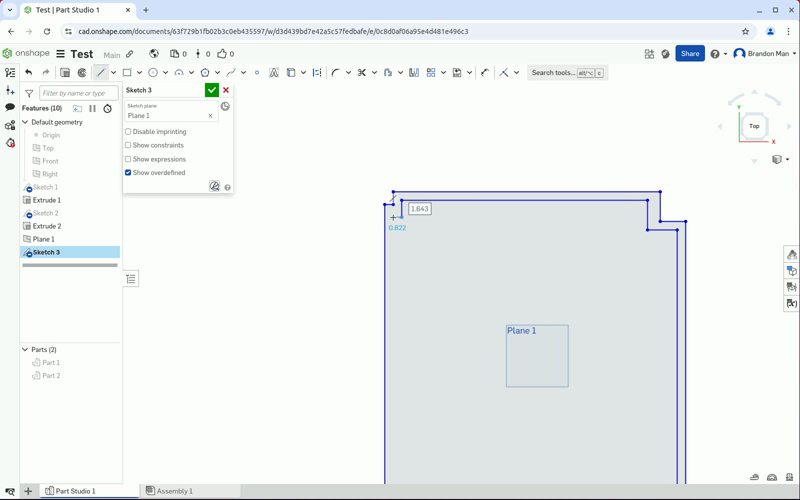
scroll(6)
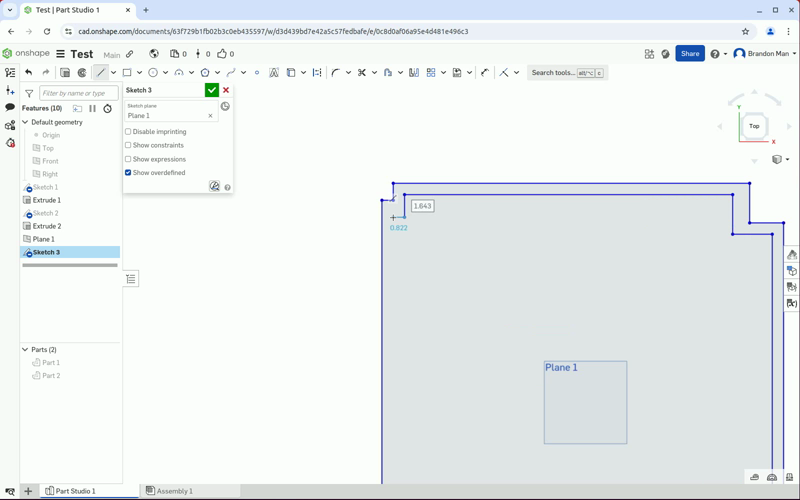
scroll(6)
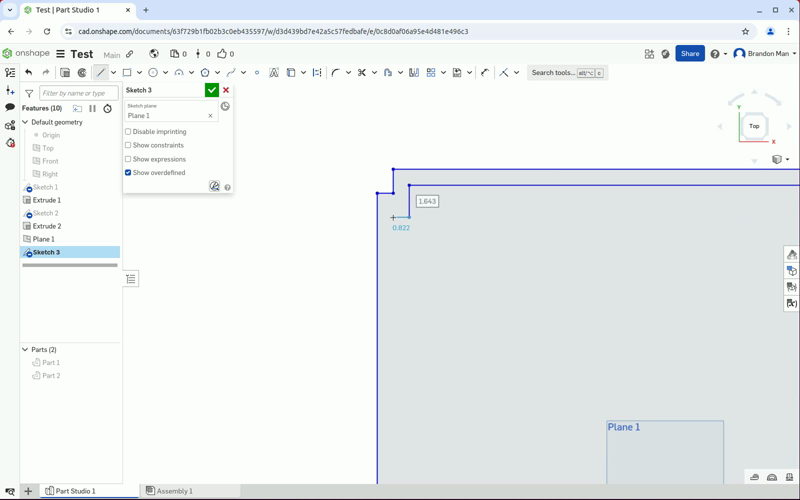
scroll(6)
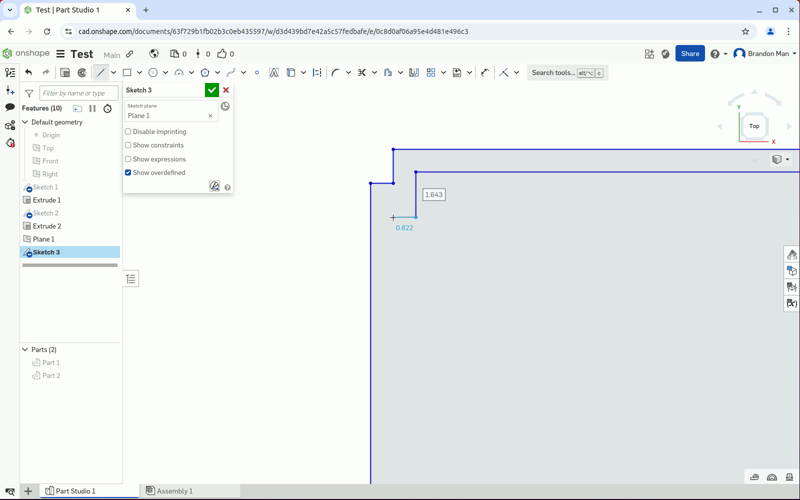
scroll(6)
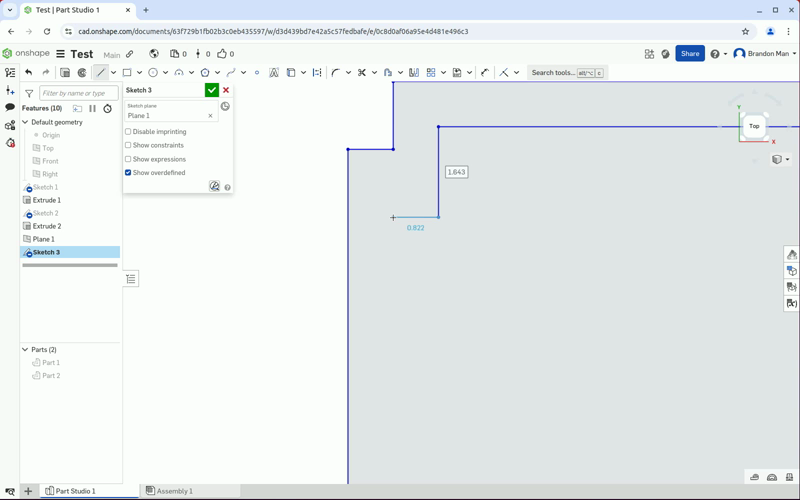
click(393, 217)
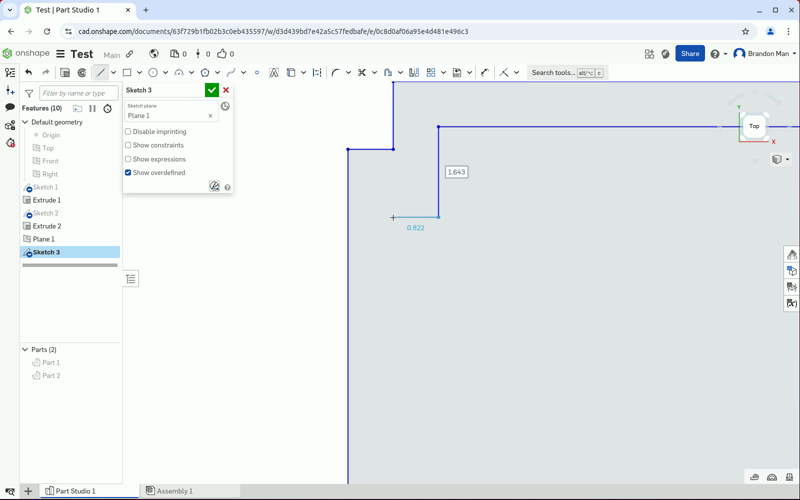
scroll(-6)
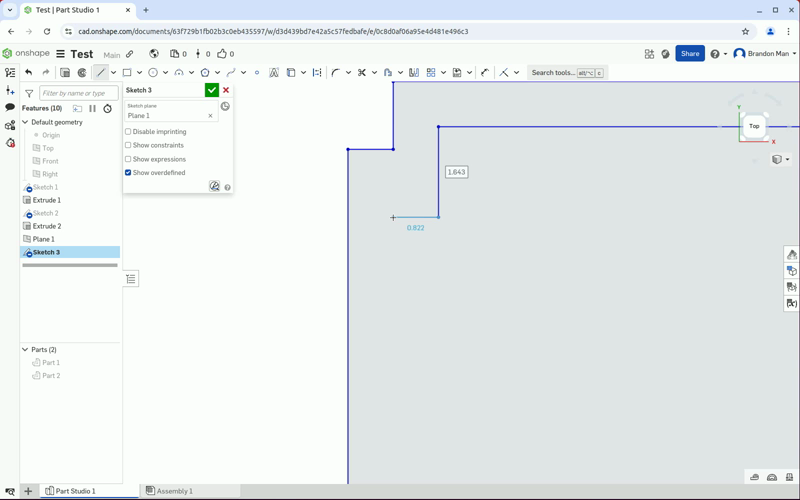
scroll(-6)
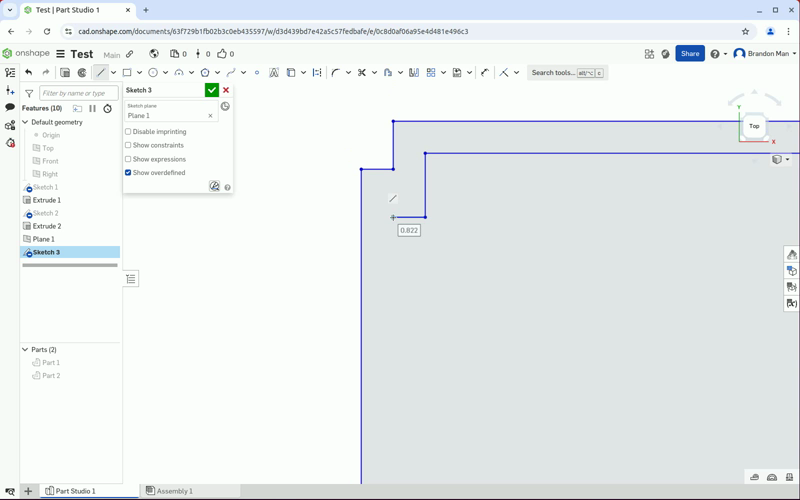
scroll(-6)
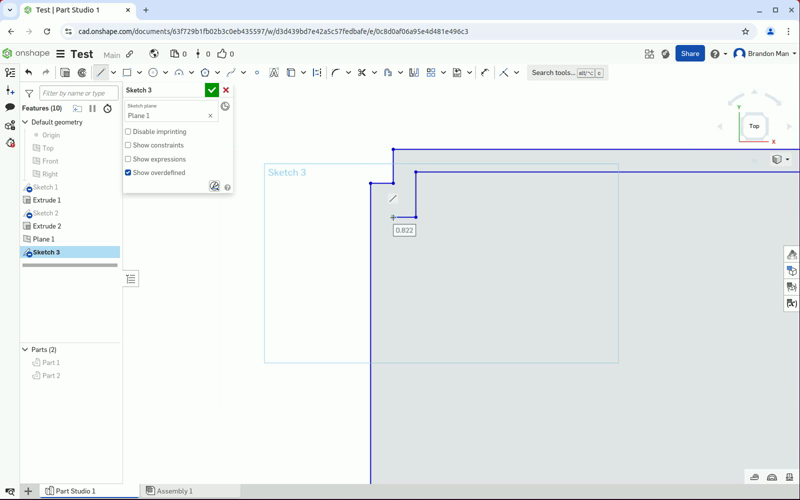
scroll(-6)
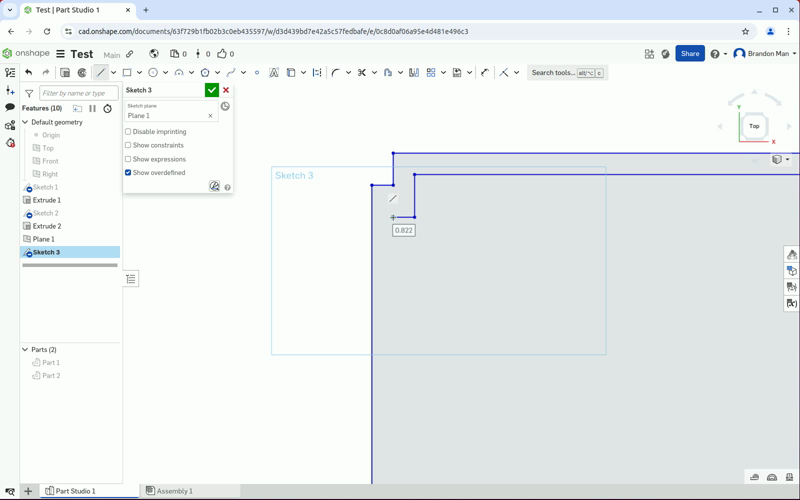
scroll(-6)
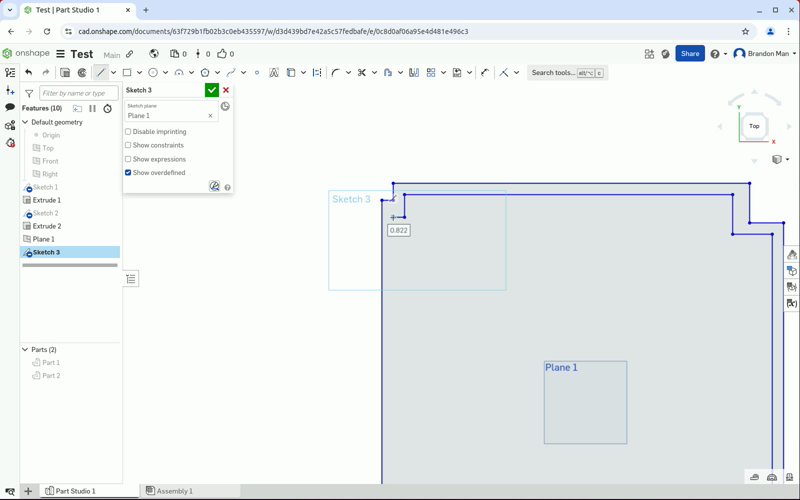
scroll(-6)
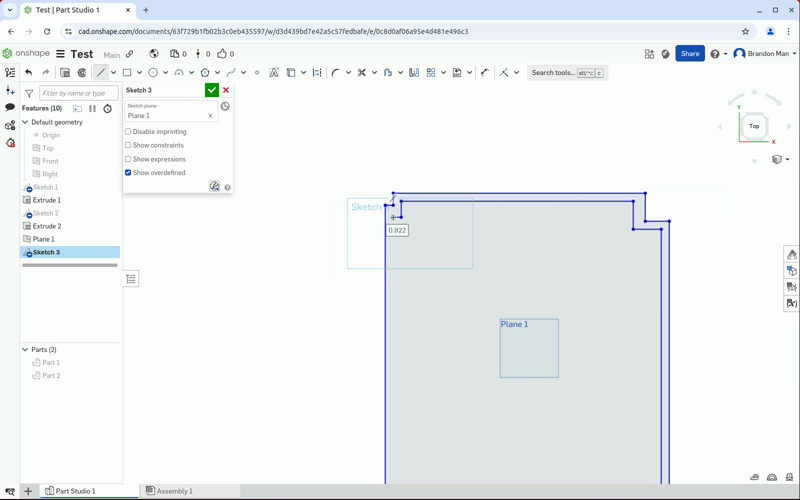
scroll(-6)
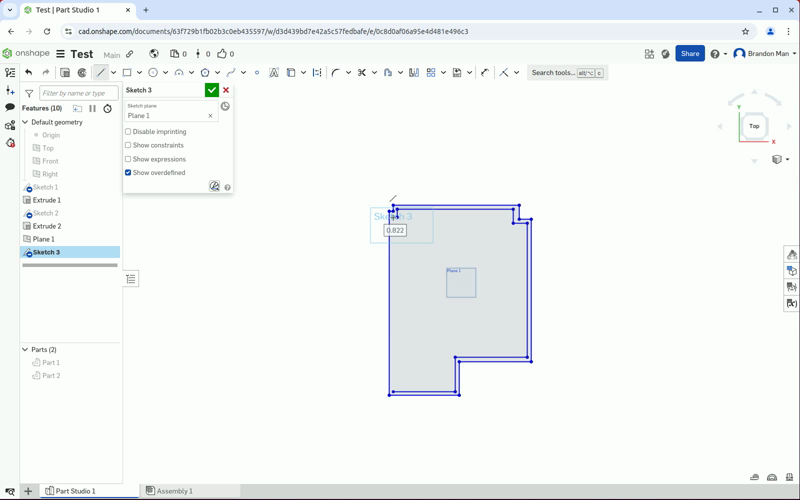
key_up(shift)
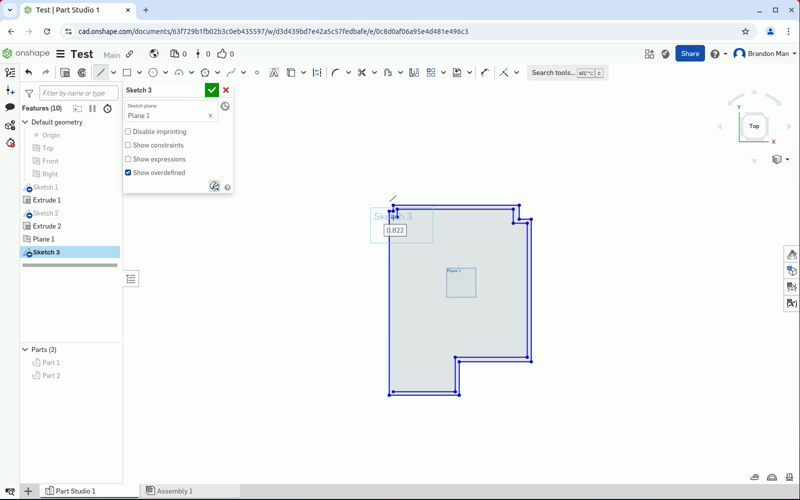
key_down(shift)
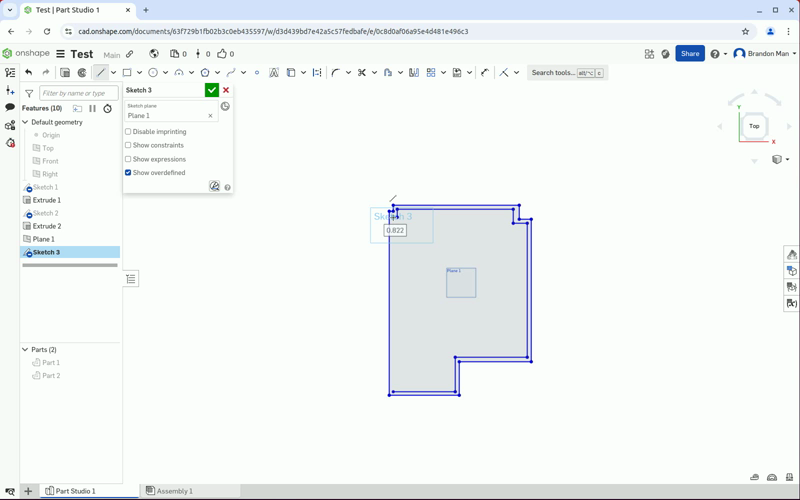
mouse_move(393, 391)
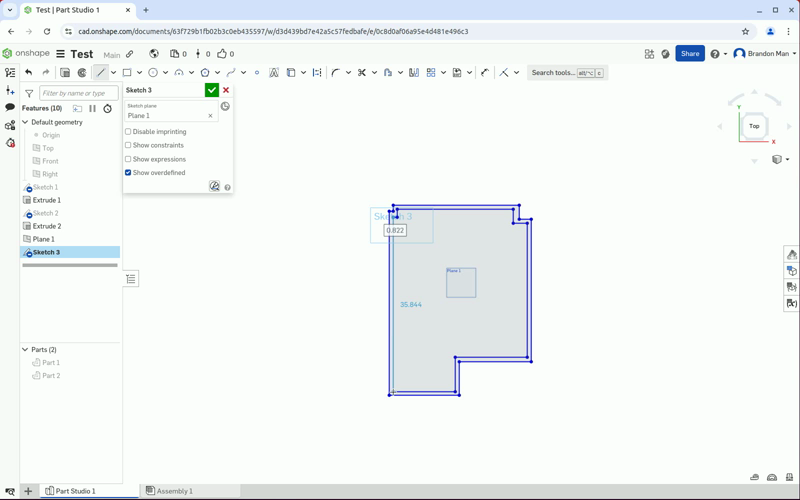
key_up(shift)
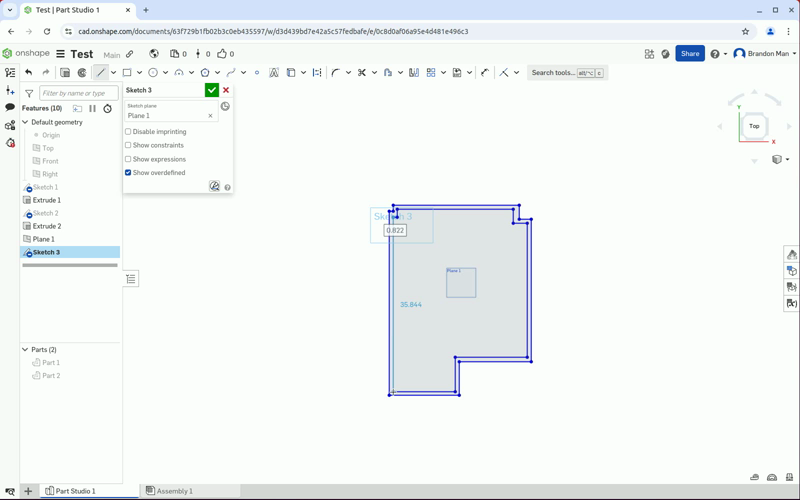
click(393, 391)
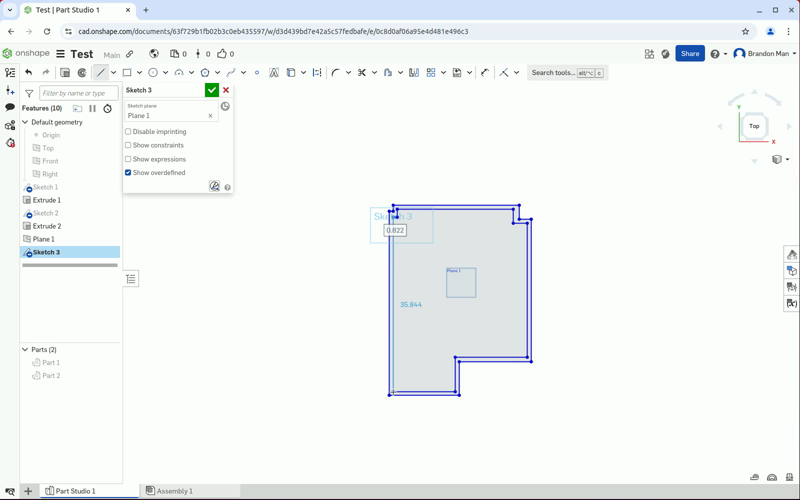
key(esc)
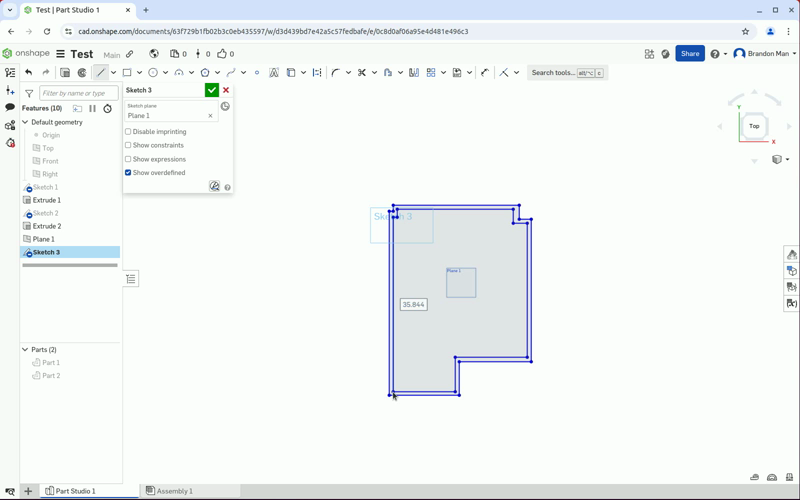
mouse_move(454, 393)
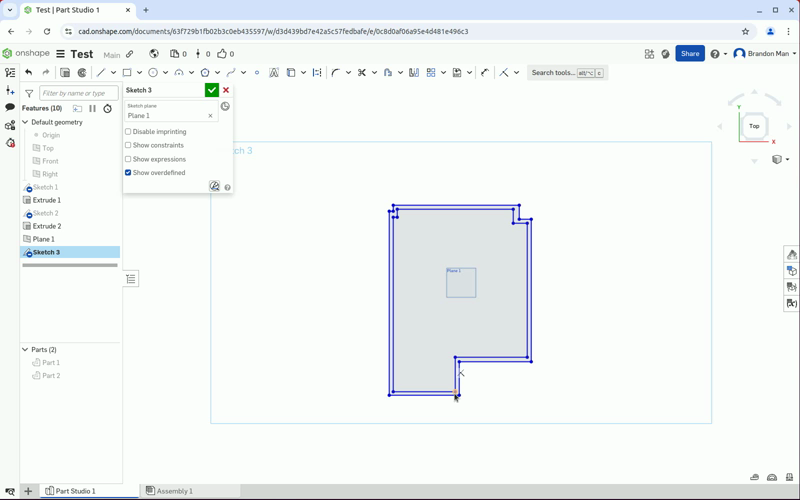
click(454, 393)
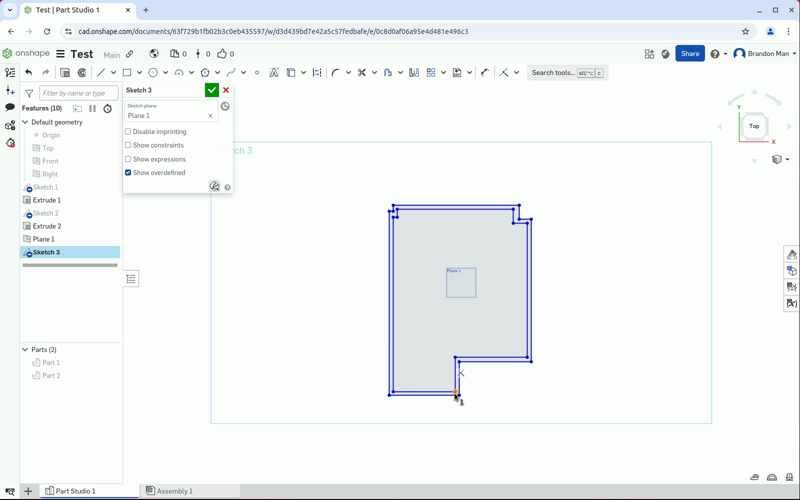
mouse_move(73, 352)
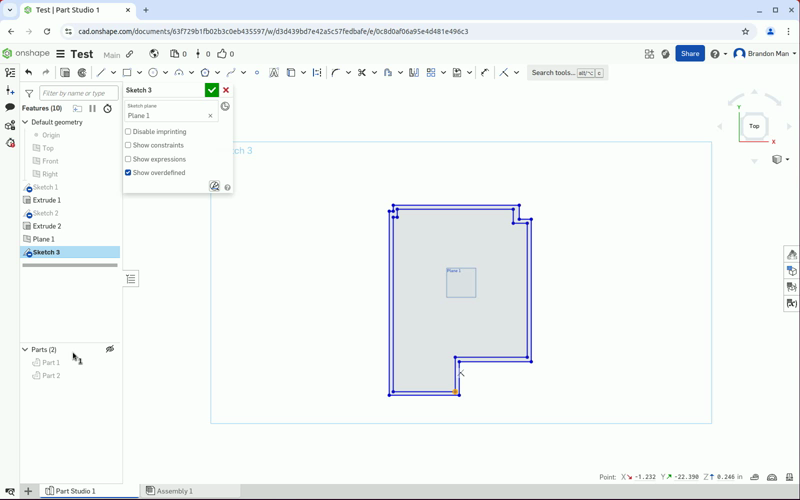
key(shift+y)
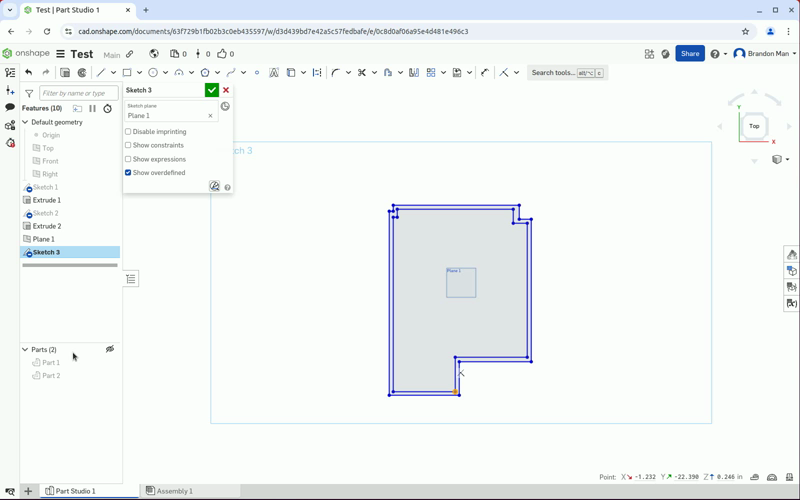
key(shift+e)
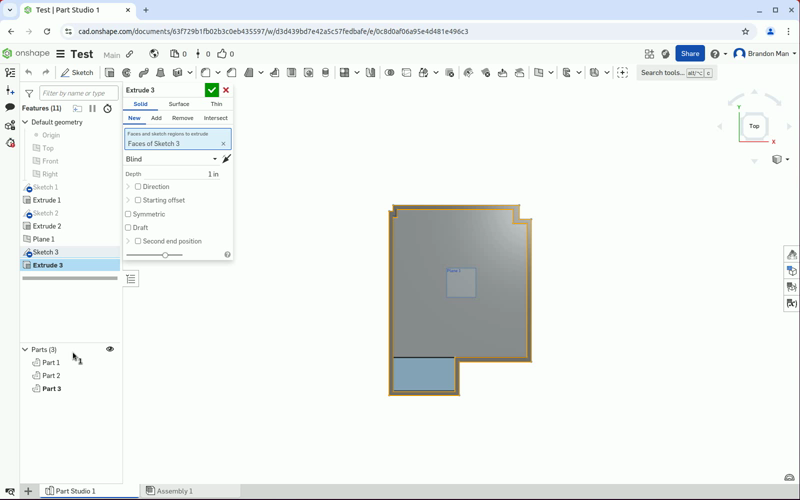
mouse_move(143, 106)
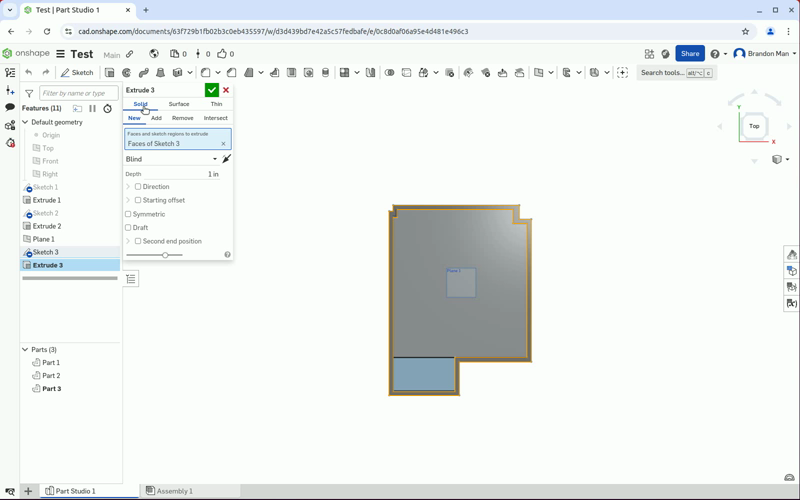
click(143, 106)
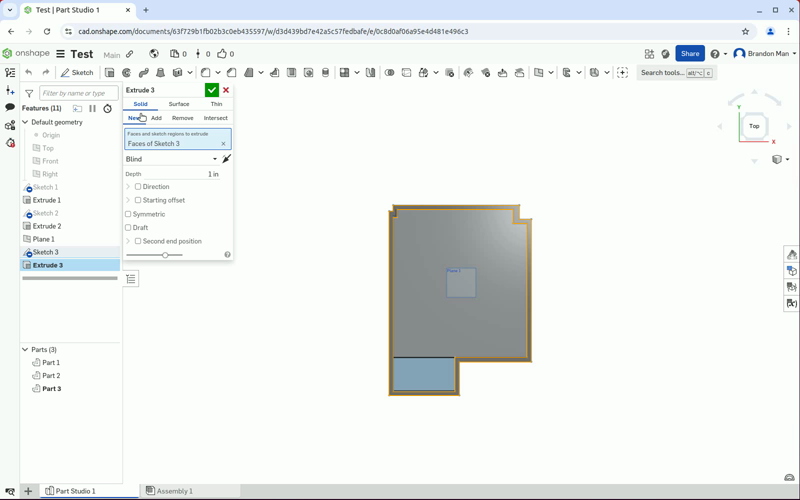
mouse_move(137, 120)
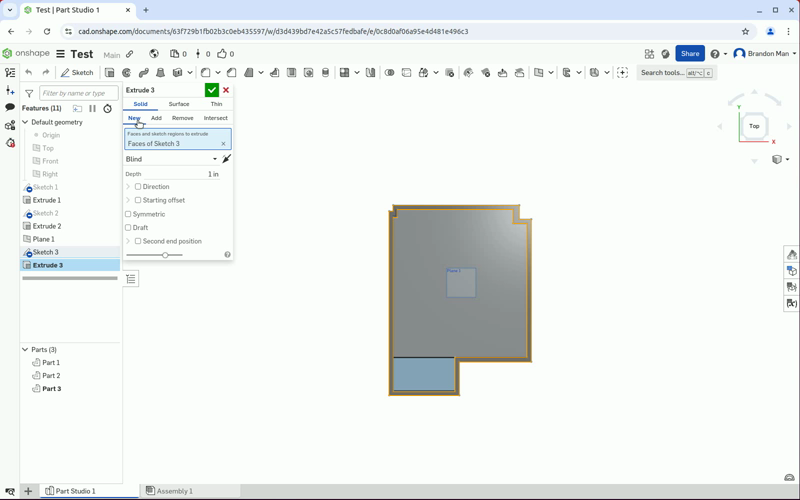
click(137, 120)
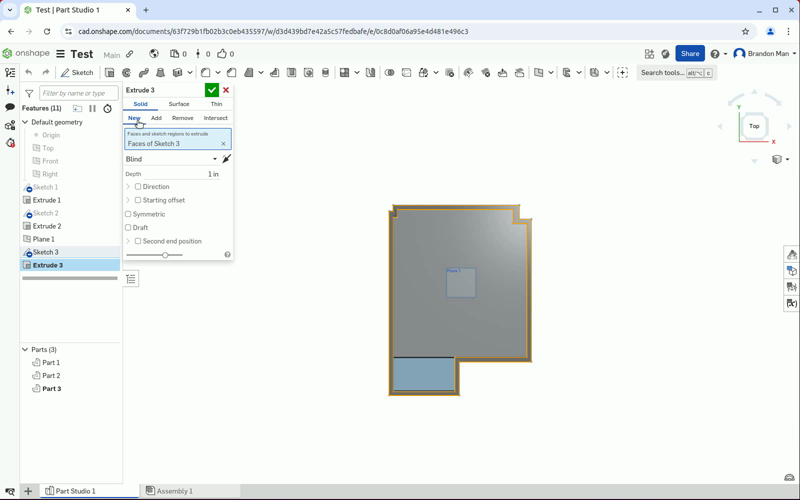
key(tab, 4)
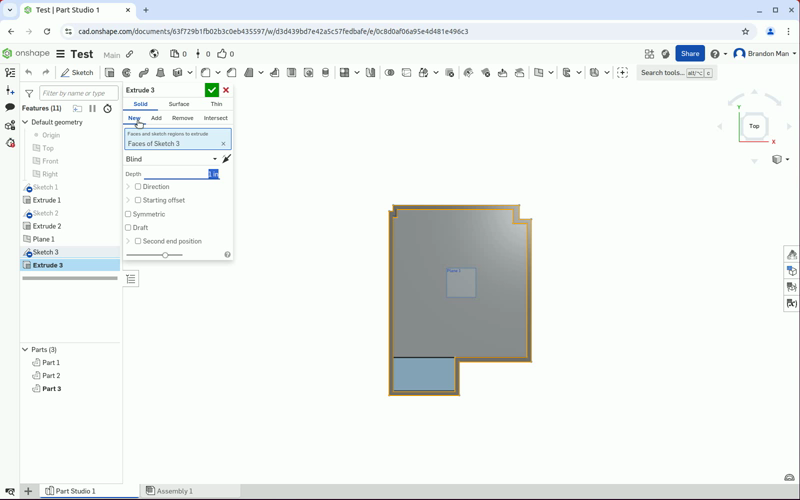
text(18.294)
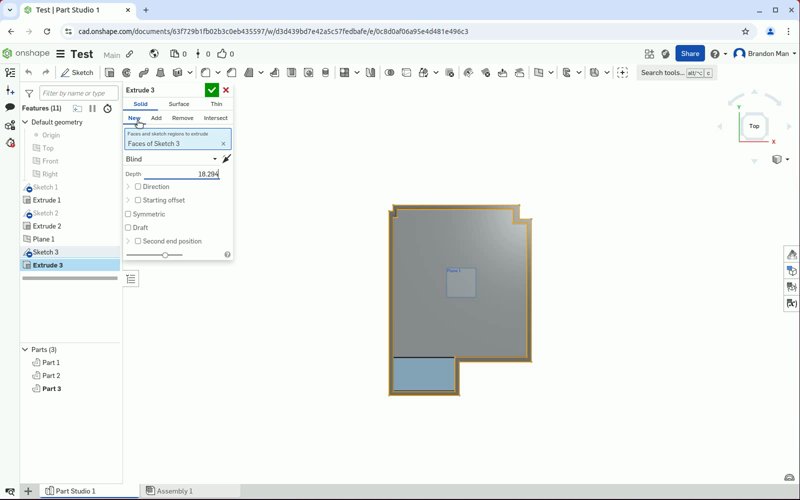
key(tab, 3)
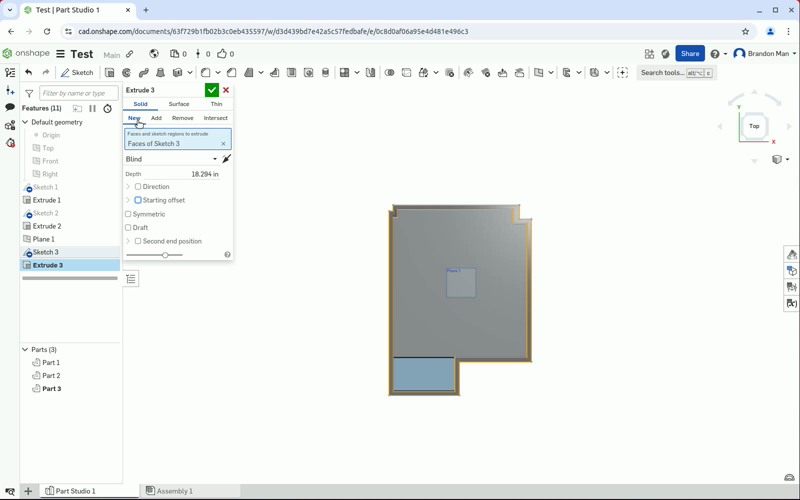
key(tab, 2)
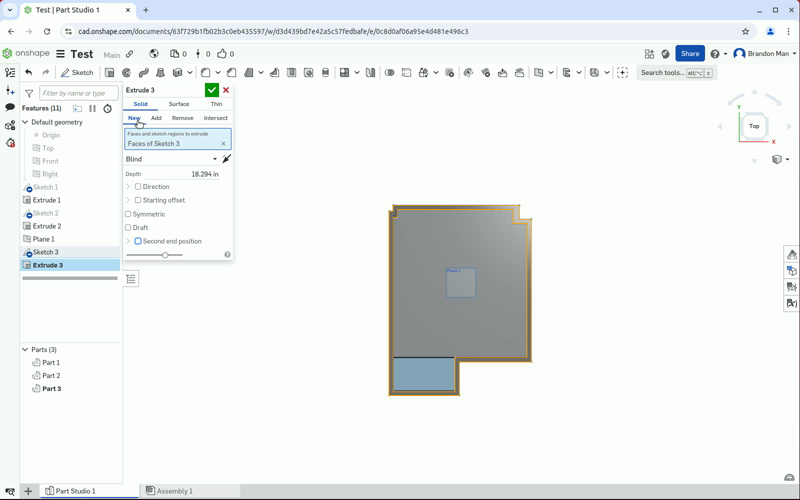
key(space)
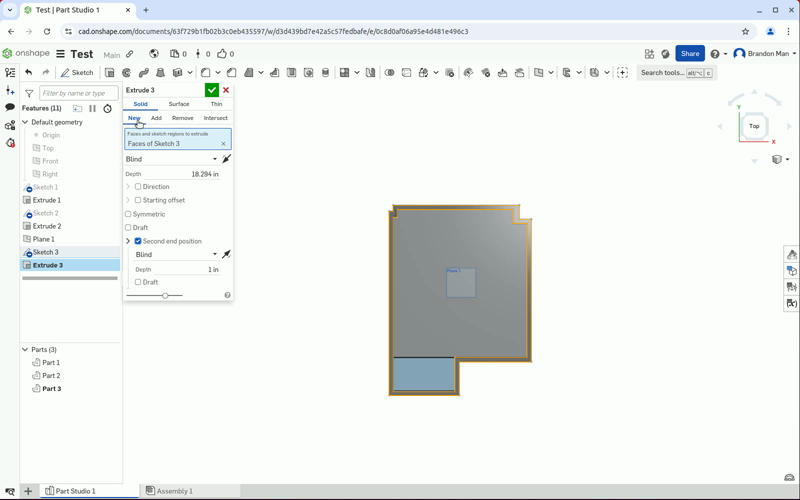
key(tab, 3)
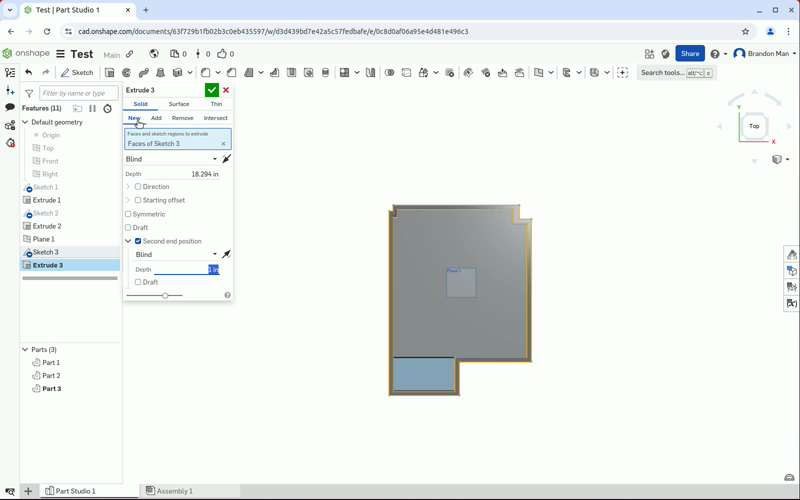
text(0.241)
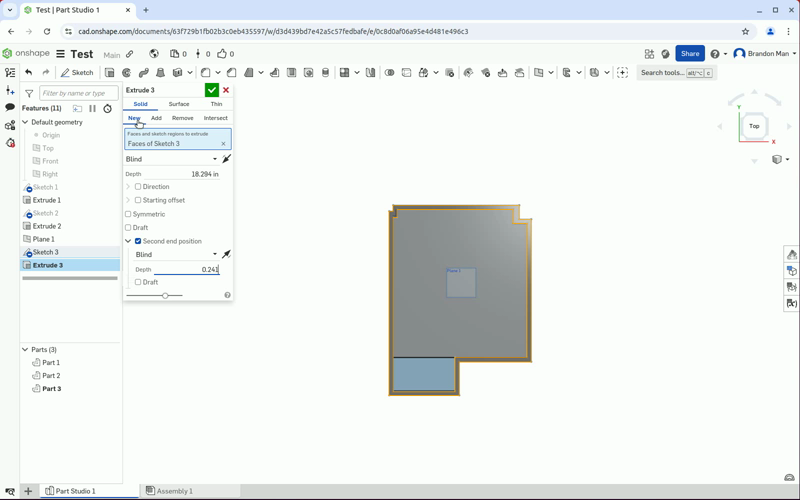
key(enter)
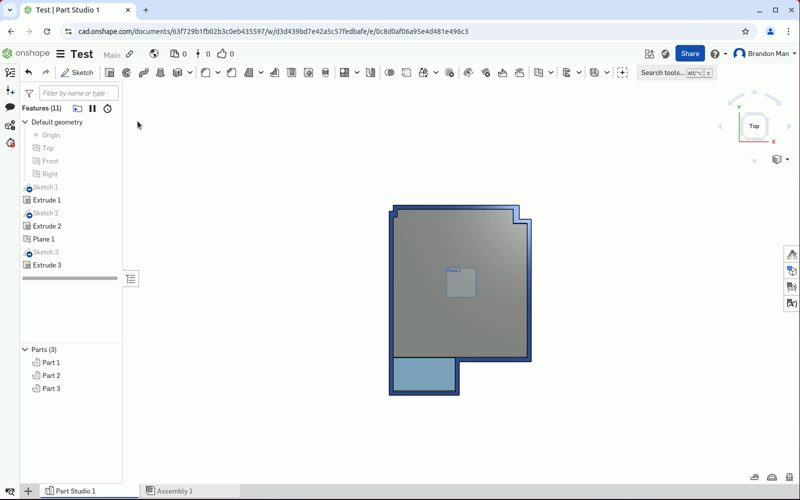
key(shift+h)
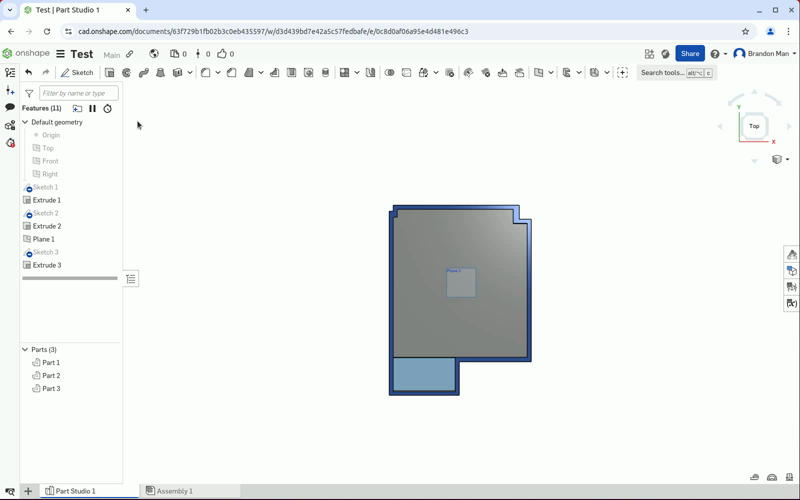
key(shift+h)
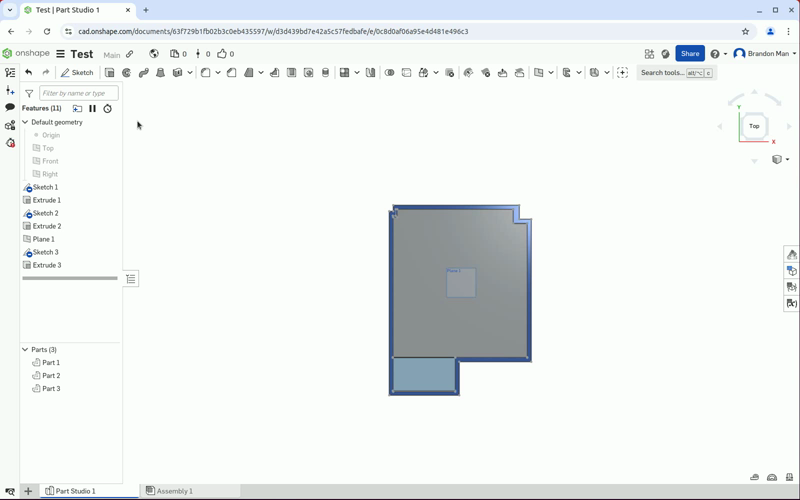
key(shift+7)
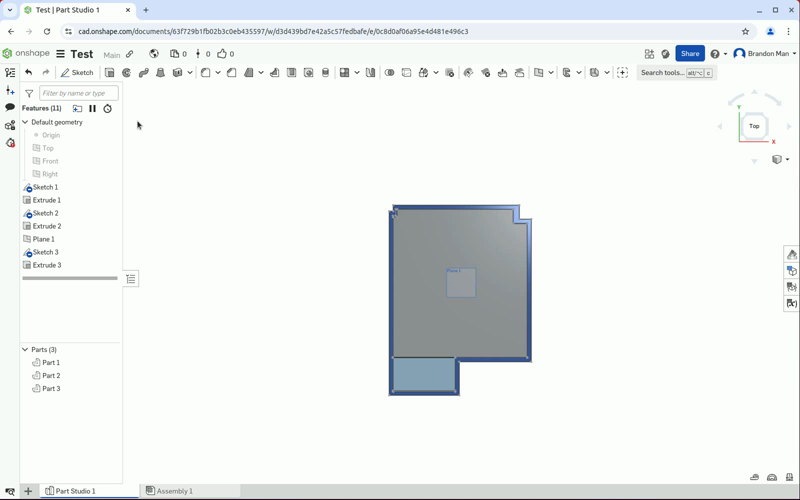
key(up, 3)
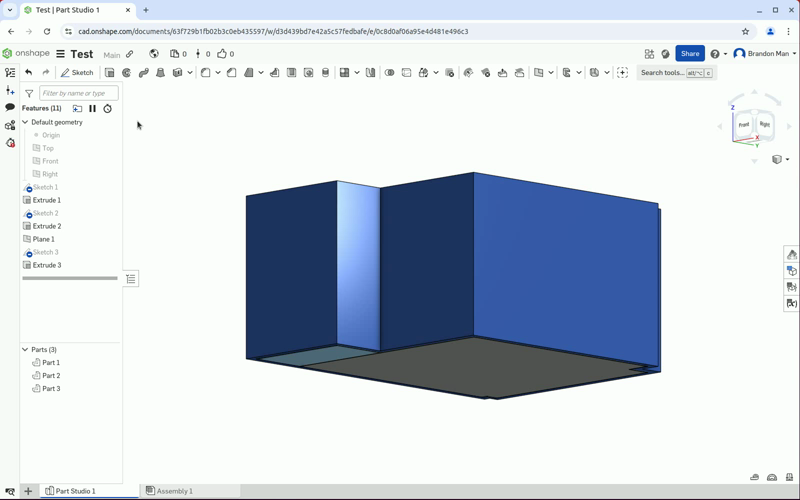
key(left, 3)
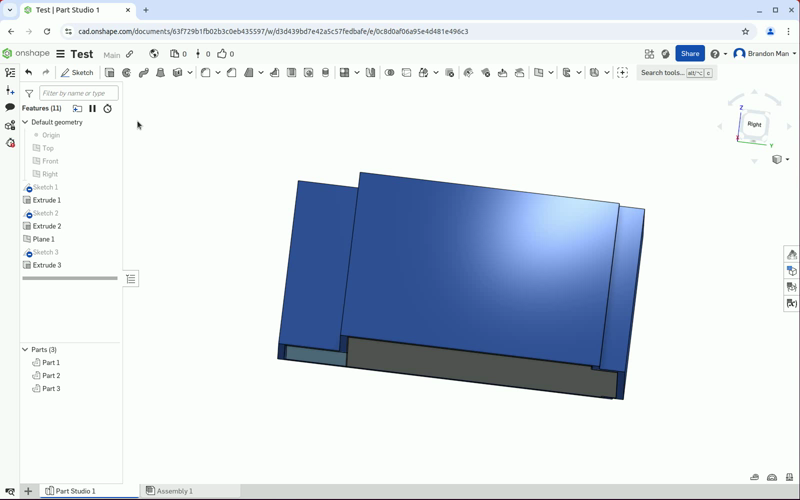
key(right, 3)
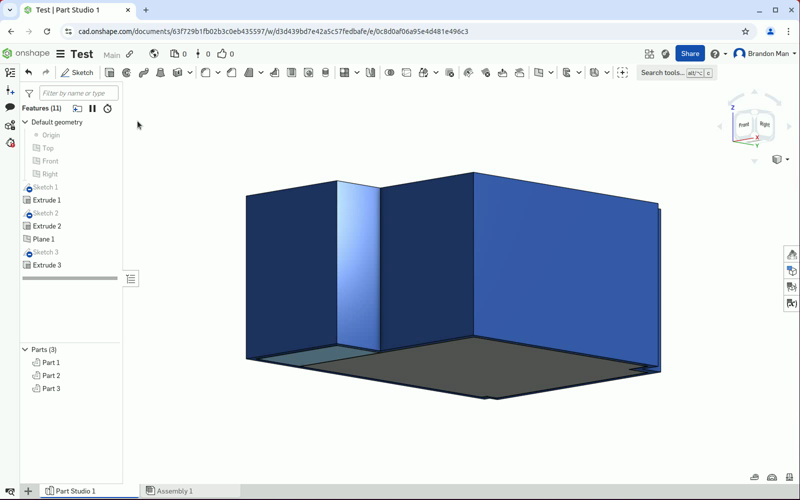
key(down, 3)
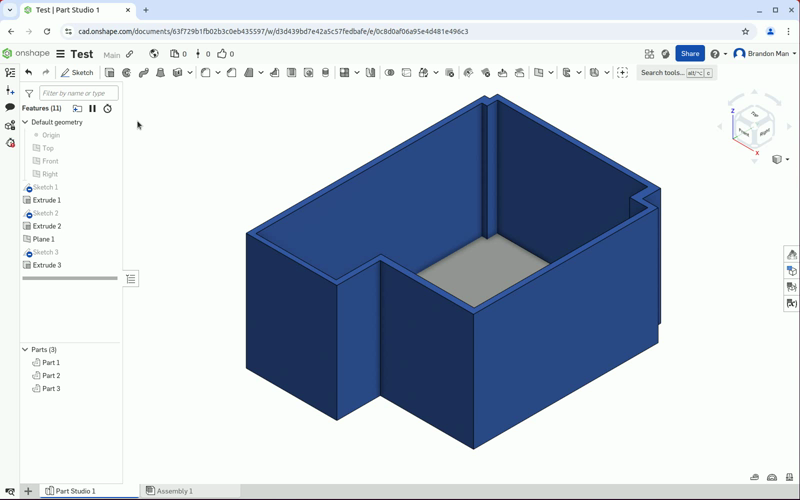
mouse_move(73, 189)
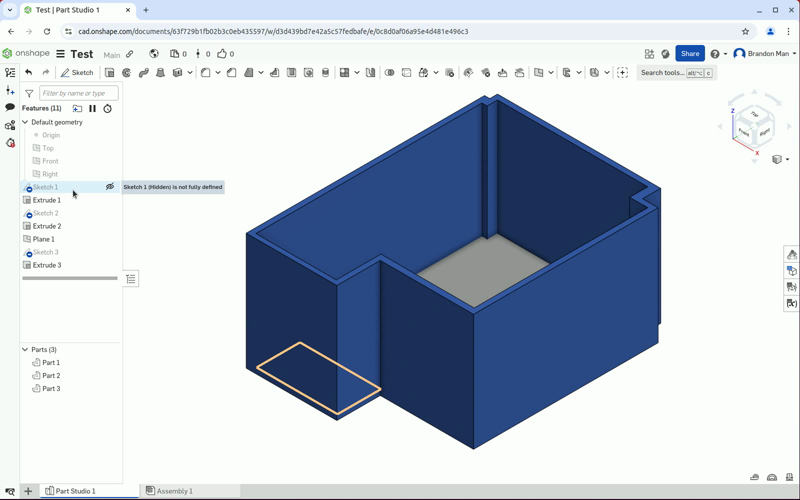
click(73, 189)